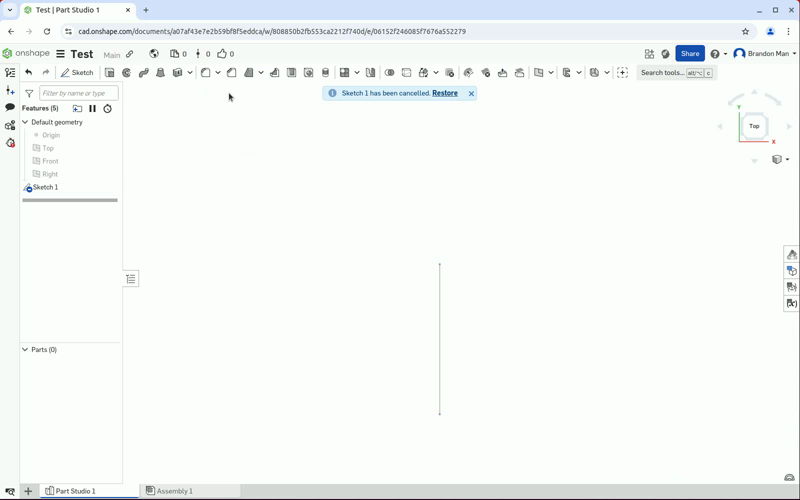
key(shift+h)
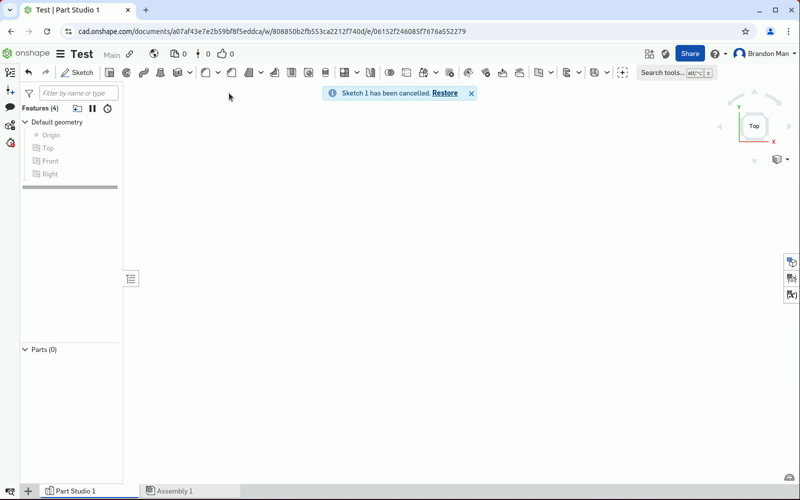
mouse_move(73, 352)
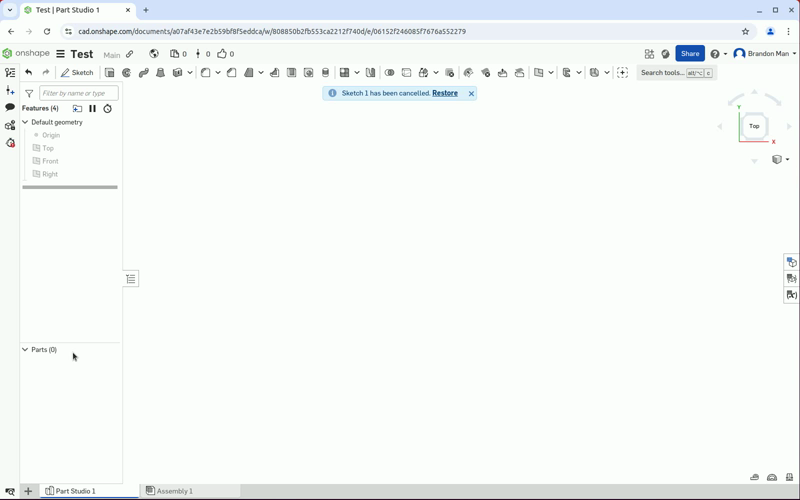
key(y)
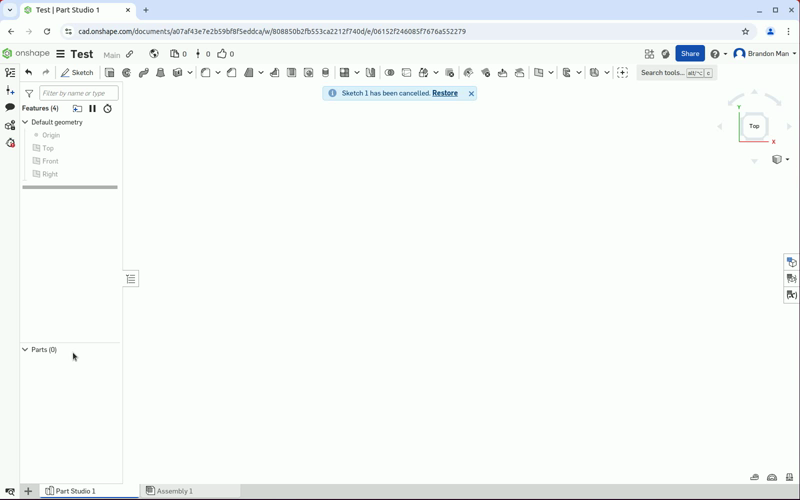
key(shift+p)
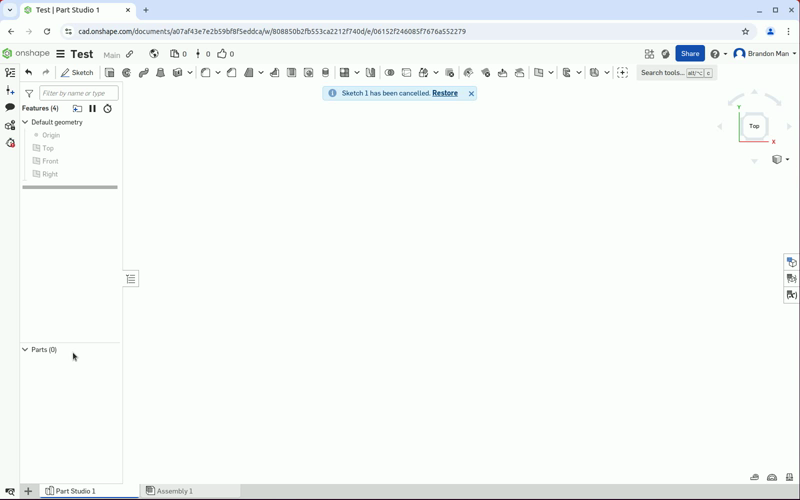
key(space)
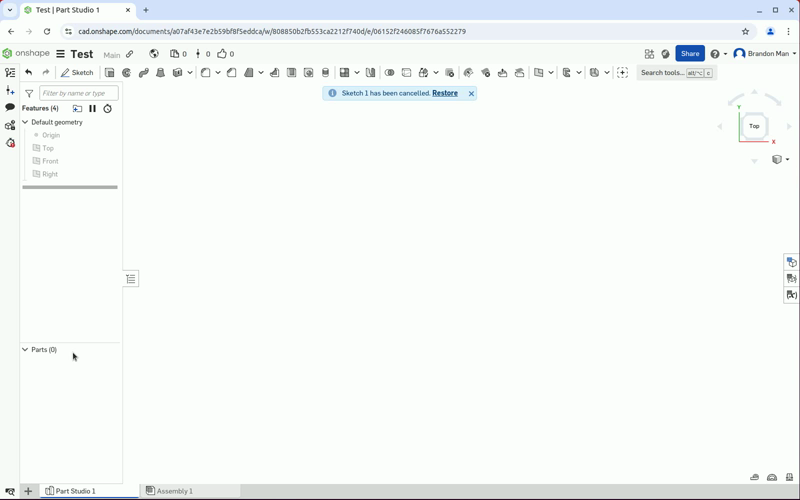
key_down(shift)
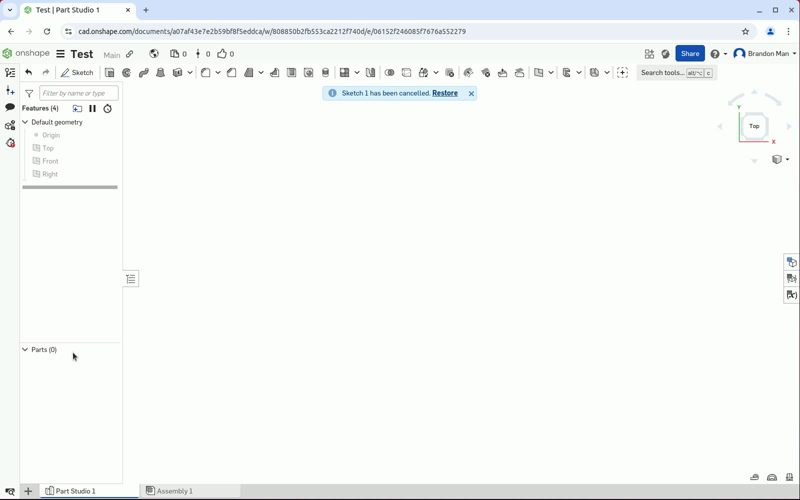
key(up)
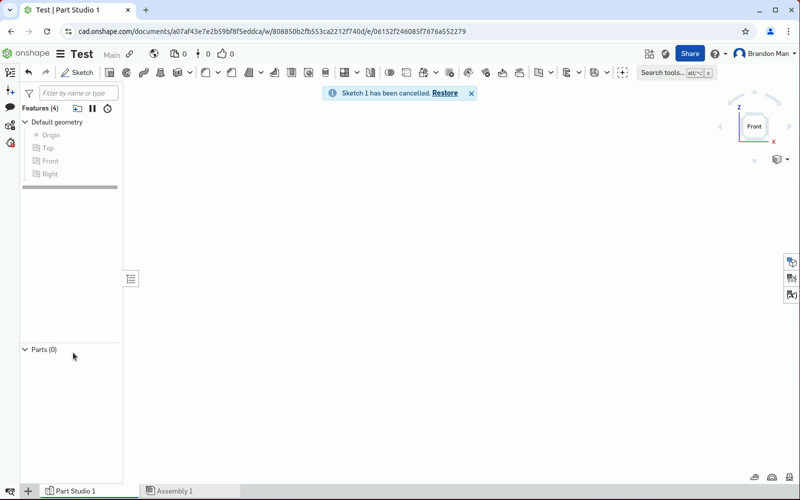
key_up(shift)
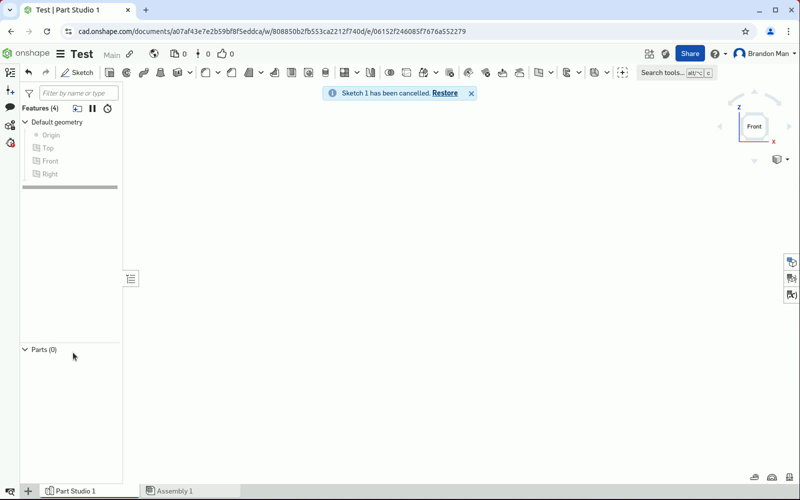
mouse_move(73, 352)
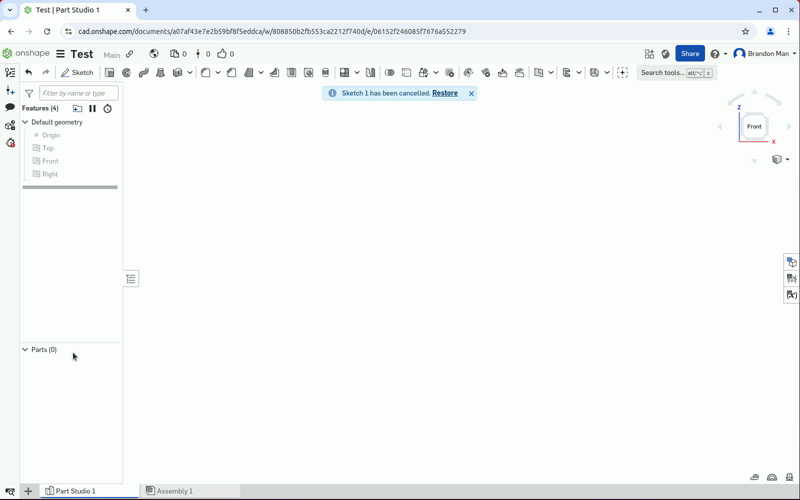
key(shift+y)
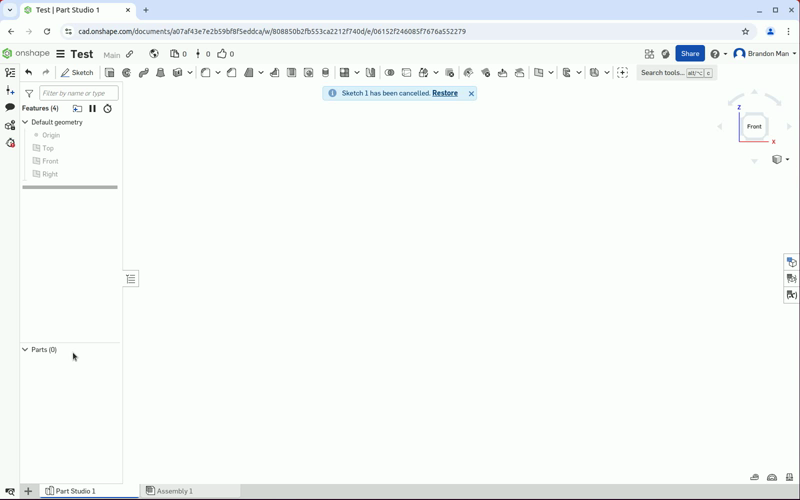
key(shift+s)
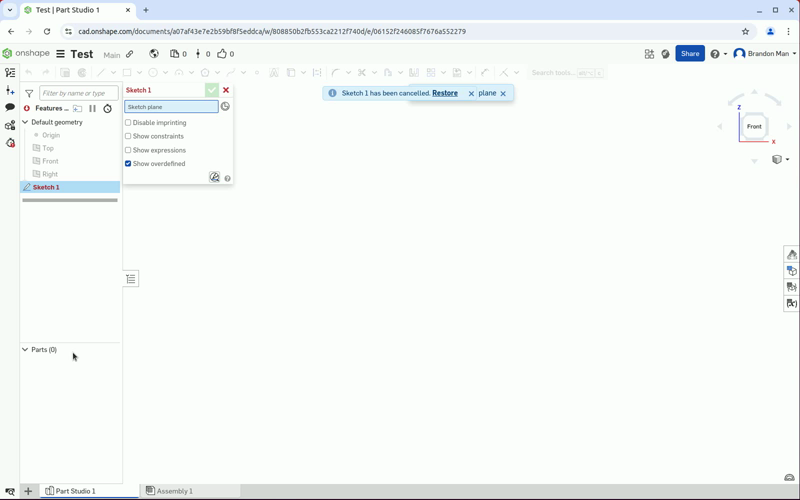
mouse_move(73, 163)
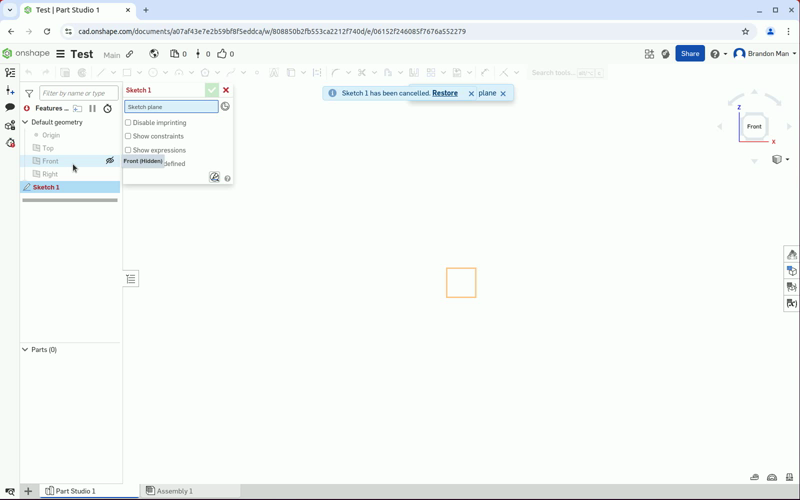
click(73, 163)
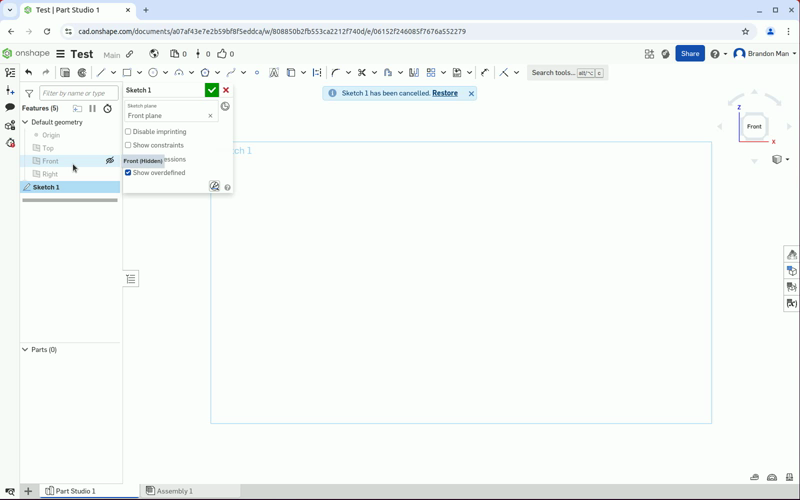
mouse_move(73, 352)
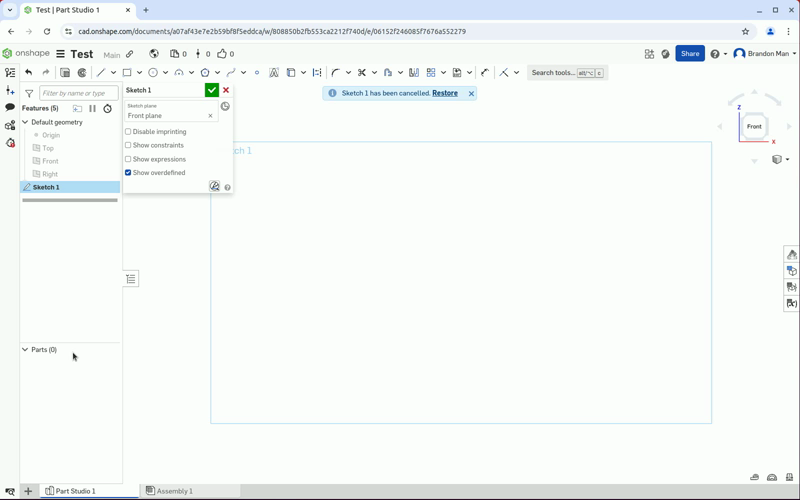
key(y)
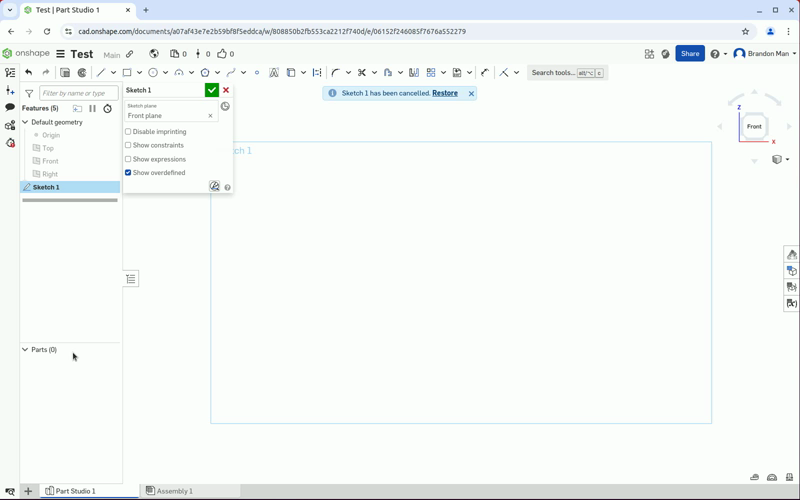
key(l)
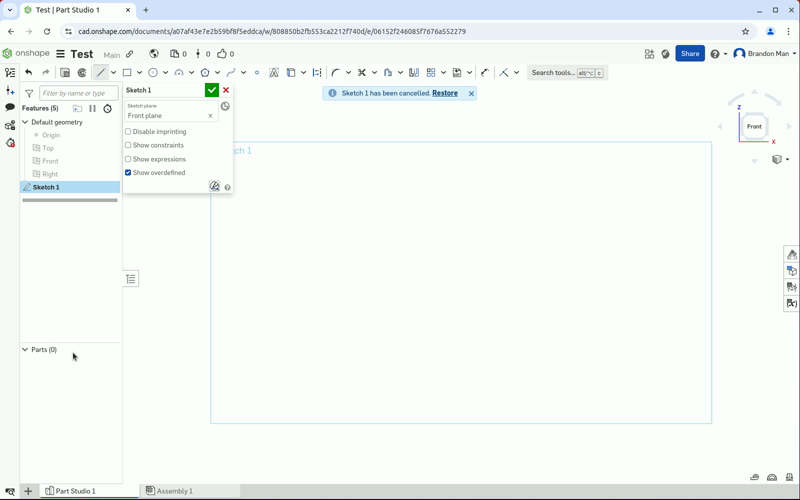
key_down(shift)
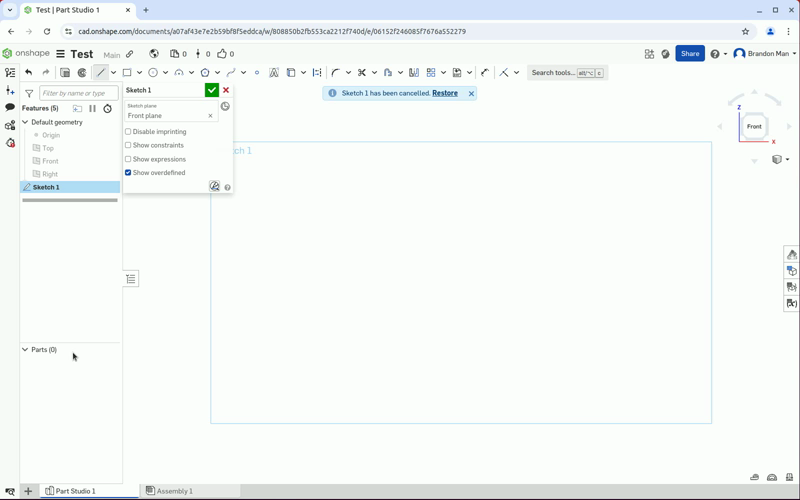
mouse_move(404, 282)
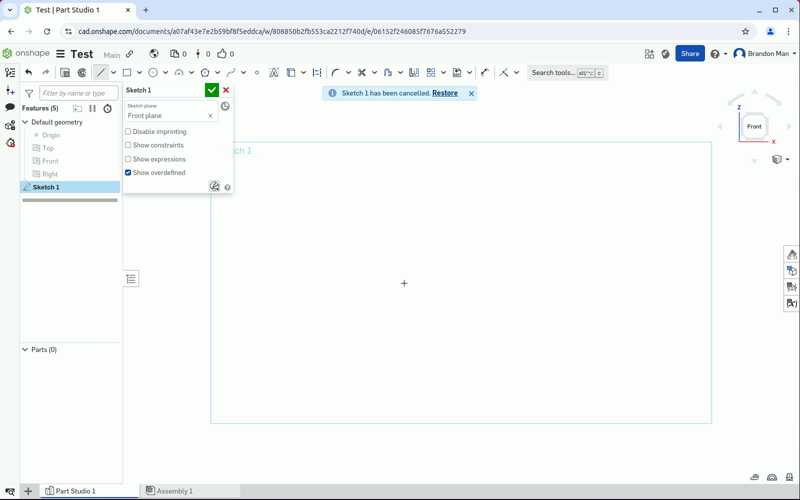
click(404, 282)
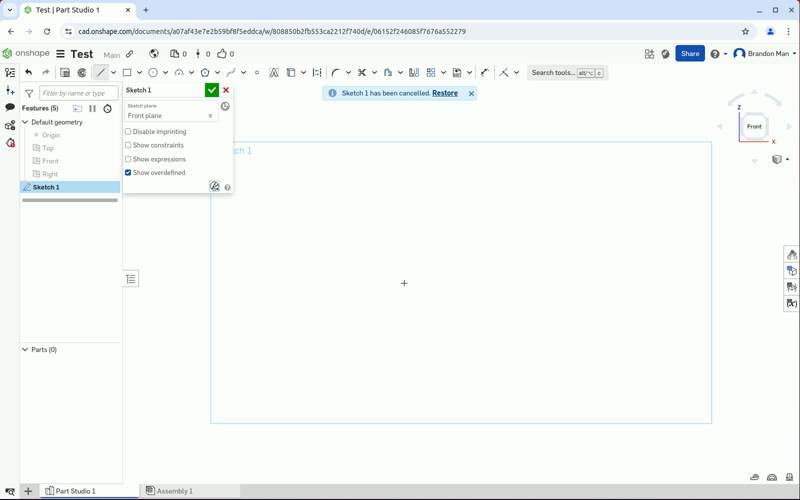
key_up(shift)
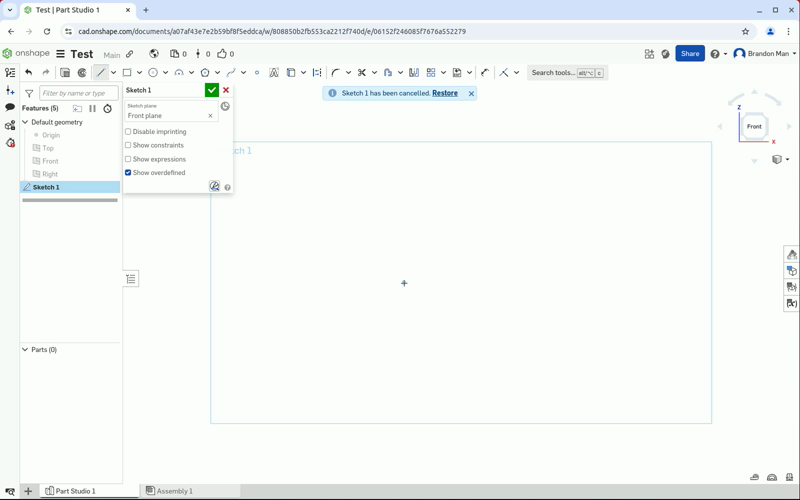
key_down(shift)
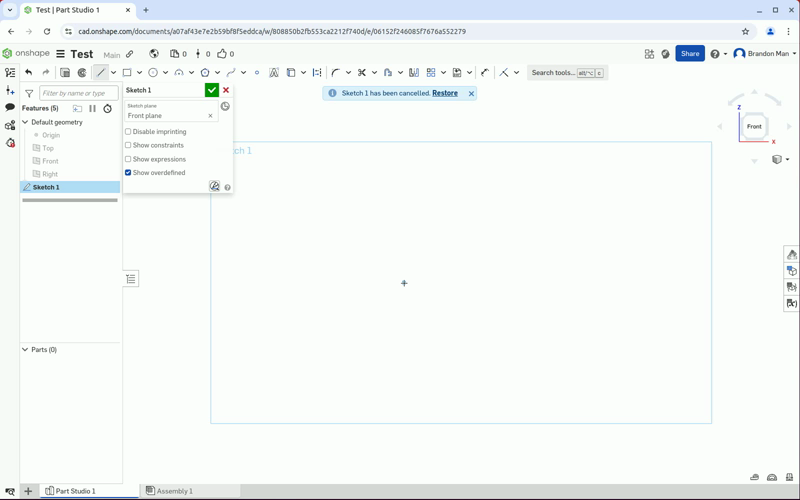
mouse_move(434, 282)
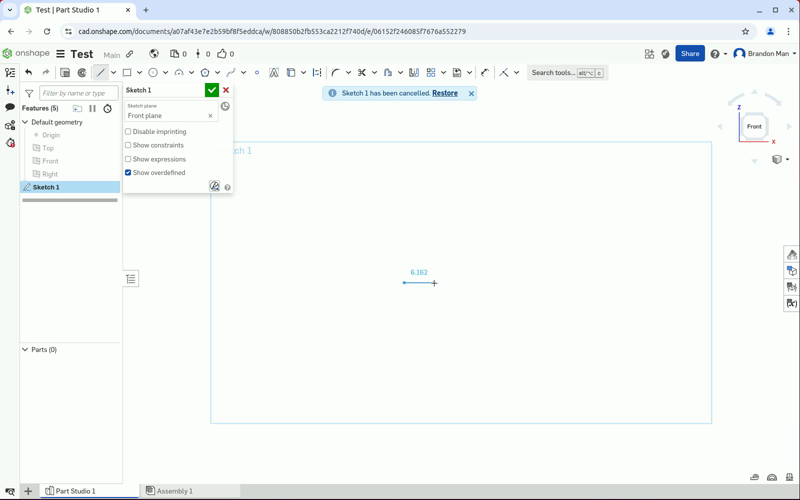
mouse_move(461, 282)
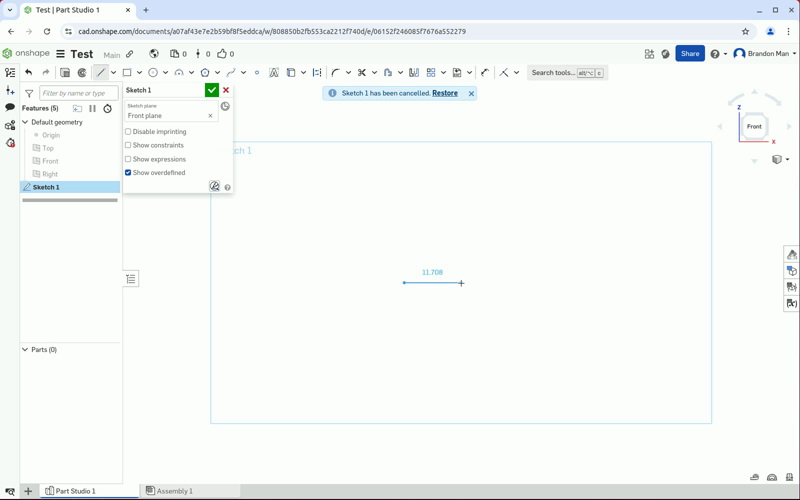
click(461, 282)
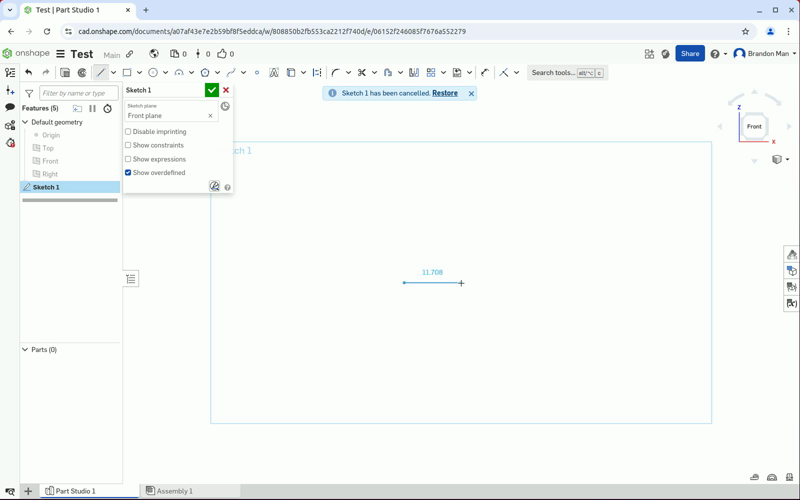
key_up(shift)
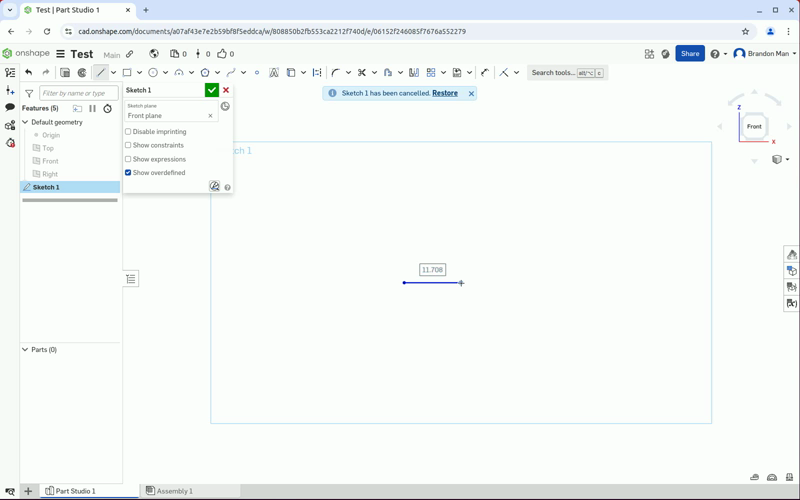
key_down(shift)
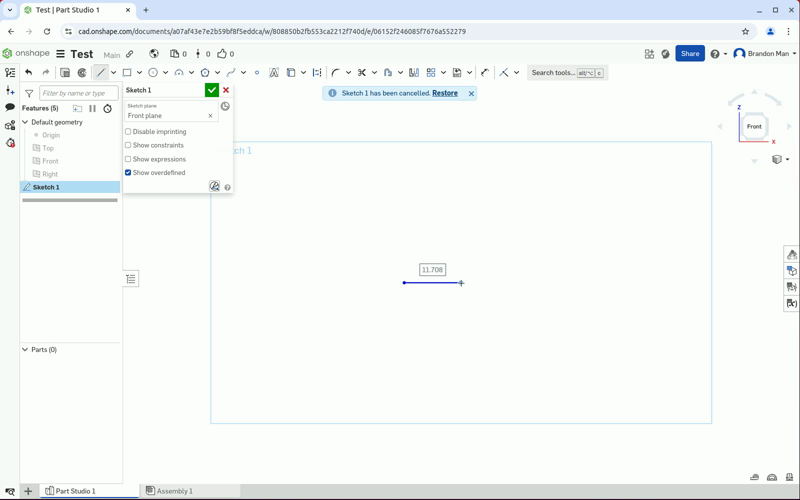
mouse_move(491, 282)
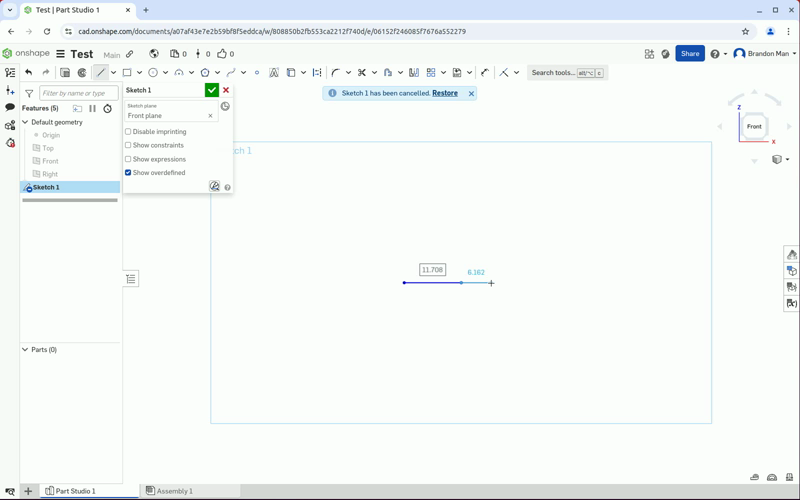
mouse_move(461, 226)
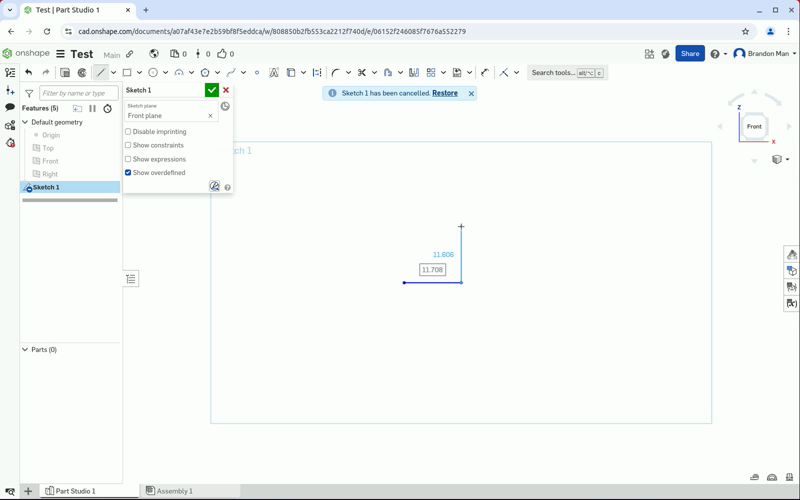
click(461, 226)
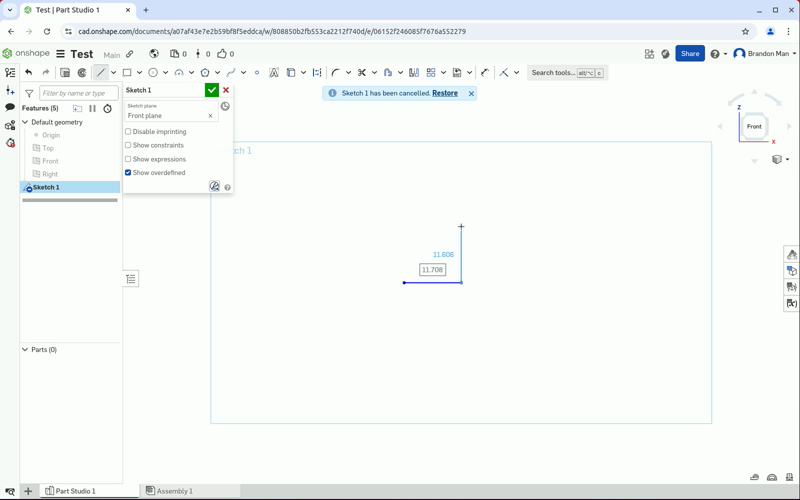
key_up(shift)
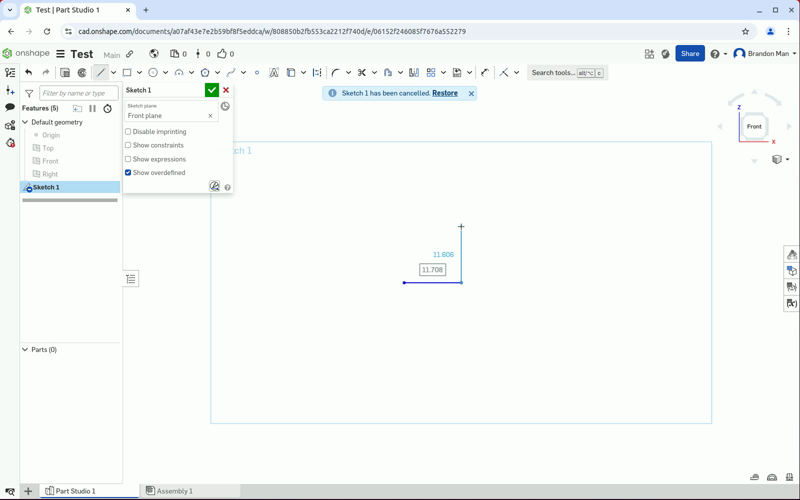
key_down(shift)
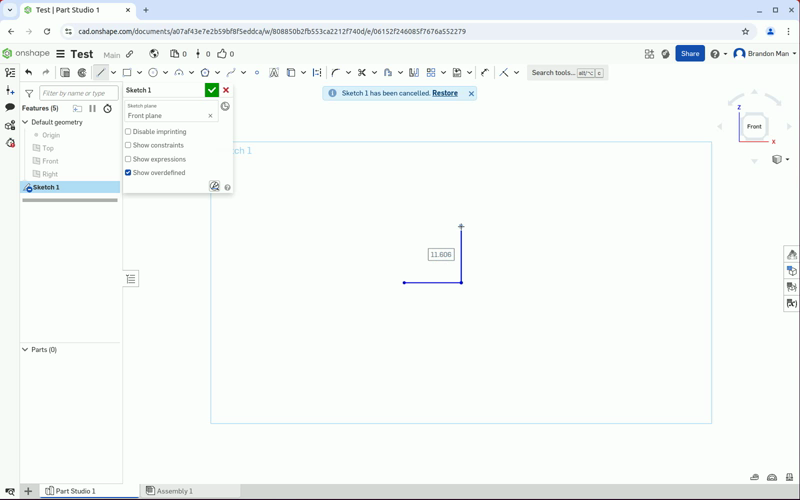
mouse_move(491, 226)
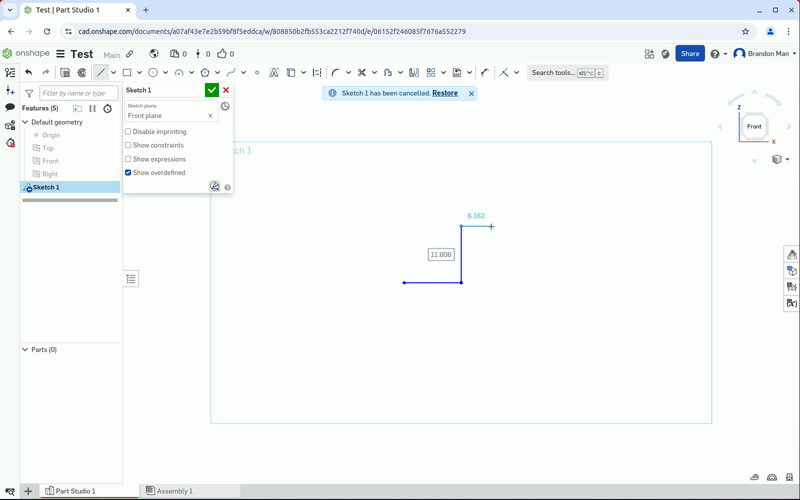
mouse_move(404, 226)
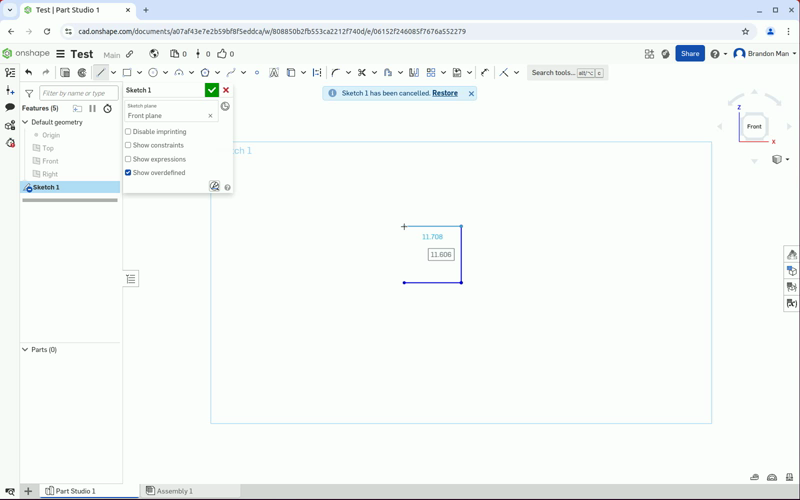
click(404, 226)
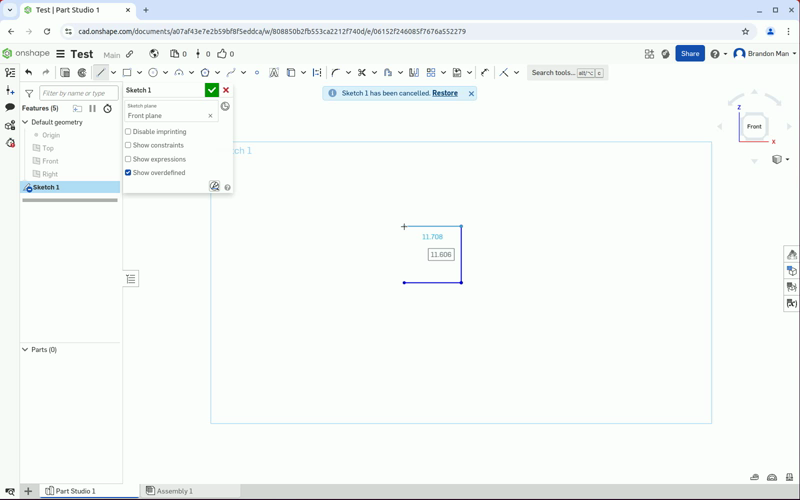
key_up(shift)
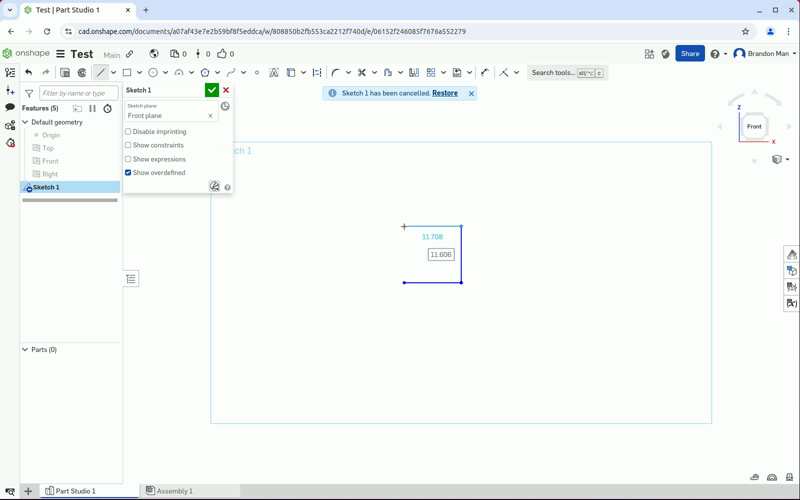
mouse_move(434, 226)
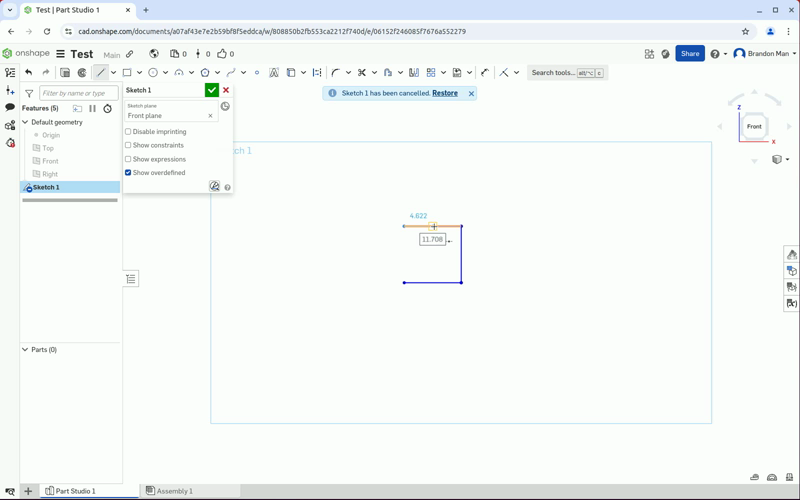
key_down(shift)
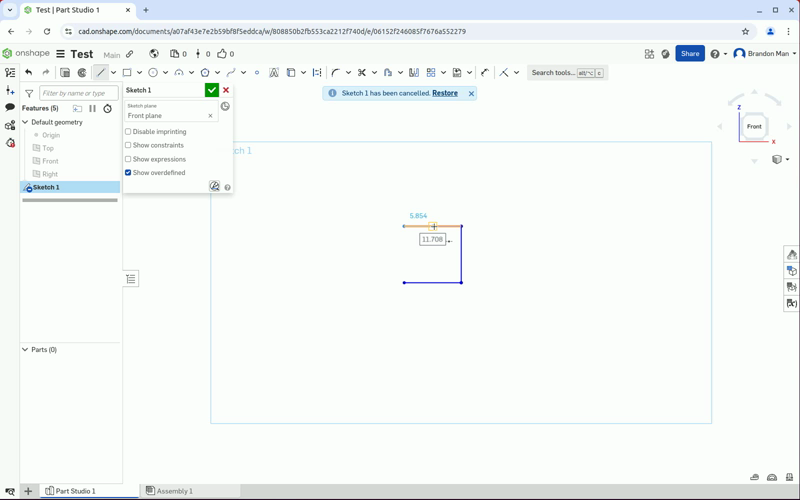
mouse_move(404, 282)
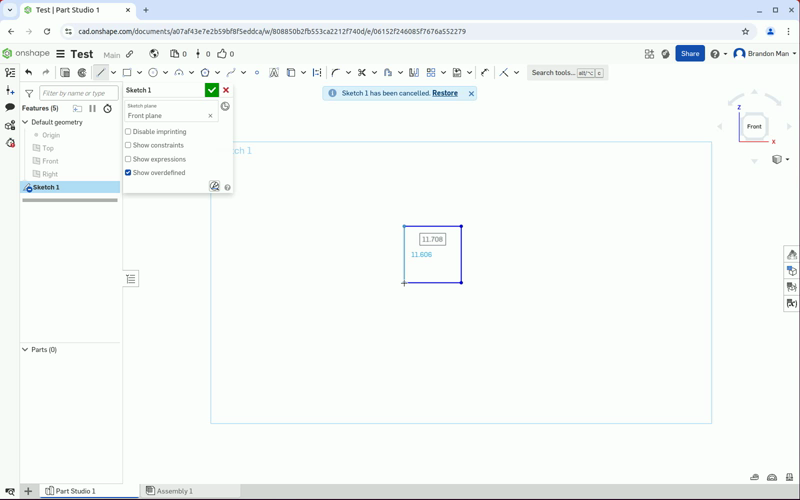
key_up(shift)
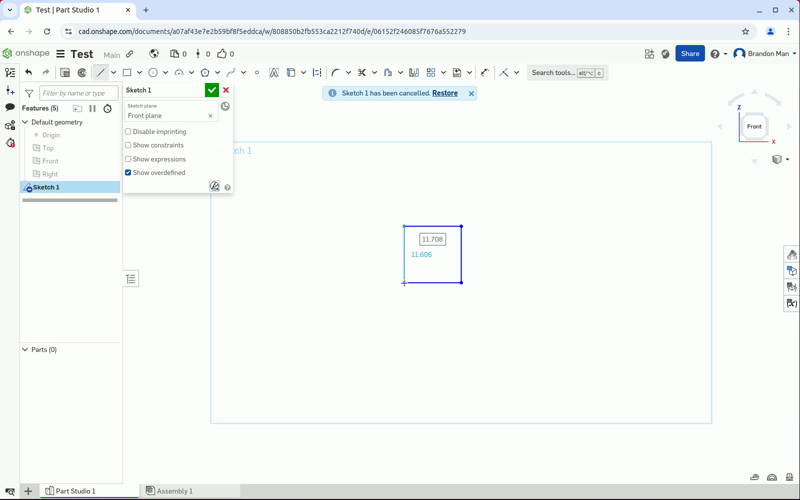
click(404, 282)
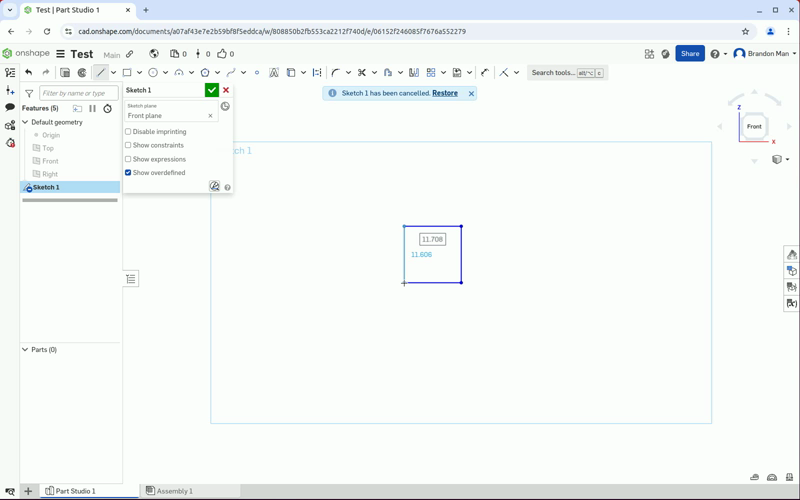
key(esc)
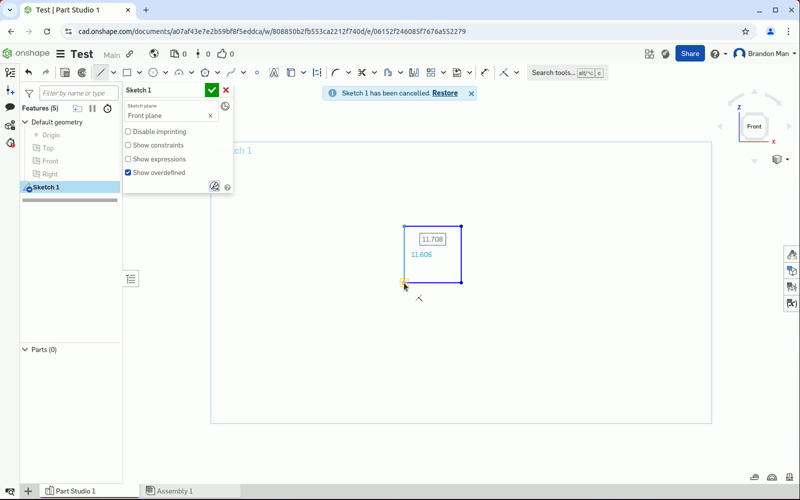
mouse_move(430, 242)
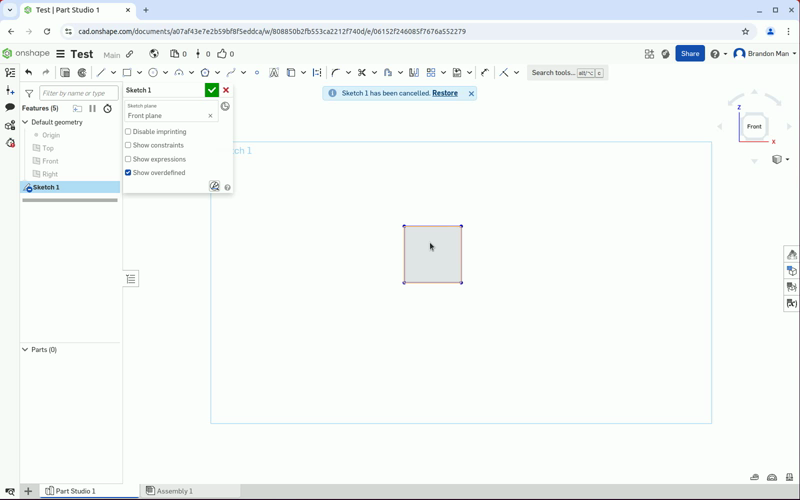
click(430, 242)
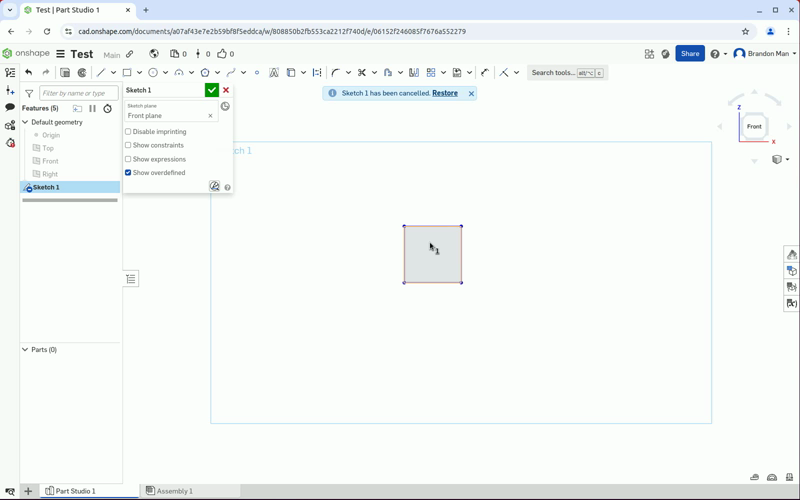
mouse_move(73, 352)
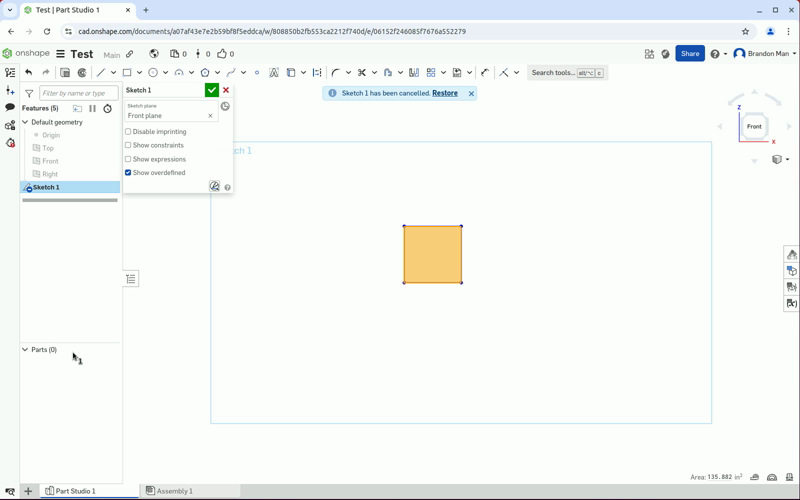
key(shift+y)
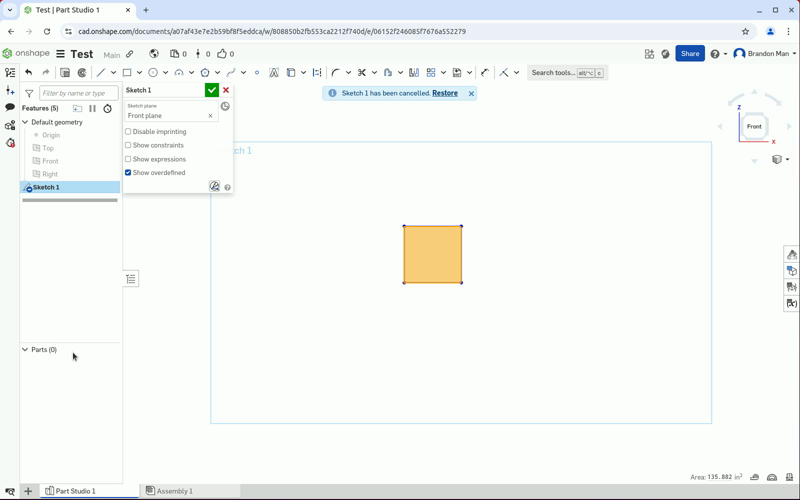
key(shift+e)
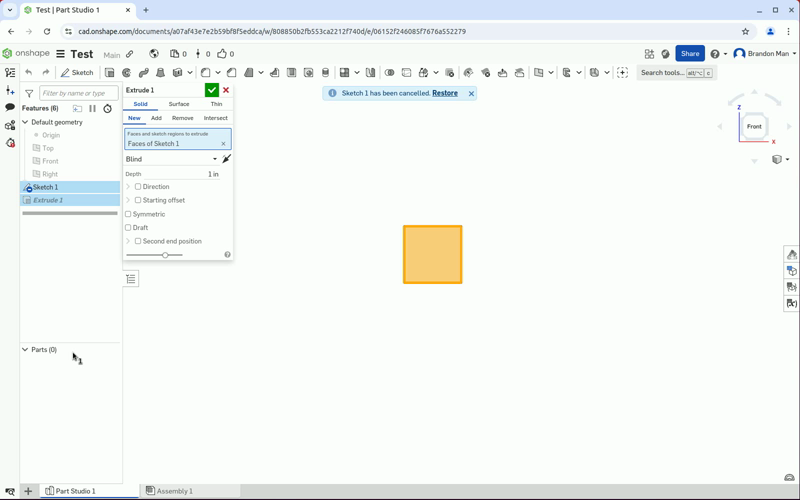
mouse_move(143, 106)
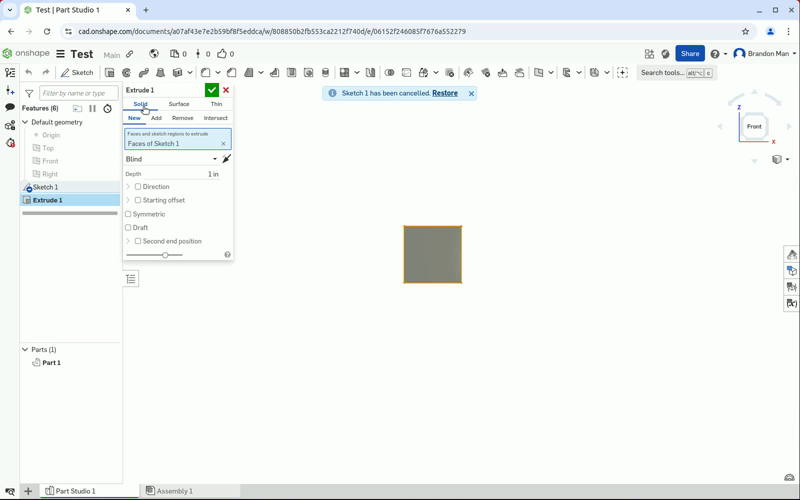
click(143, 106)
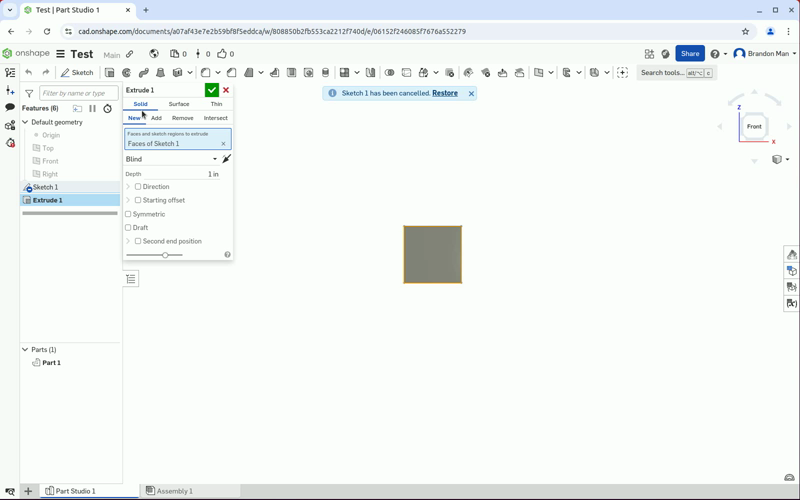
mouse_move(137, 120)
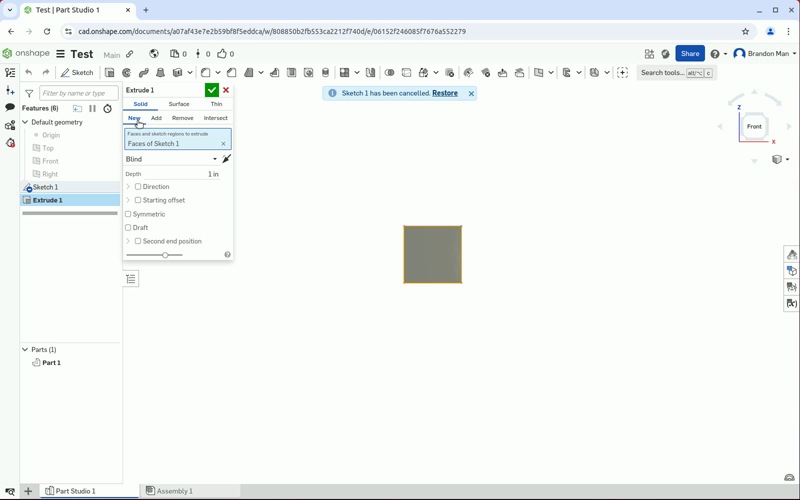
click(137, 120)
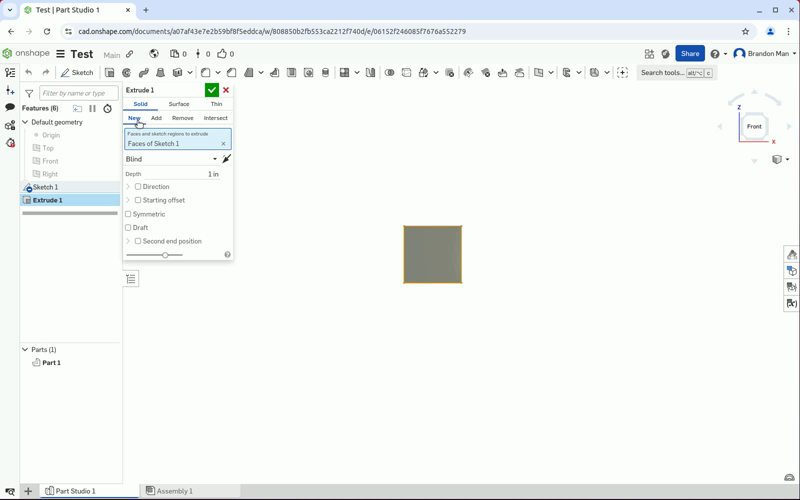
key(tab, 4)
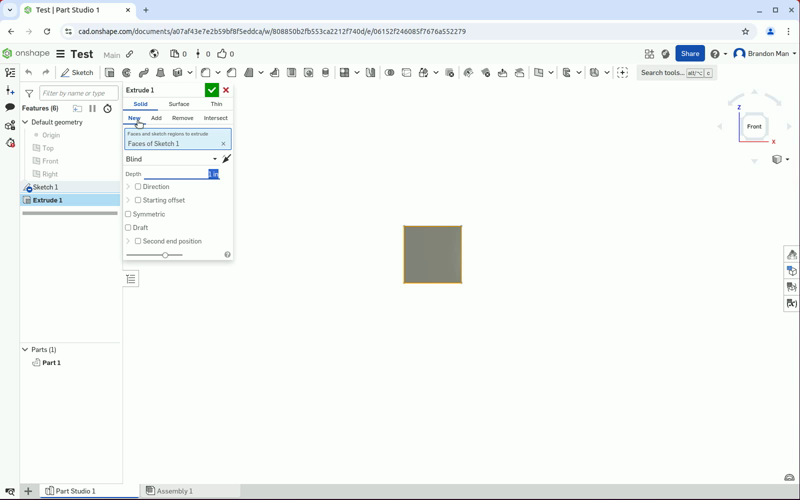
text(11.554)
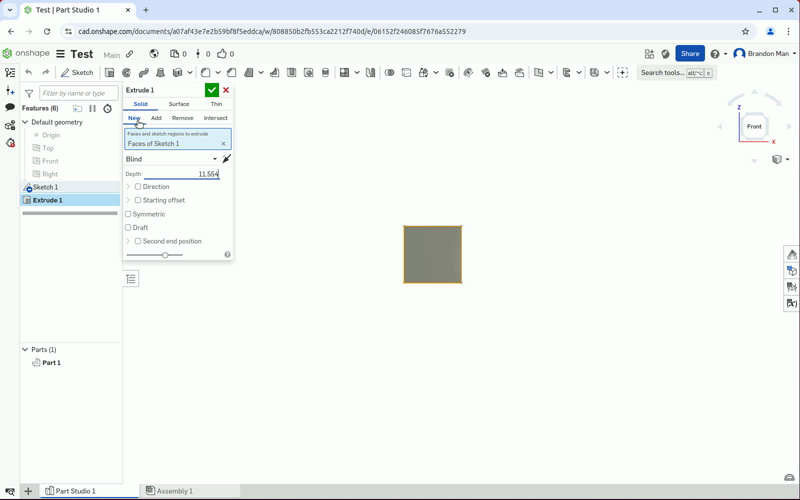
key(enter)
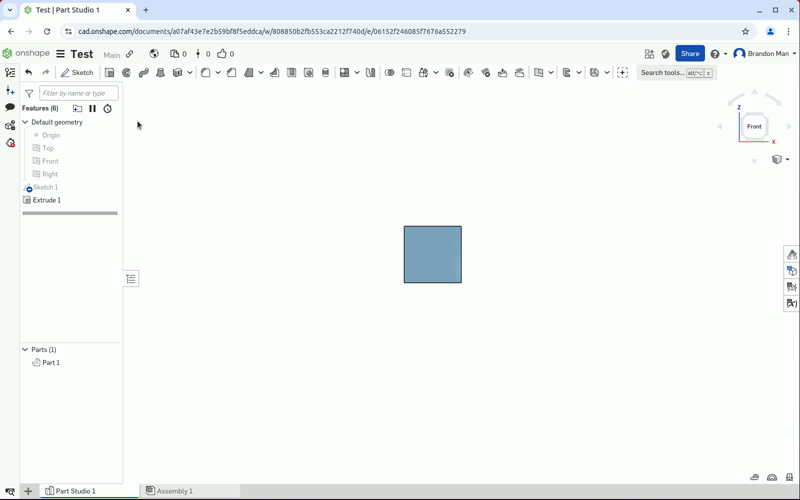
key(shift+h)
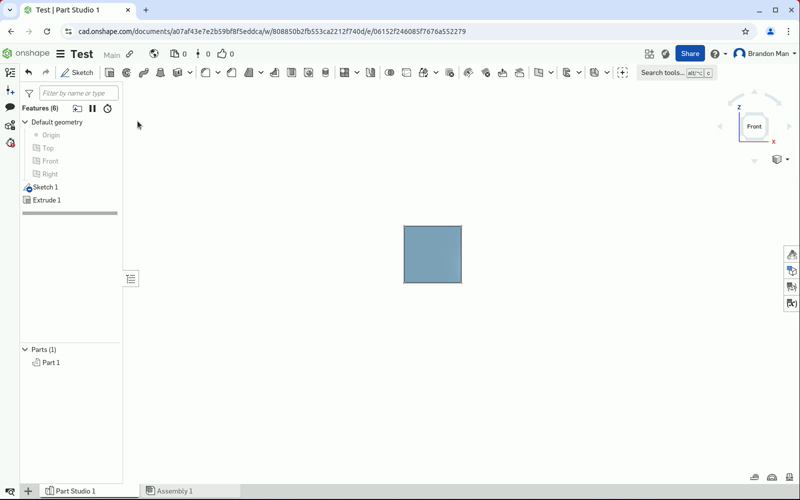
key(shift+h)
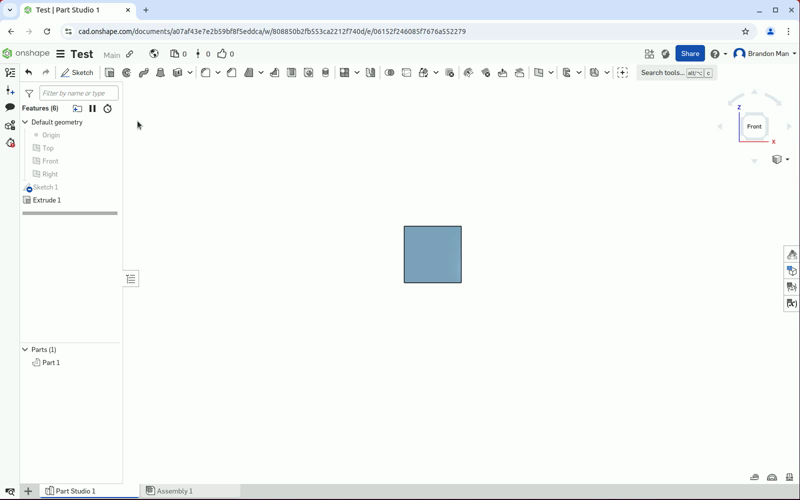
mouse_move(73, 189)
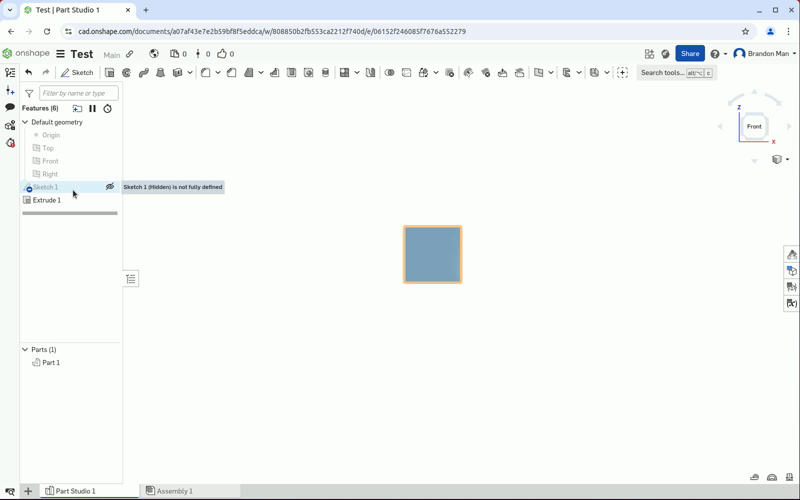
click(73, 189)
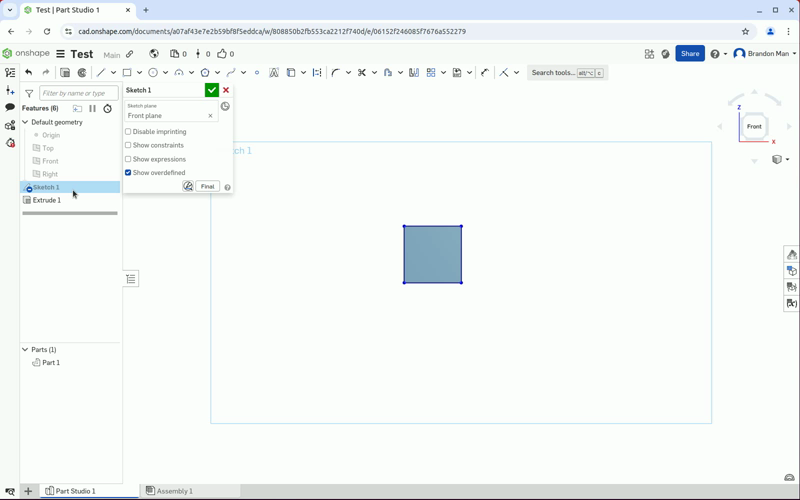
mouse_move(229, 92)
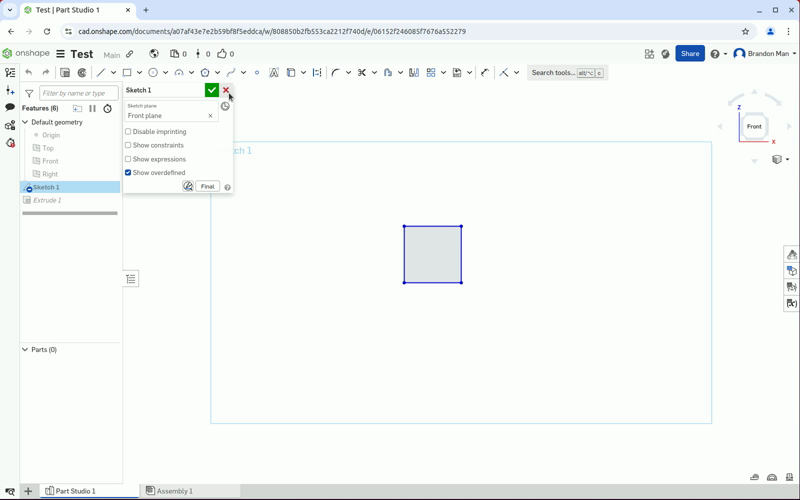
click(229, 92)
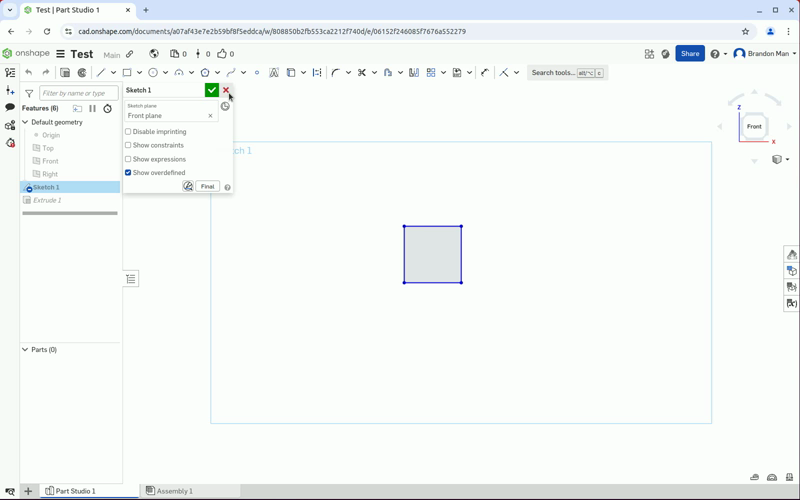
key(shift+s)
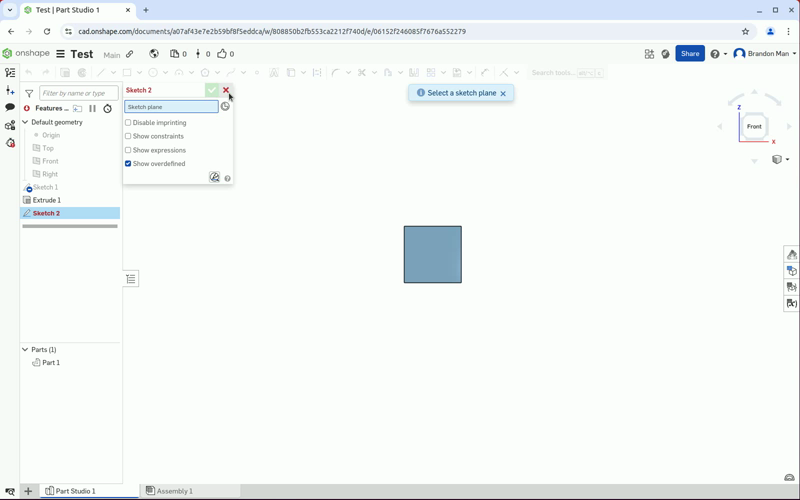
mouse_move(73, 163)
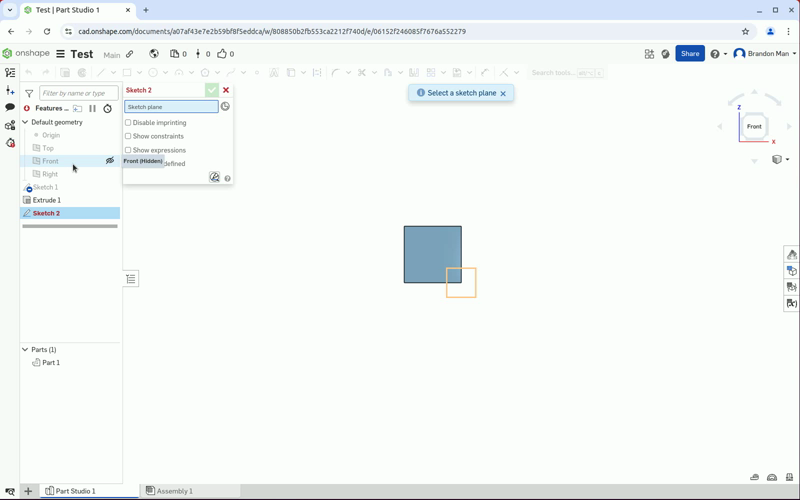
click(73, 163)
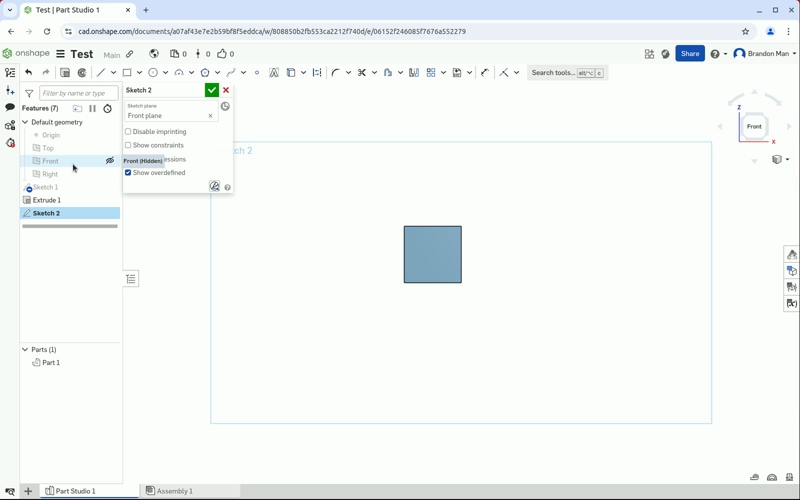
mouse_move(73, 352)
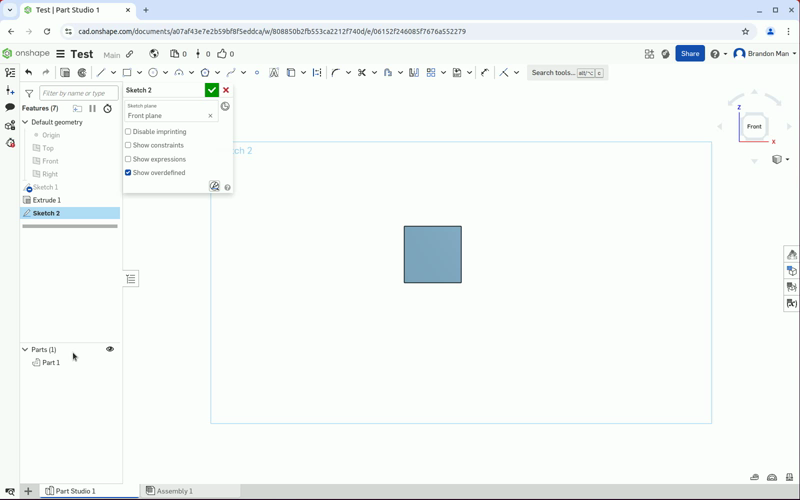
key(y)
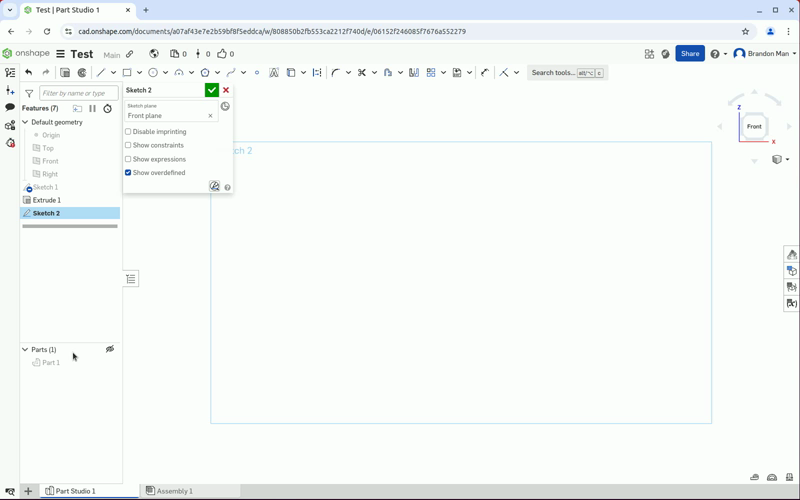
key(l)
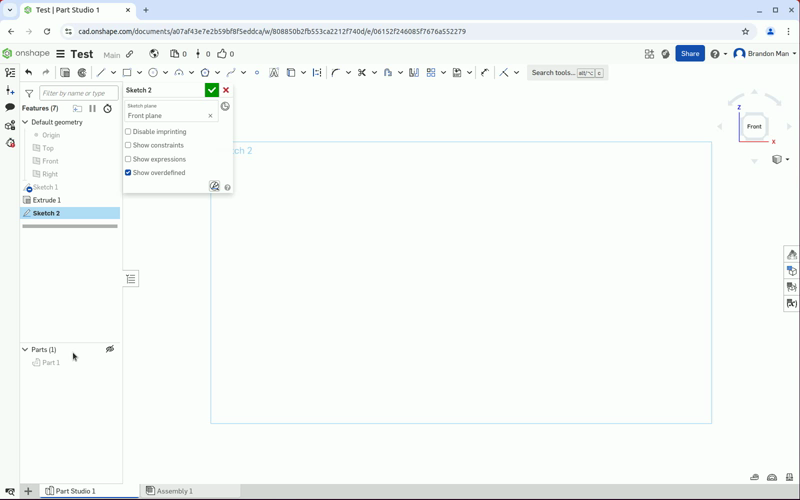
key_down(shift)
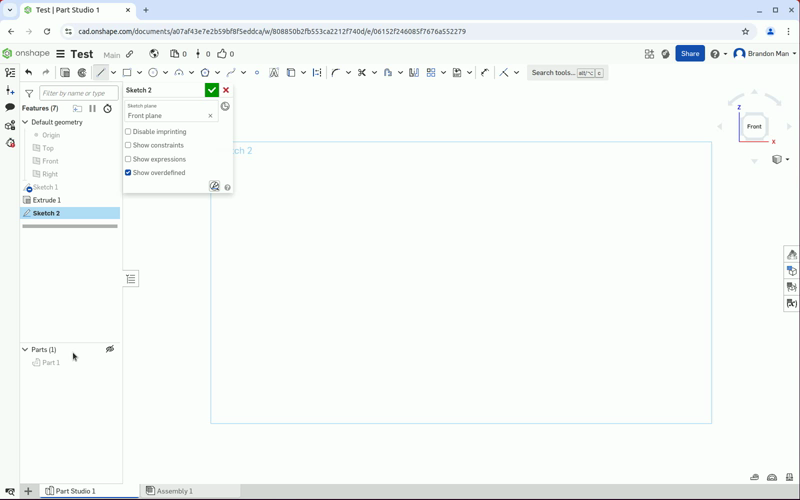
mouse_move(460, 226)
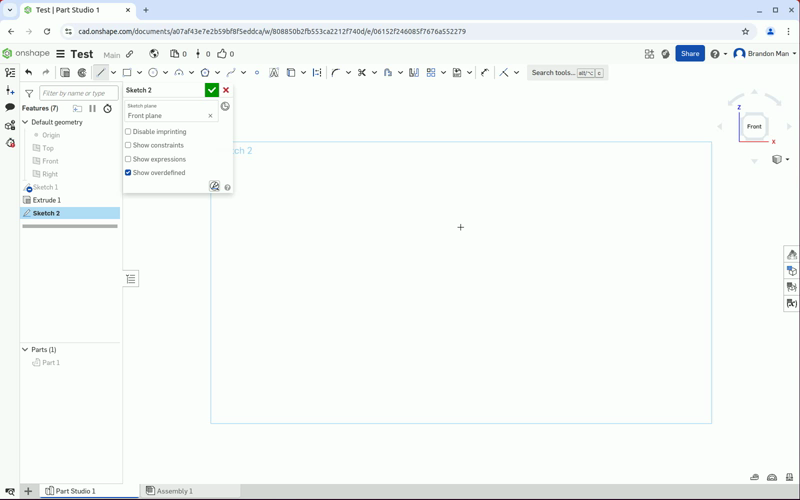
click(460, 226)
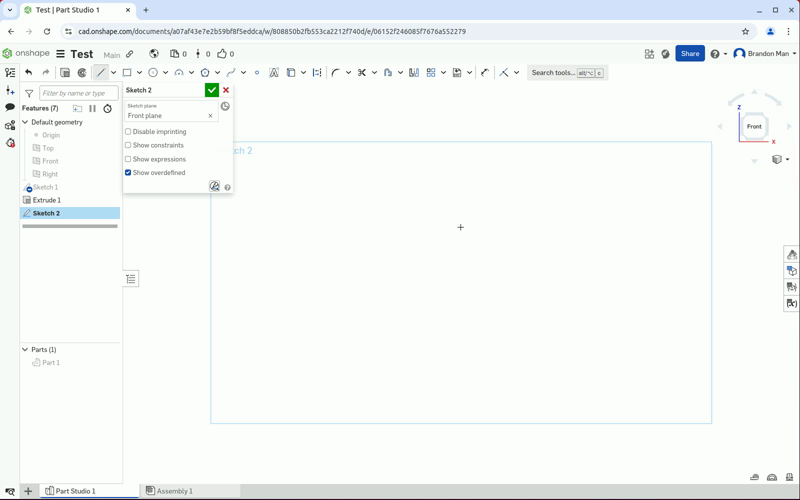
key_up(shift)
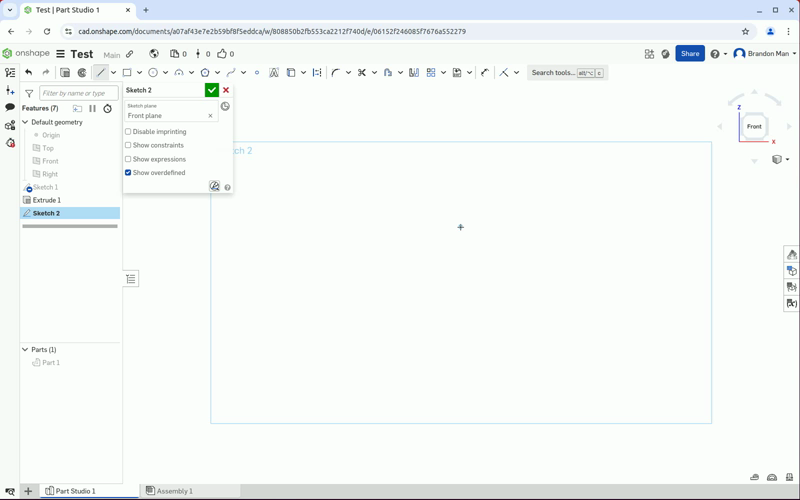
key_down(shift)
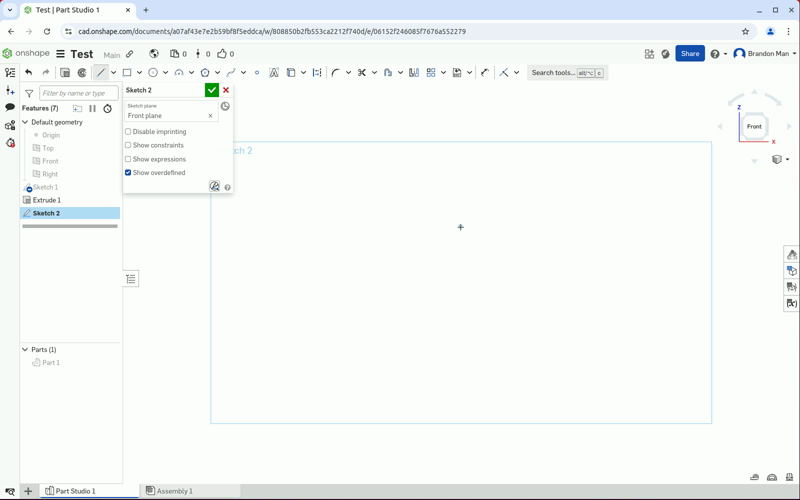
mouse_move(490, 226)
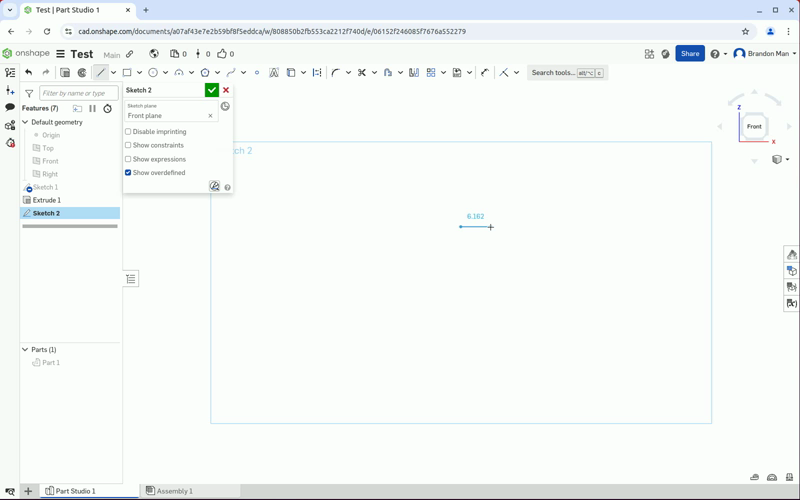
mouse_move(517, 226)
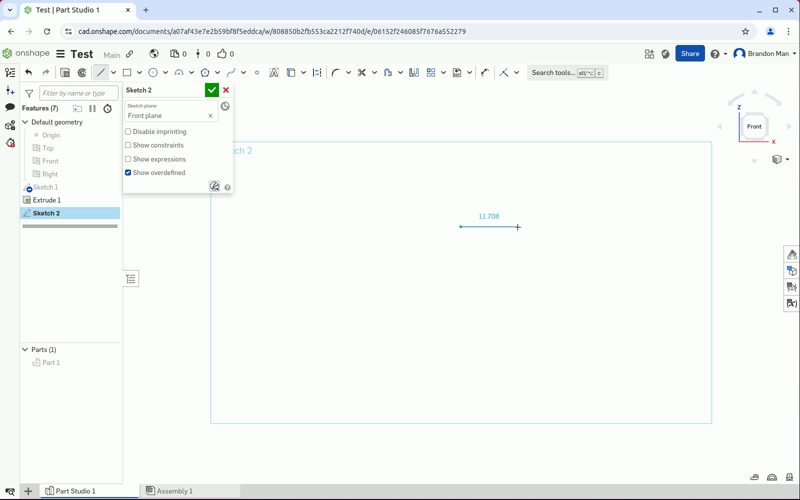
click(517, 226)
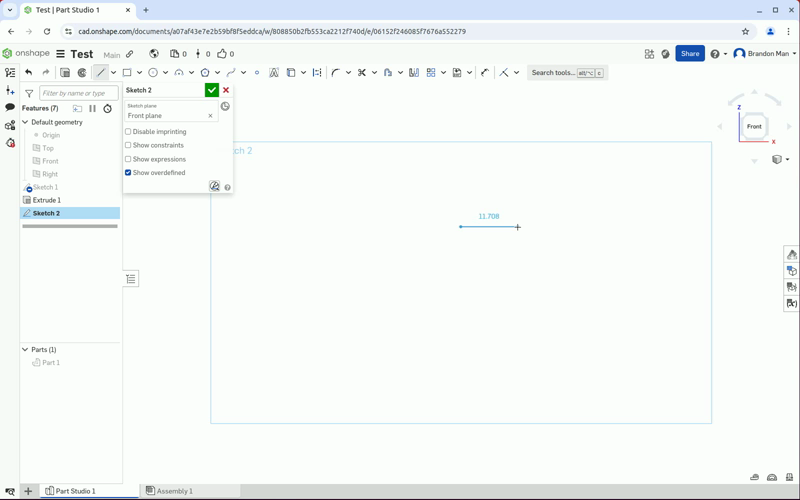
key_up(shift)
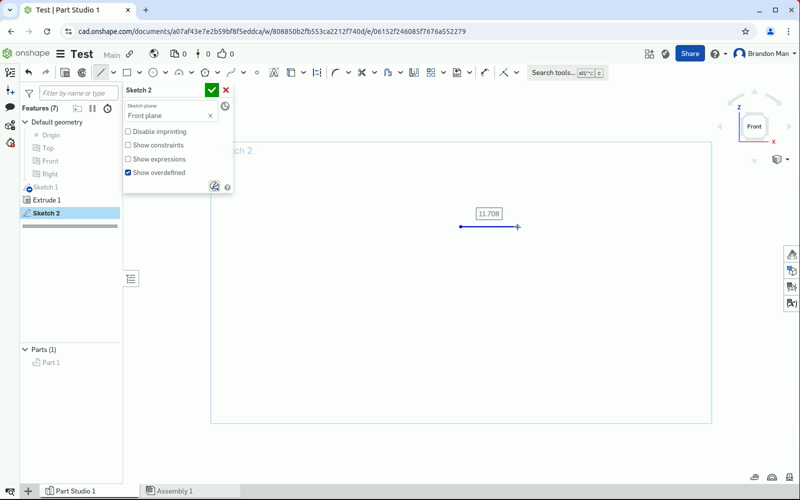
key_down(shift)
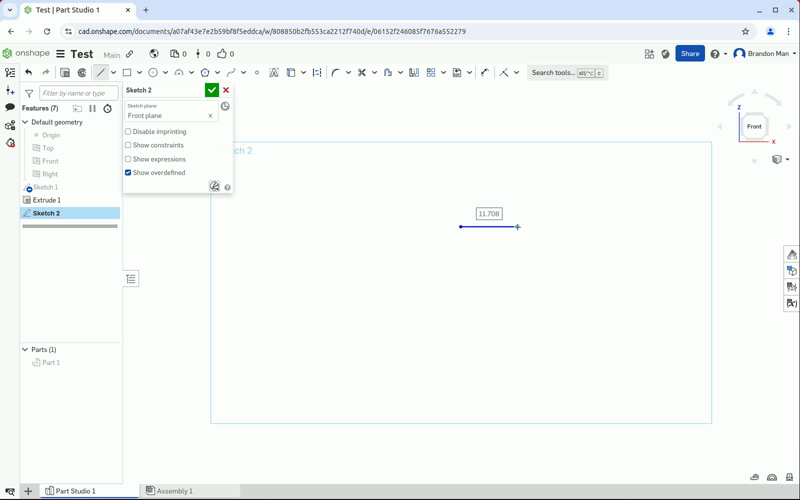
mouse_move(547, 226)
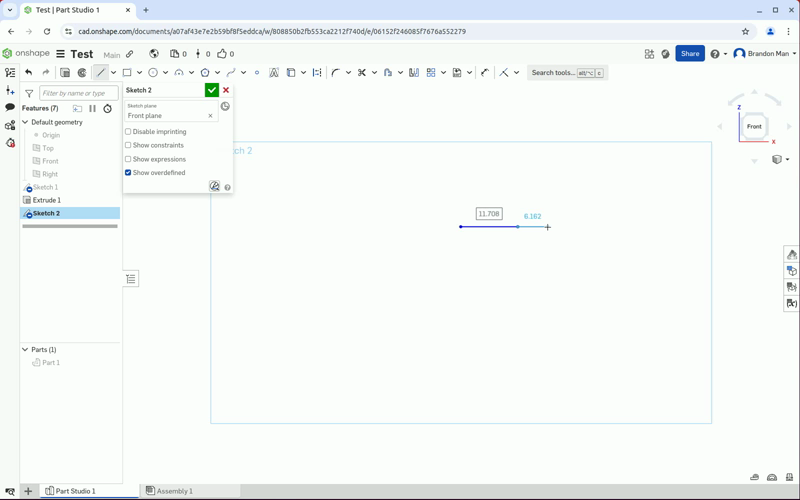
mouse_move(517, 169)
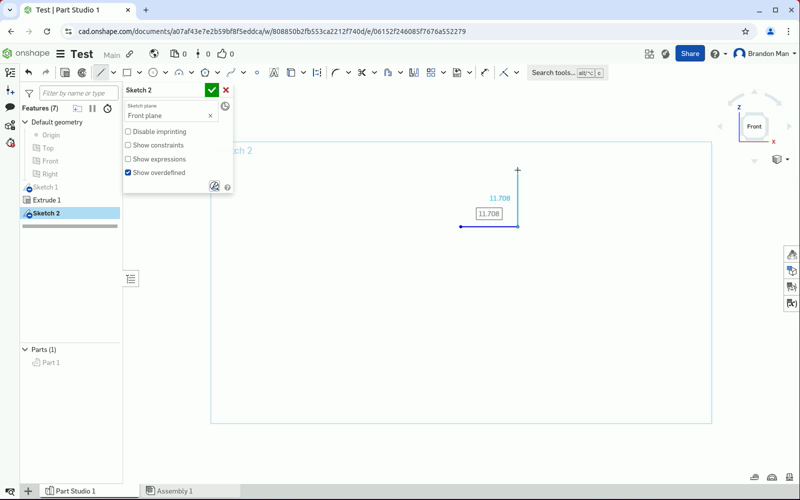
click(517, 169)
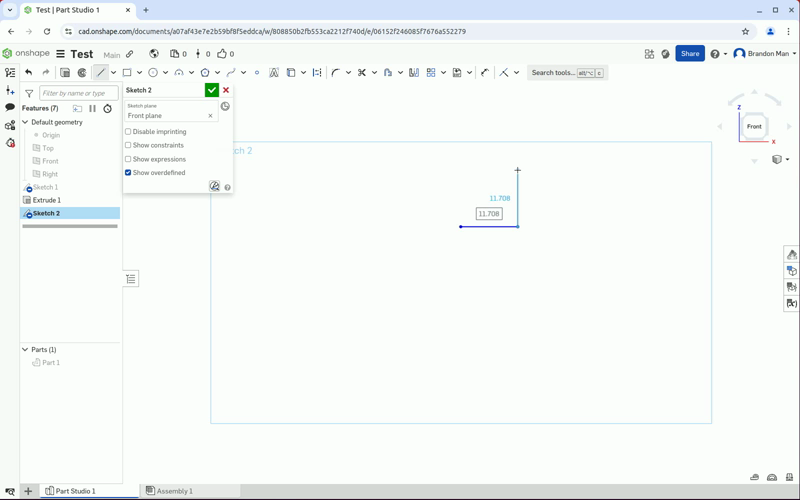
key_up(shift)
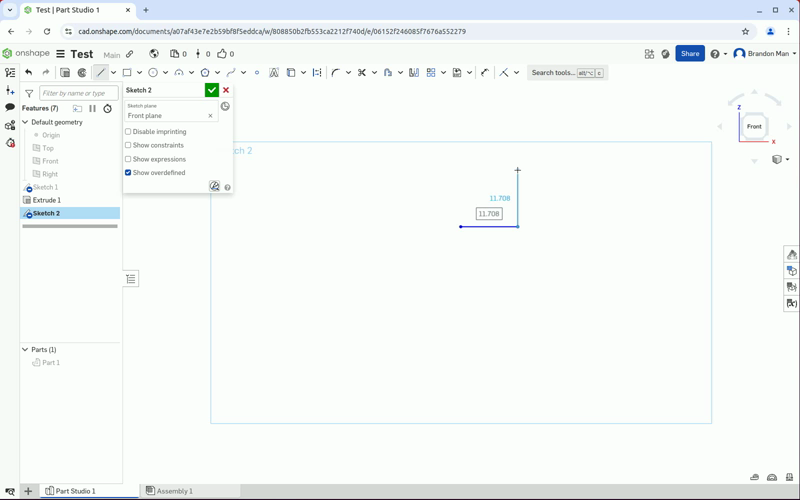
key_down(shift)
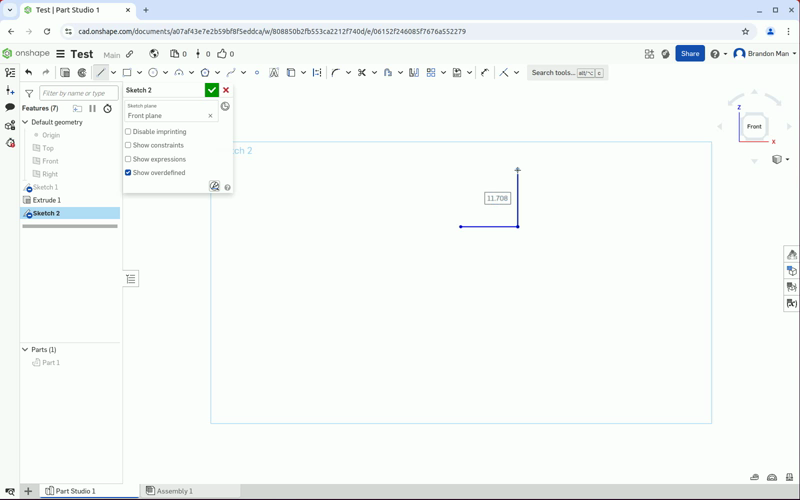
mouse_move(547, 169)
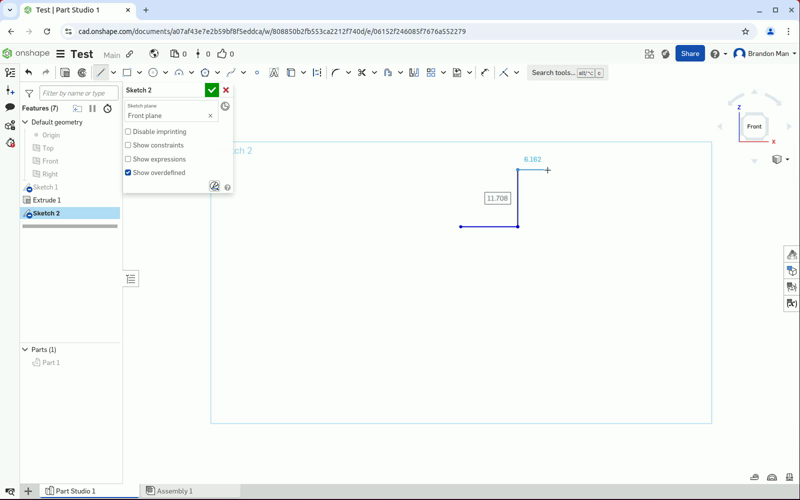
mouse_move(460, 169)
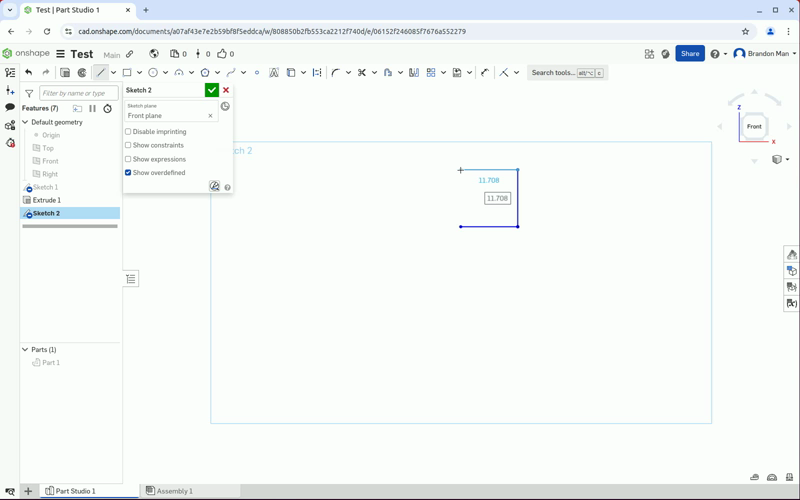
click(460, 169)
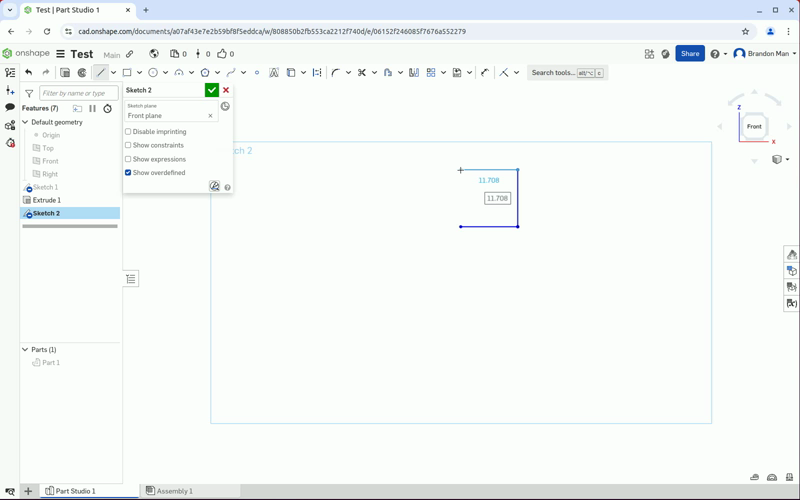
key_up(shift)
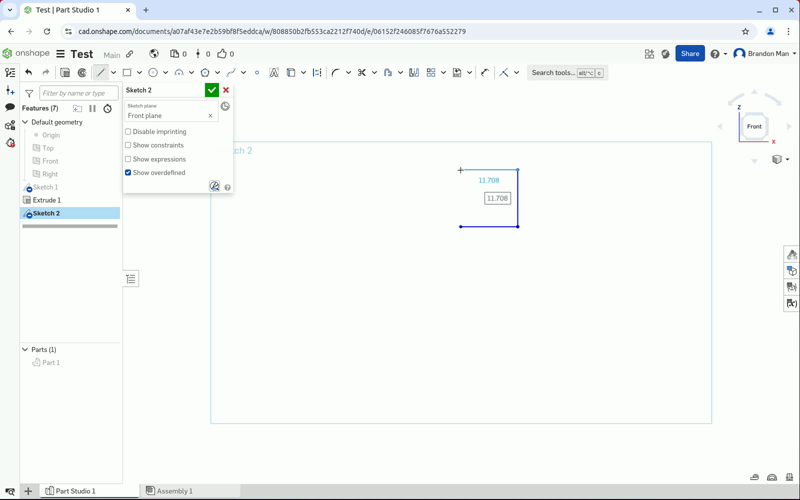
mouse_move(490, 169)
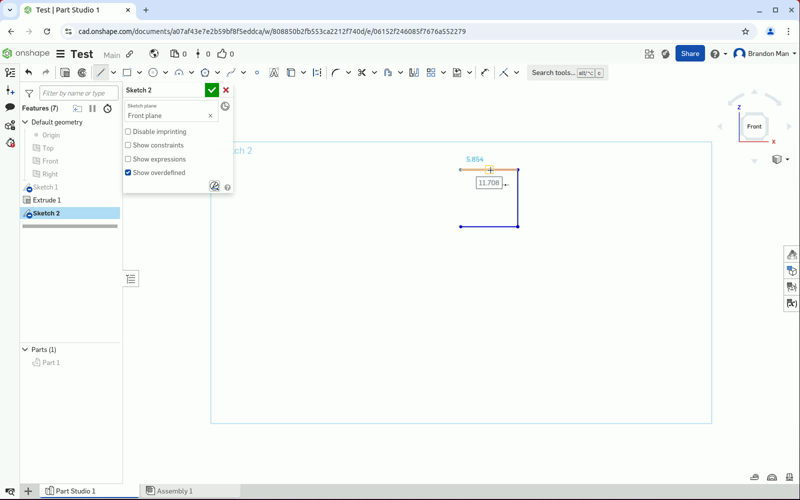
key_down(shift)
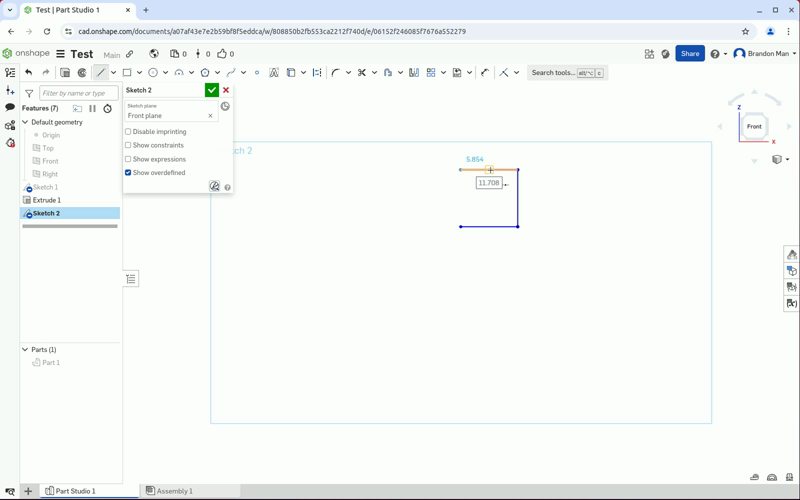
mouse_move(460, 226)
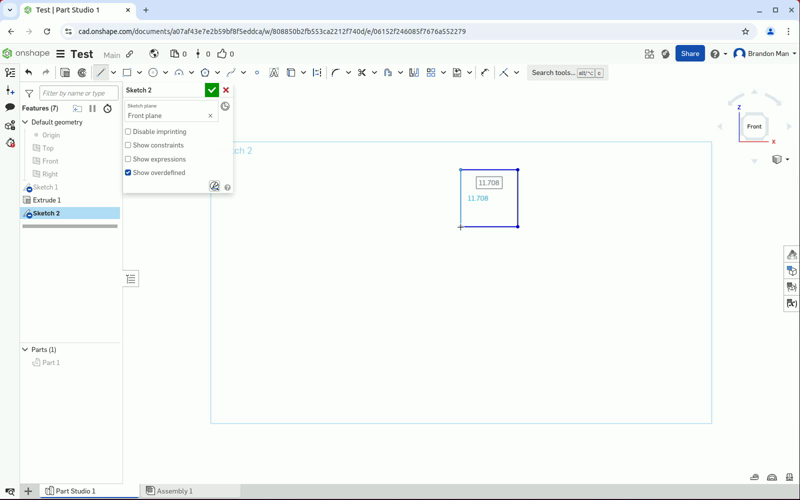
key_up(shift)
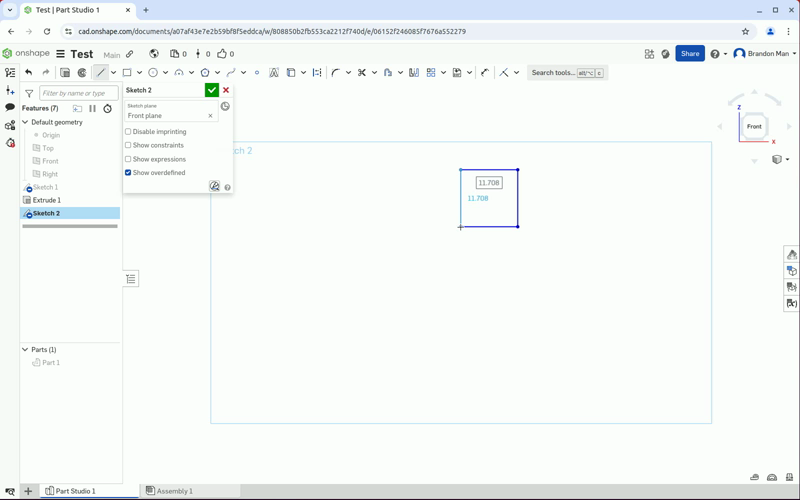
click(460, 226)
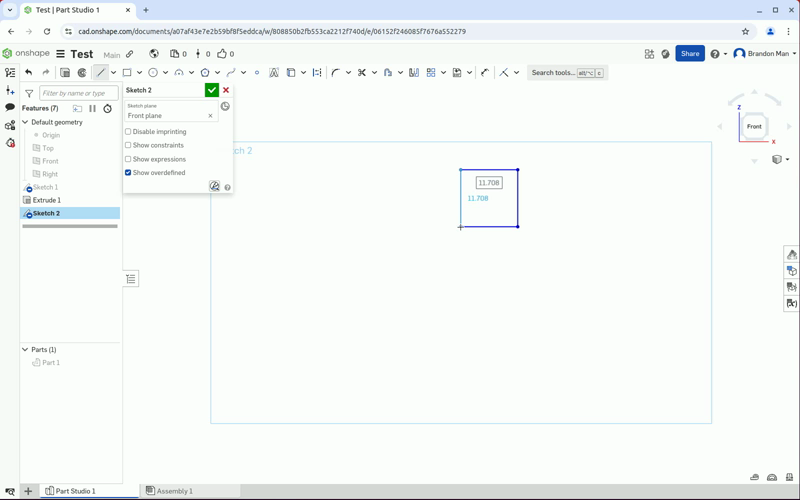
key(esc)
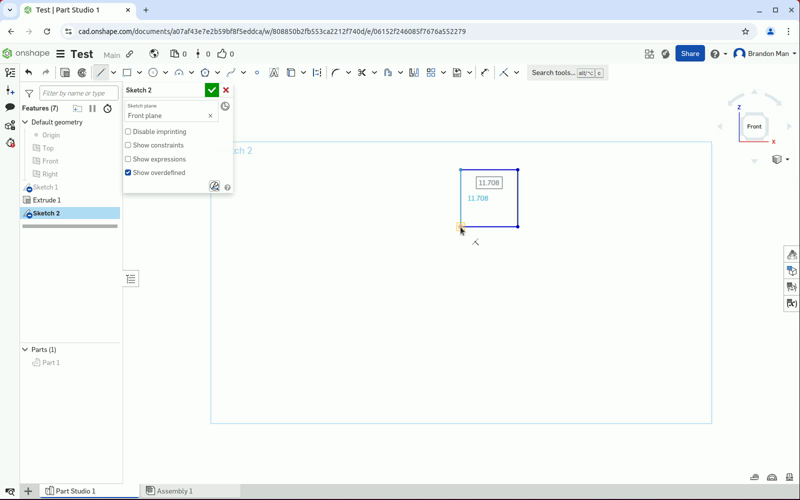
mouse_move(468, 191)
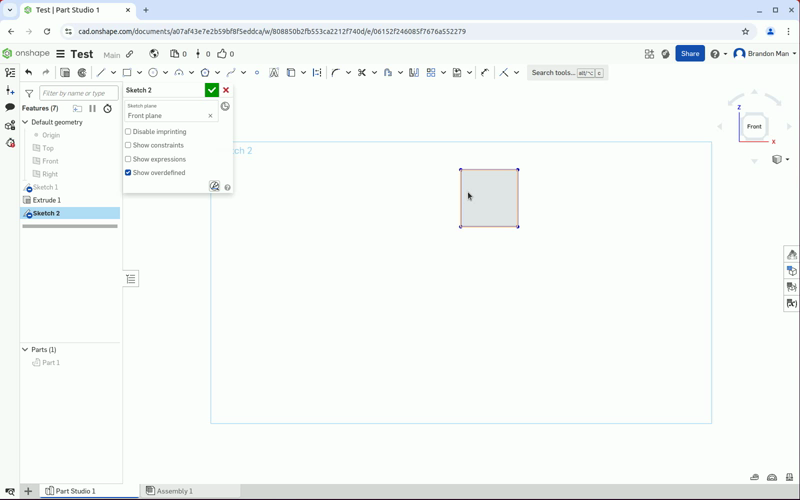
click(468, 191)
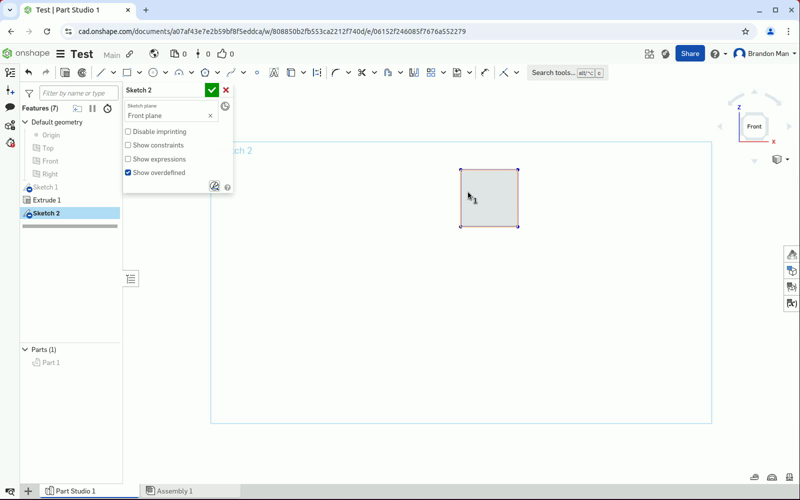
mouse_move(73, 352)
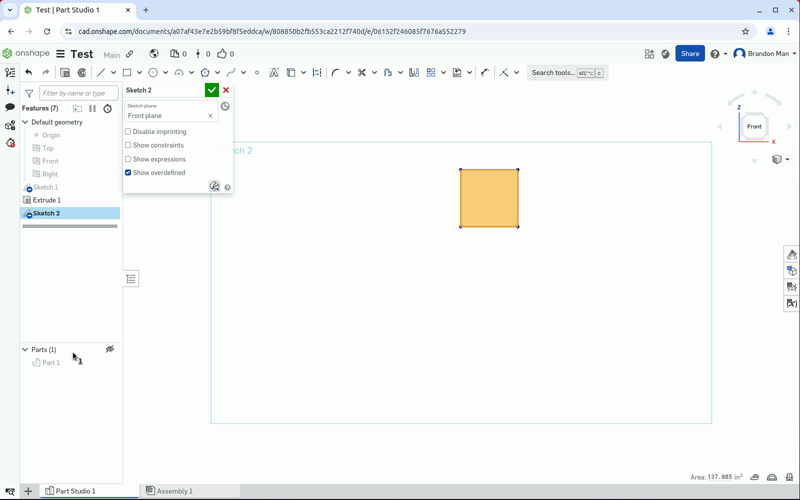
key(shift+y)
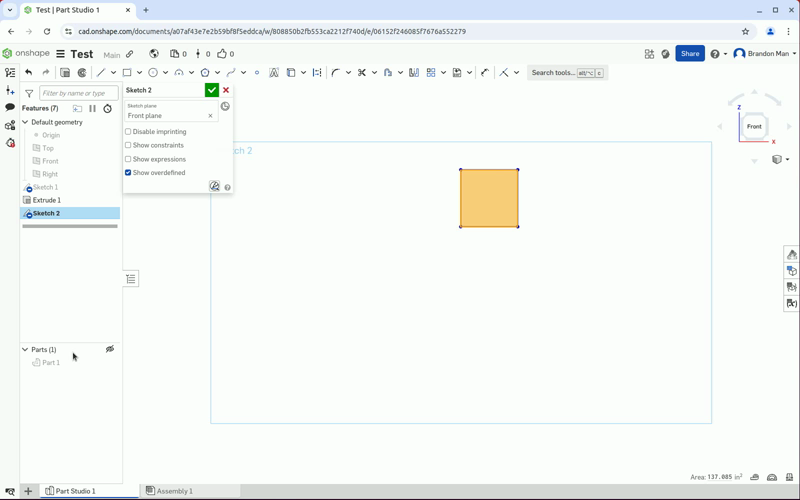
key(shift+e)
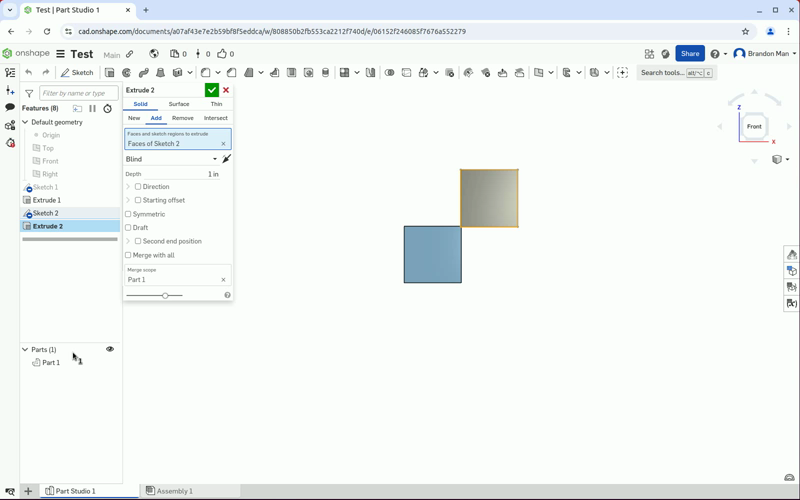
mouse_move(143, 106)
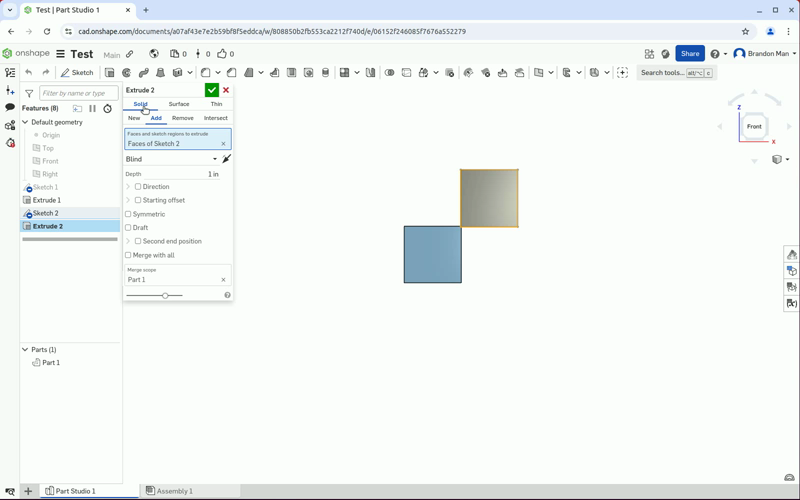
click(143, 106)
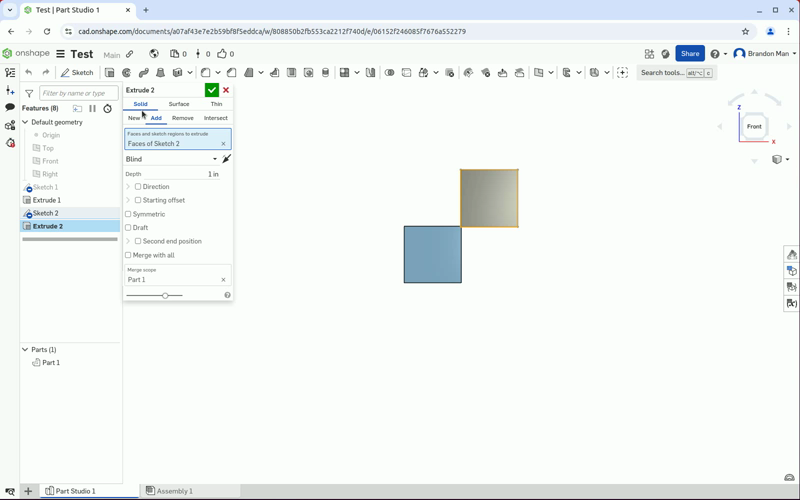
mouse_move(137, 120)
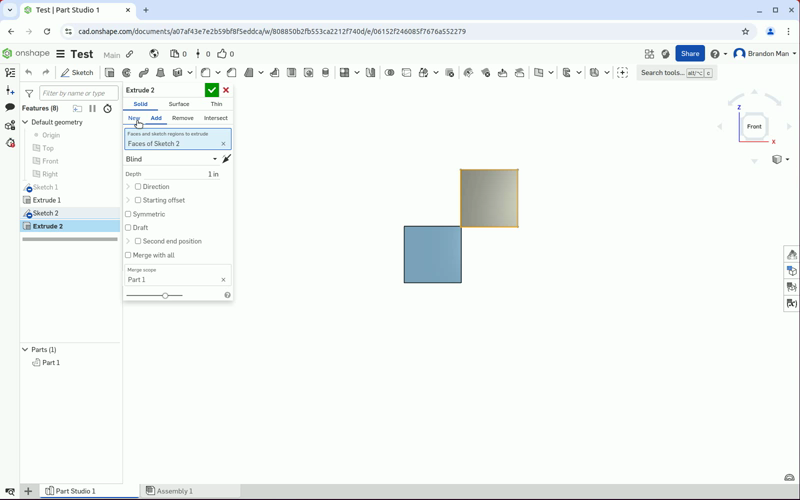
click(137, 120)
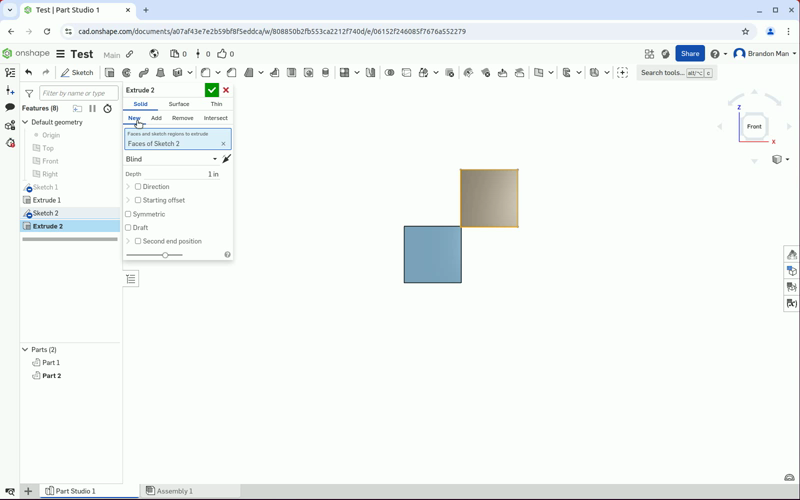
key(tab, 4)
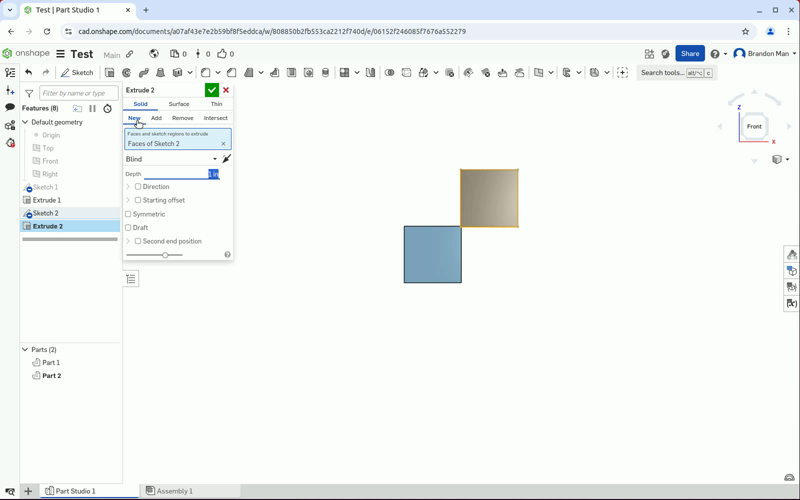
text(11.554)
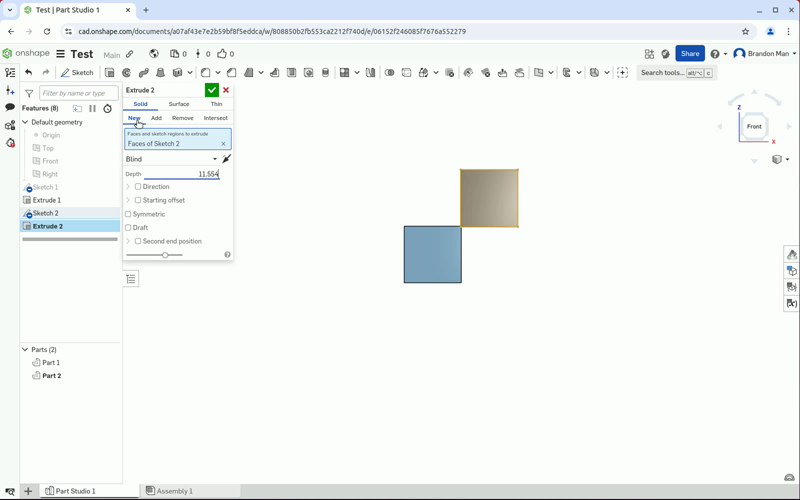
key(enter)
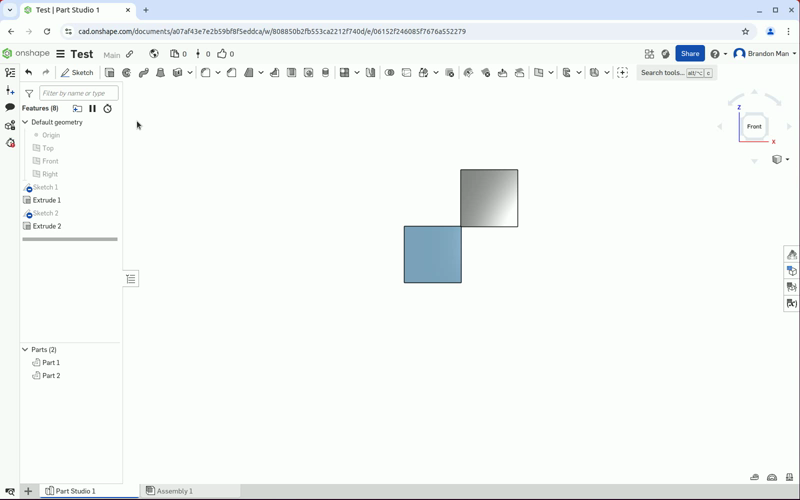
key(shift+h)
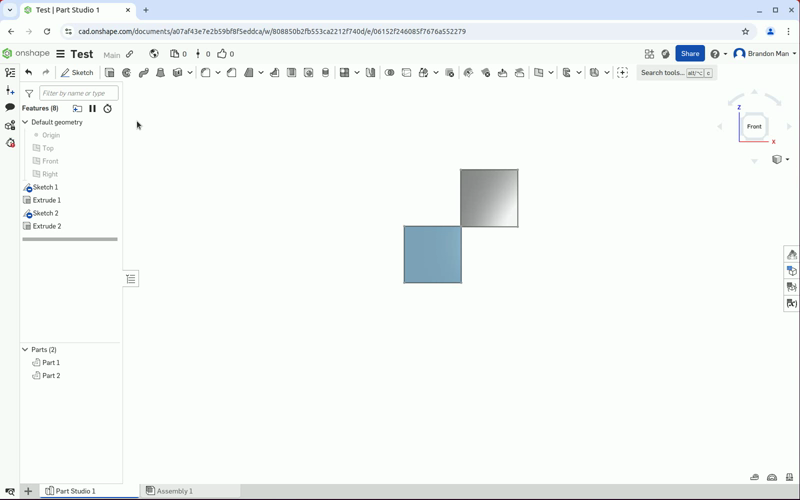
key(shift+h)
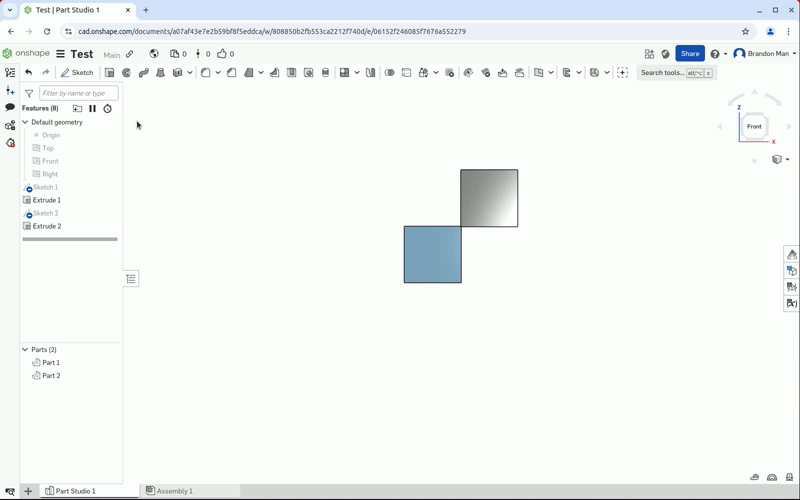
mouse_move(73, 189)
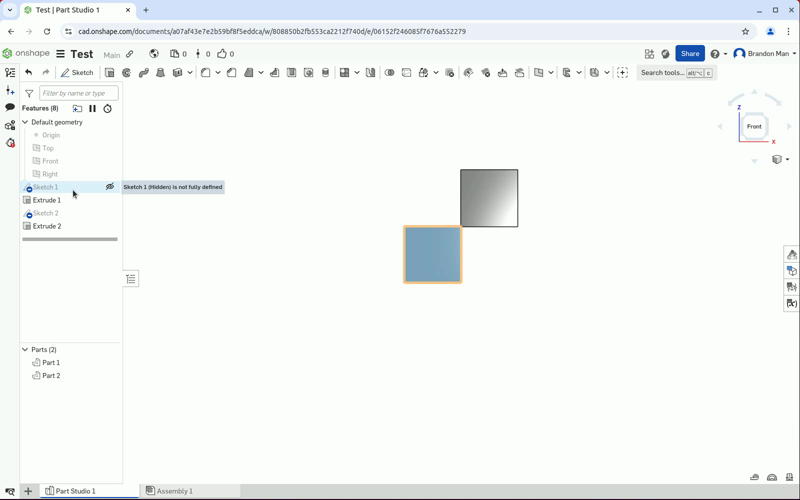
click(73, 189)
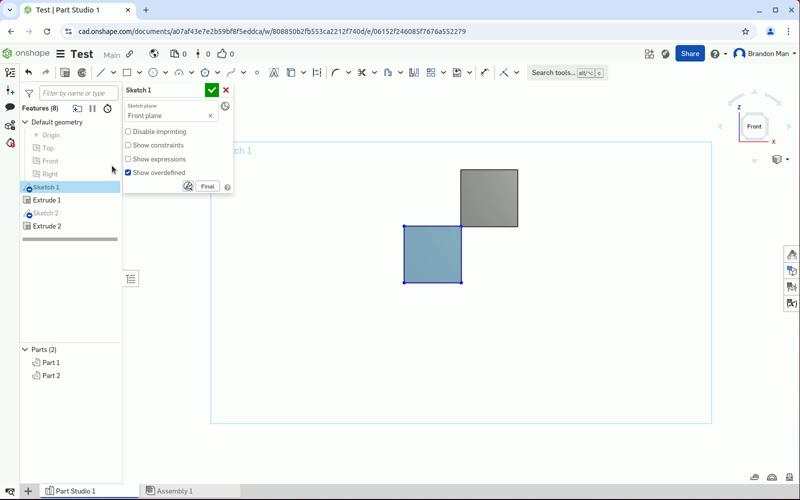
mouse_move(229, 92)
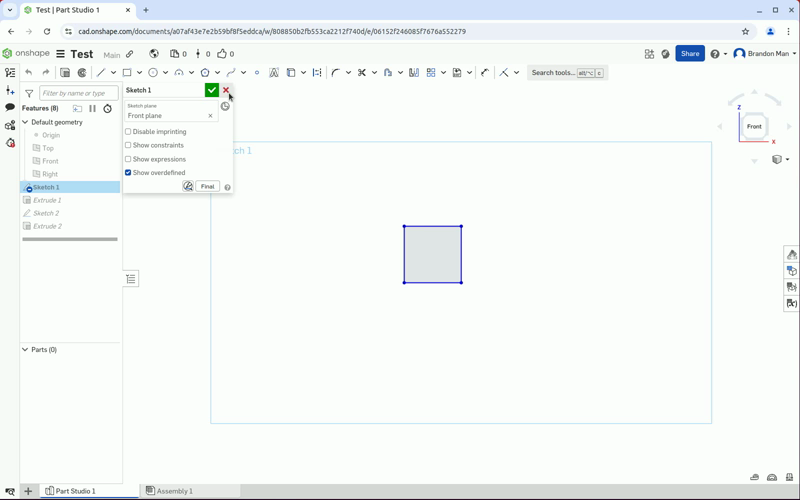
click(229, 92)
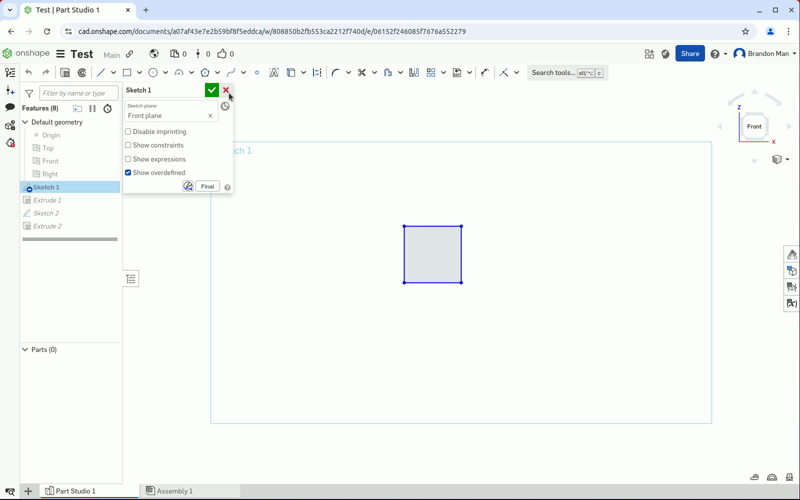
key(shift+s)
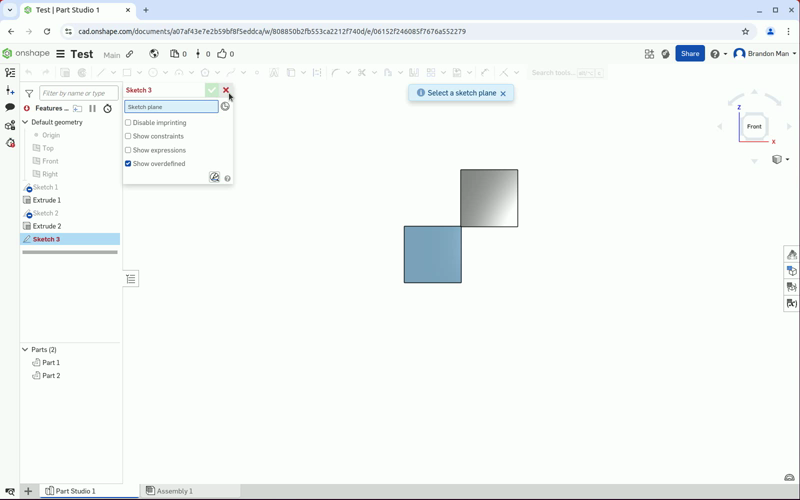
mouse_move(73, 163)
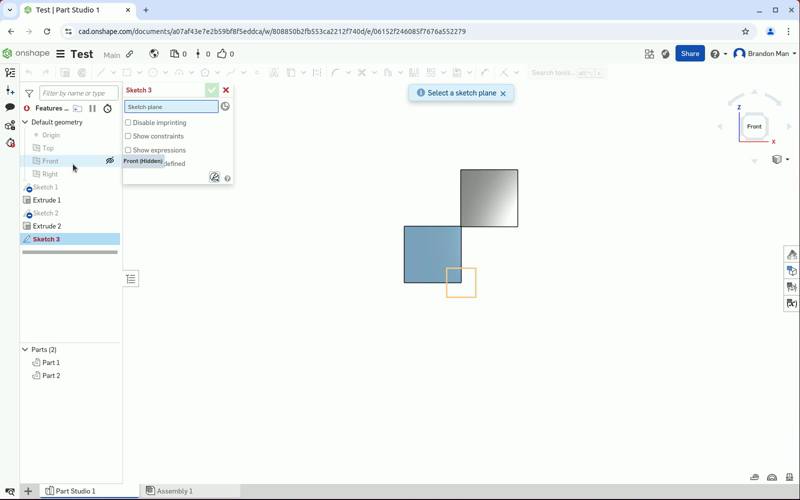
click(73, 163)
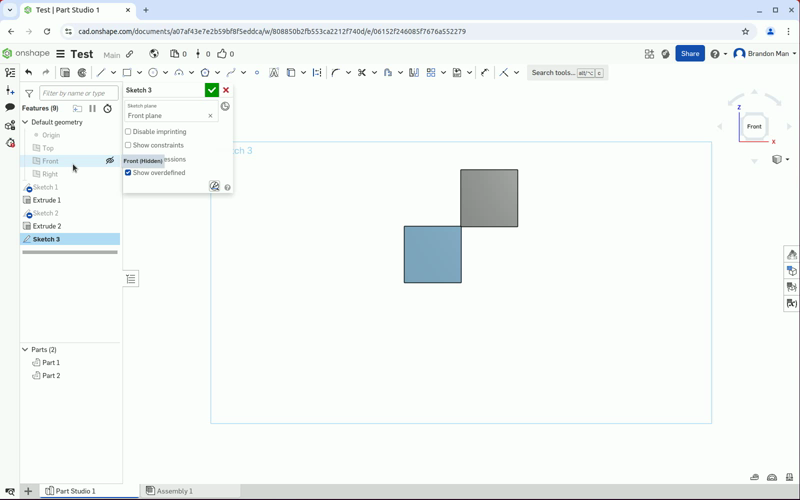
mouse_move(73, 352)
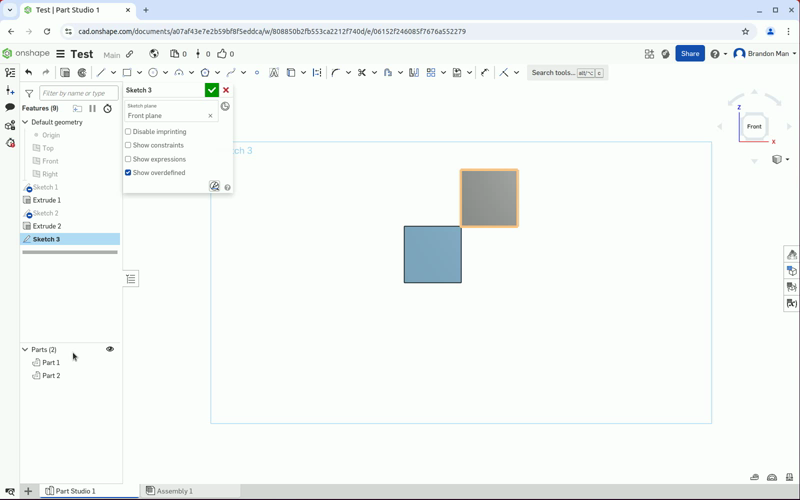
key(y)
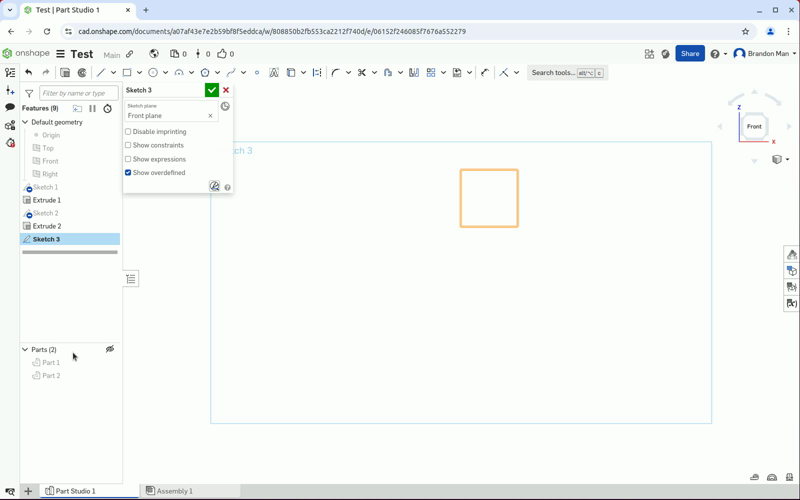
key(l)
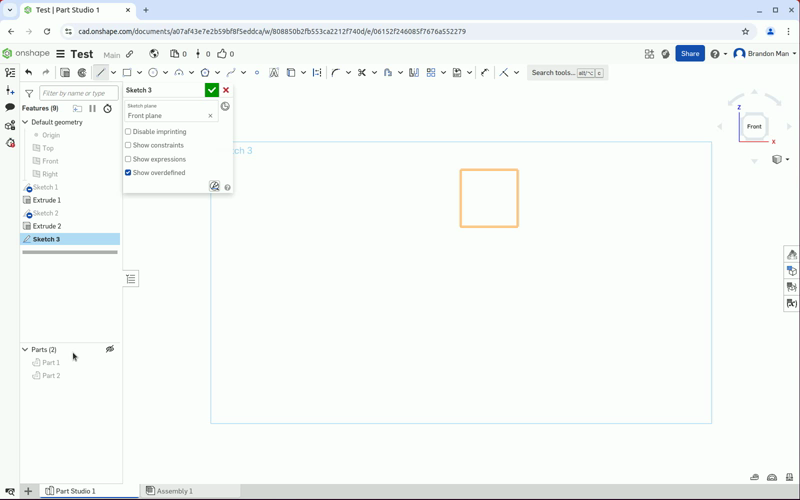
key_down(shift)
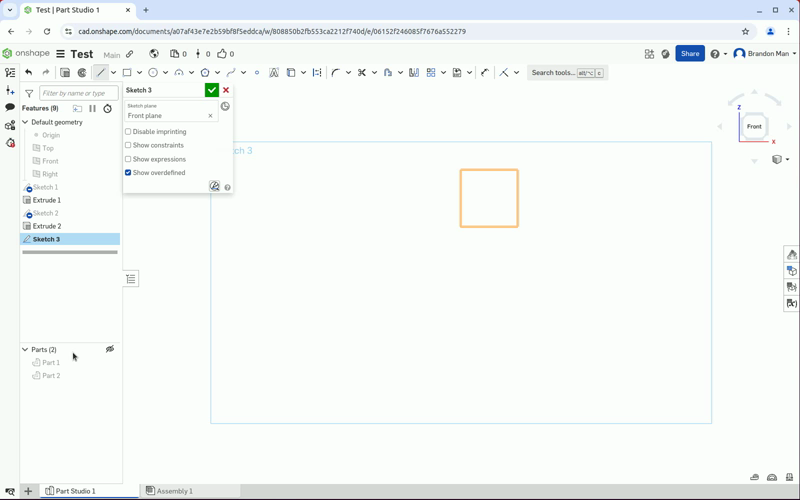
mouse_move(404, 226)
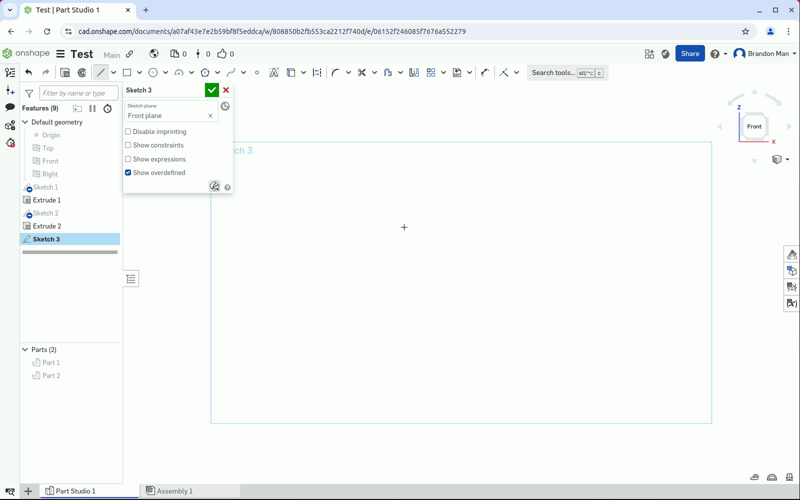
click(404, 226)
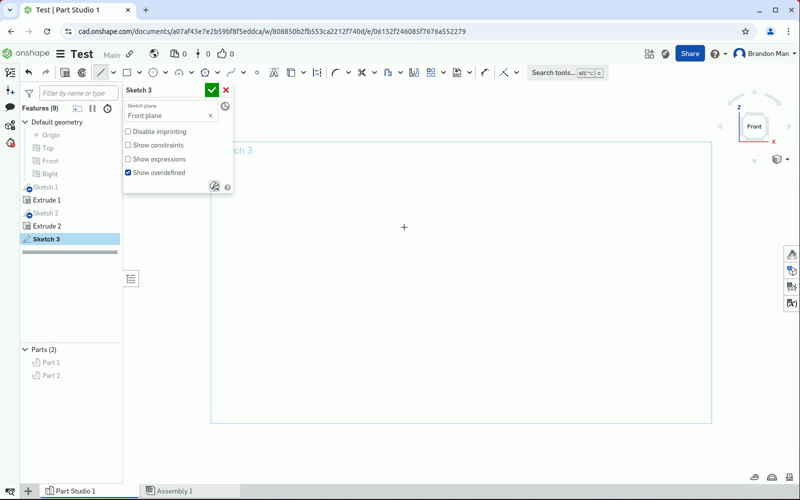
key_up(shift)
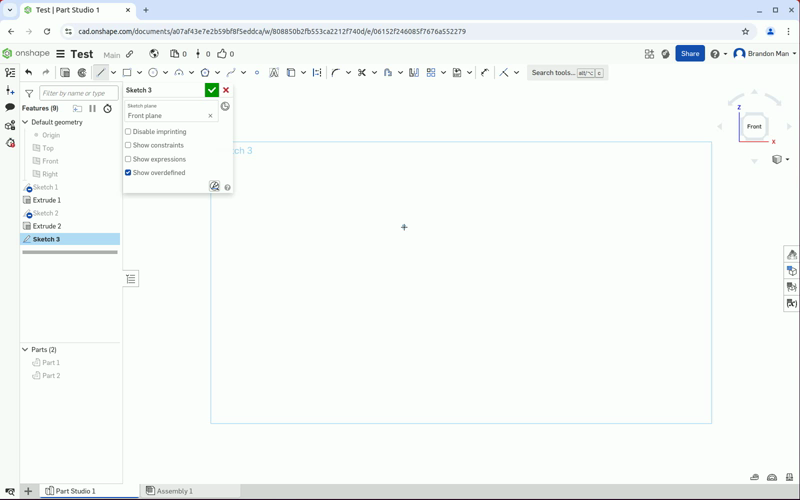
key_down(shift)
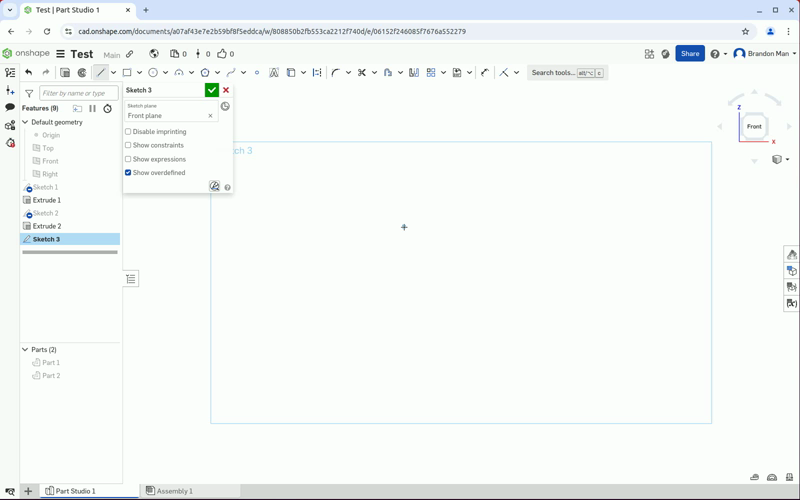
mouse_move(434, 226)
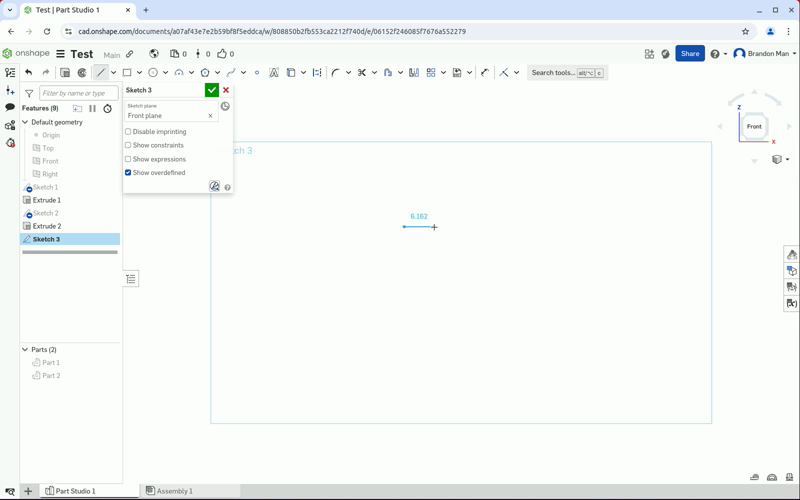
mouse_move(461, 226)
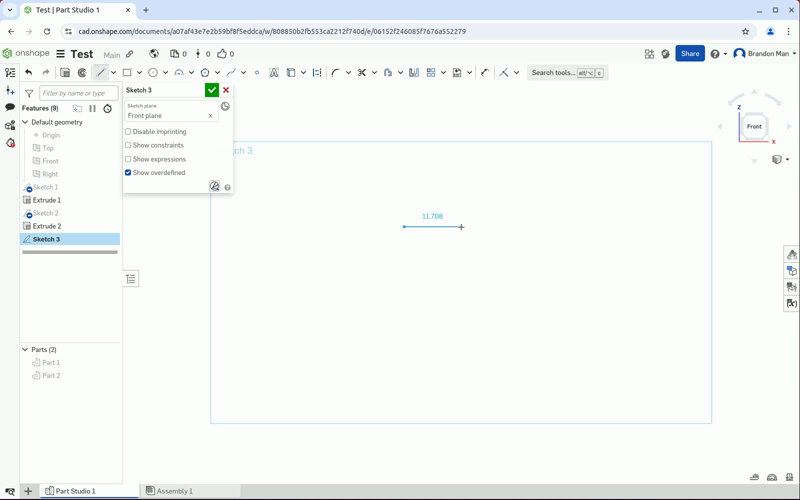
click(461, 226)
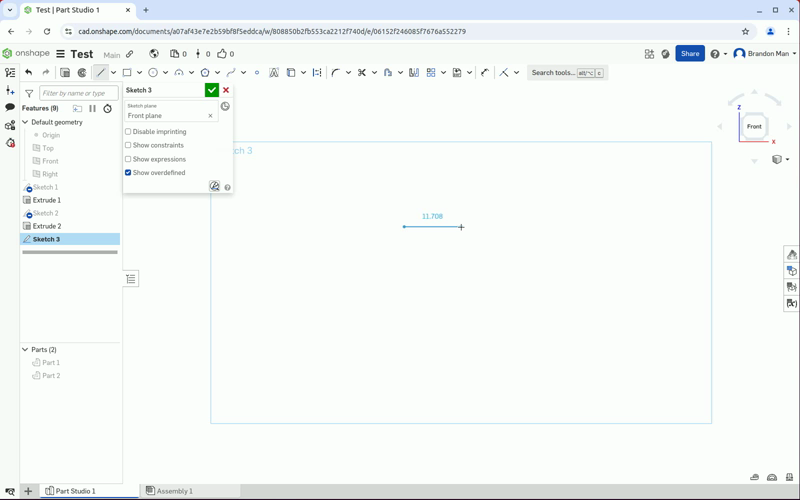
key_up(shift)
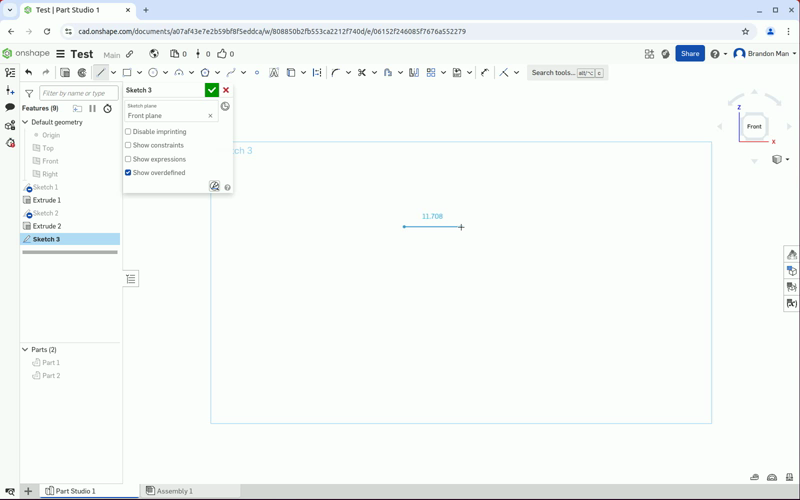
key_down(shift)
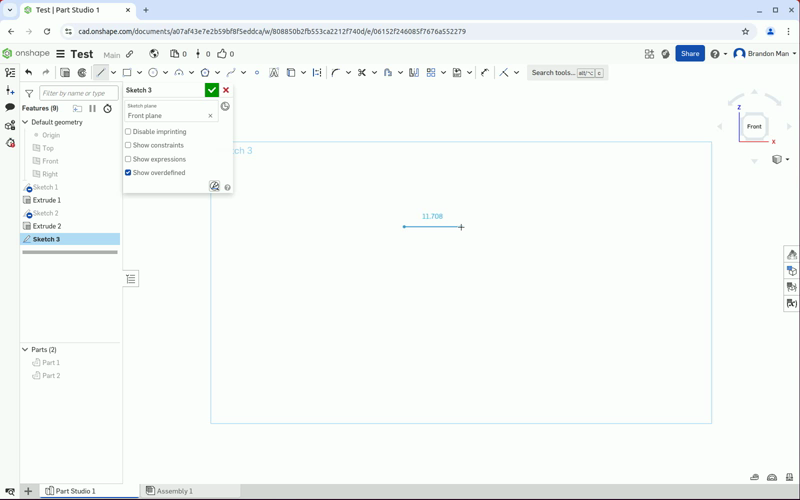
mouse_move(491, 226)
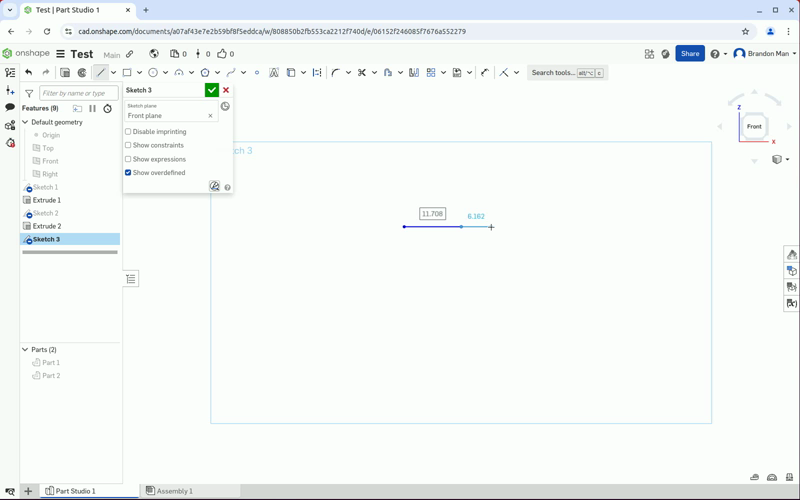
mouse_move(461, 169)
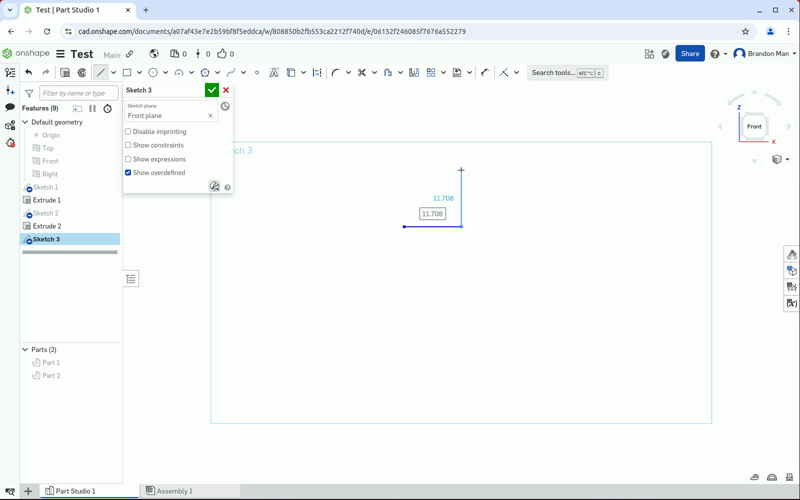
click(461, 169)
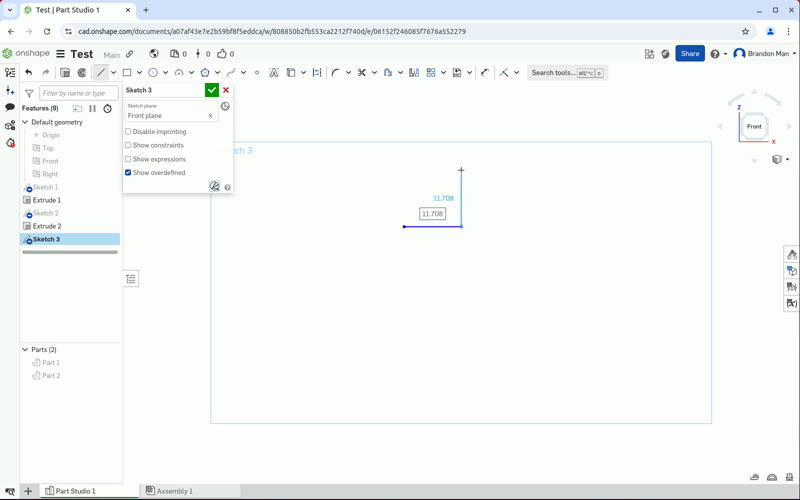
key_up(shift)
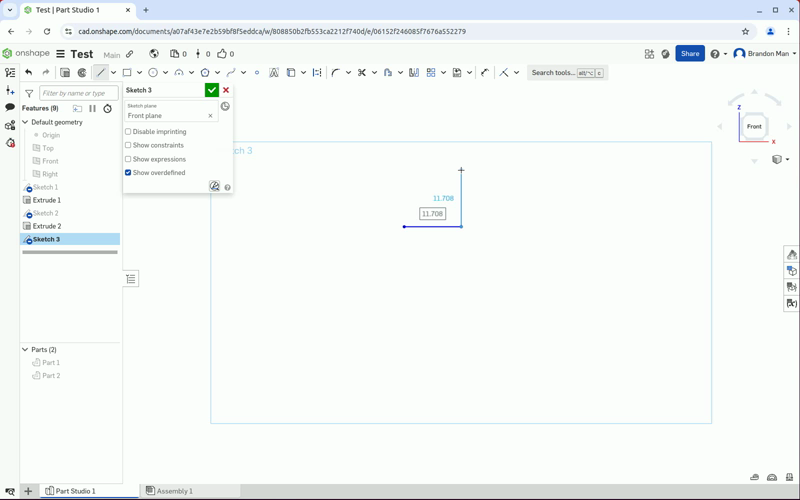
key_down(shift)
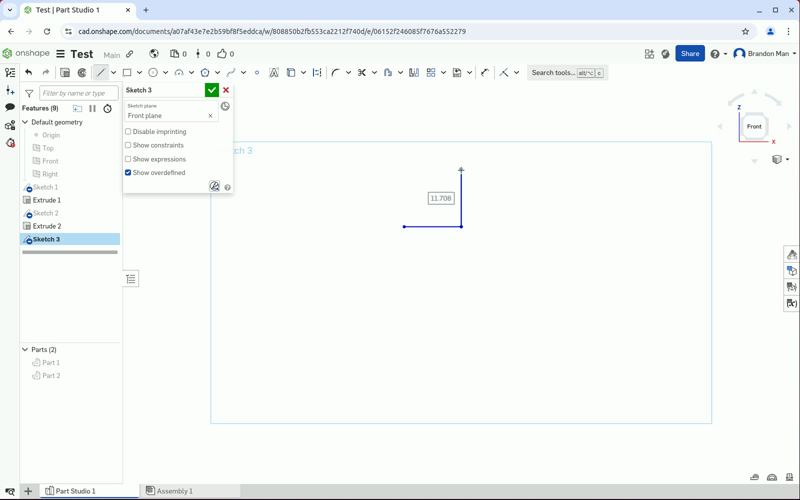
mouse_move(491, 169)
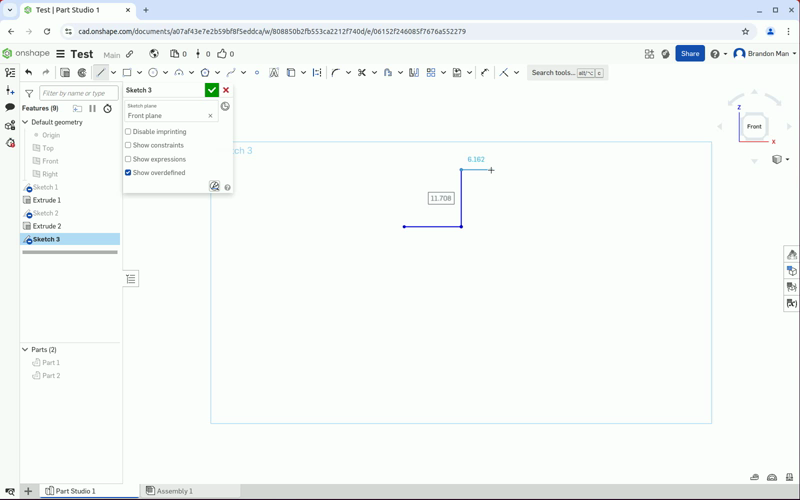
mouse_move(404, 169)
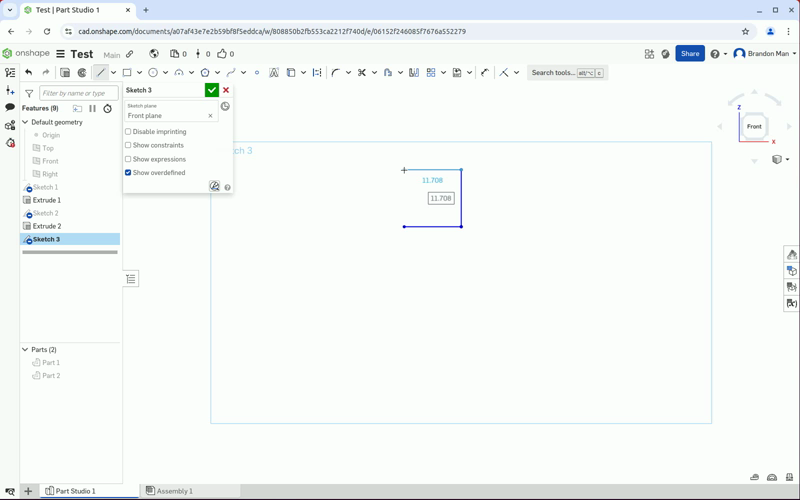
click(404, 169)
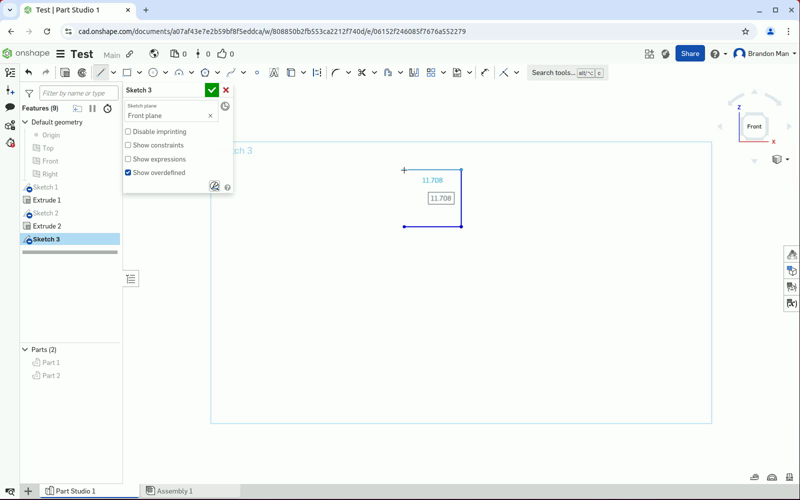
key_up(shift)
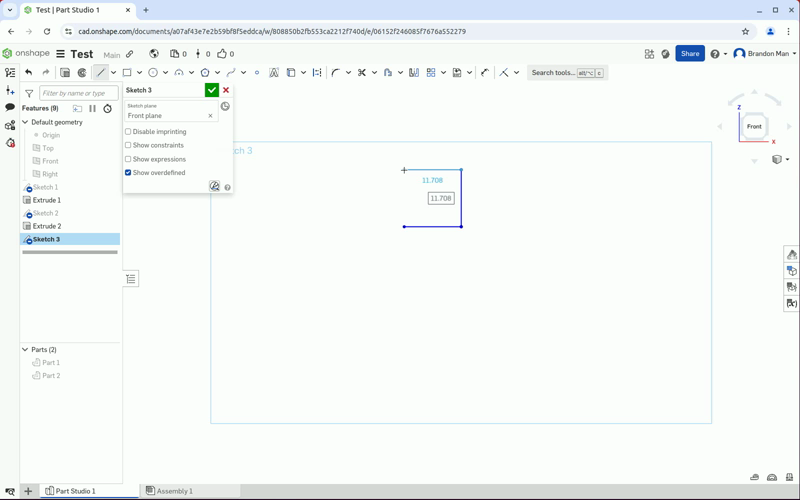
mouse_move(434, 169)
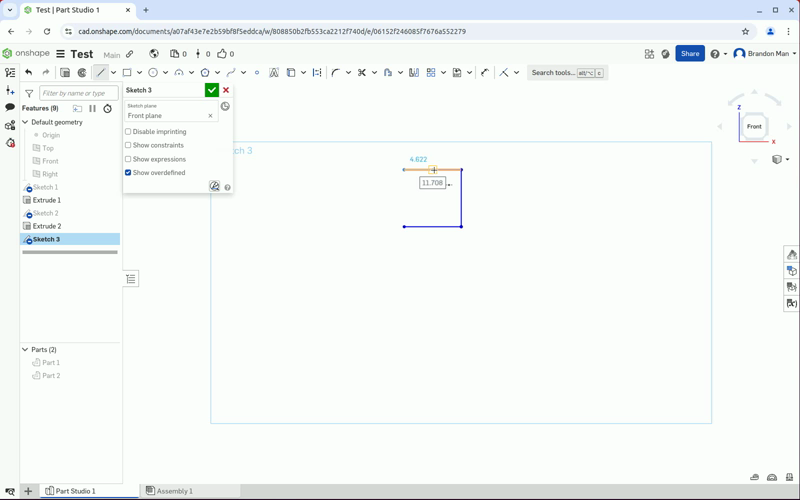
key_down(shift)
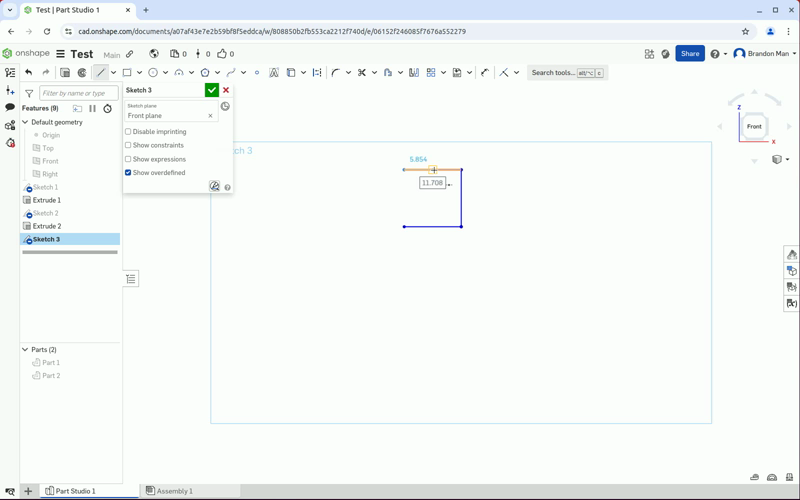
mouse_move(404, 226)
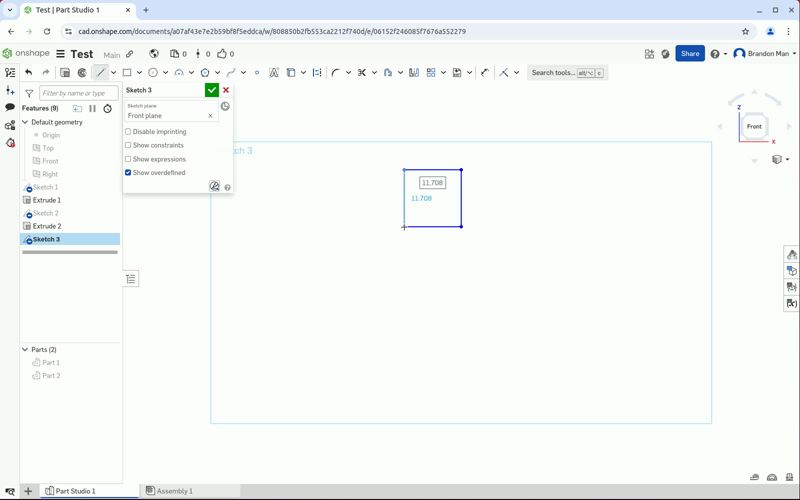
key_up(shift)
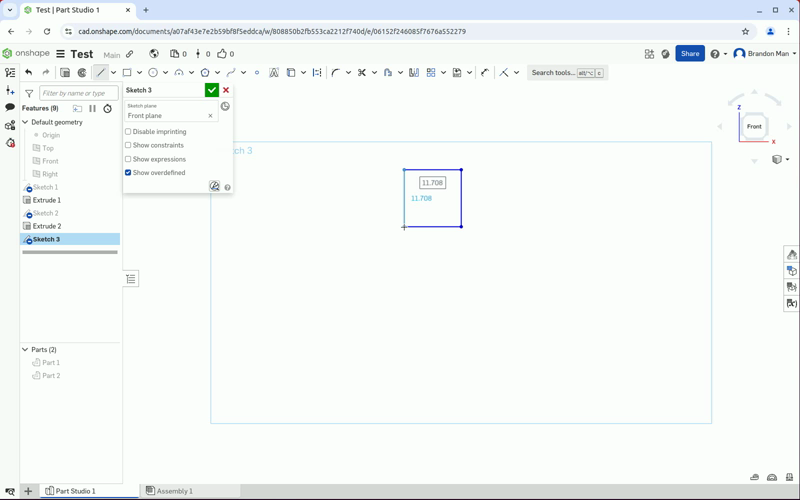
click(404, 226)
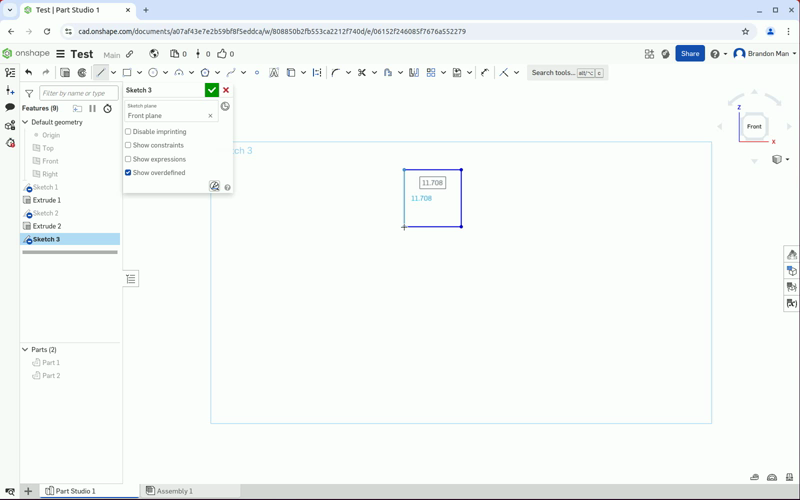
key(esc)
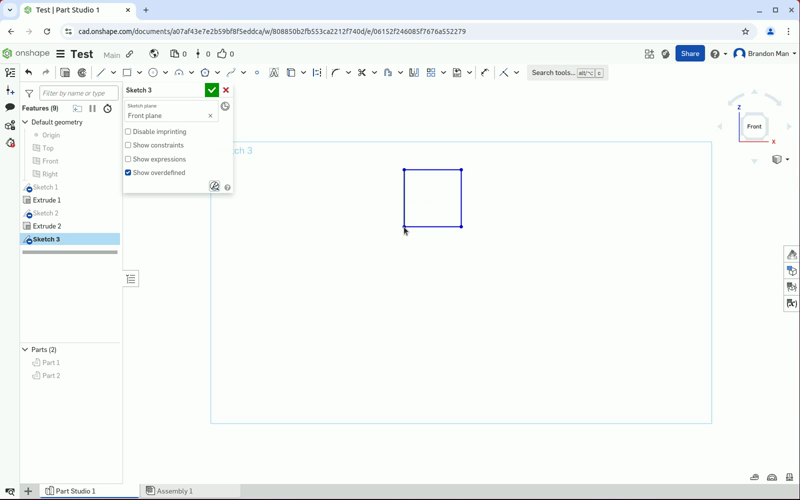
mouse_move(421, 204)
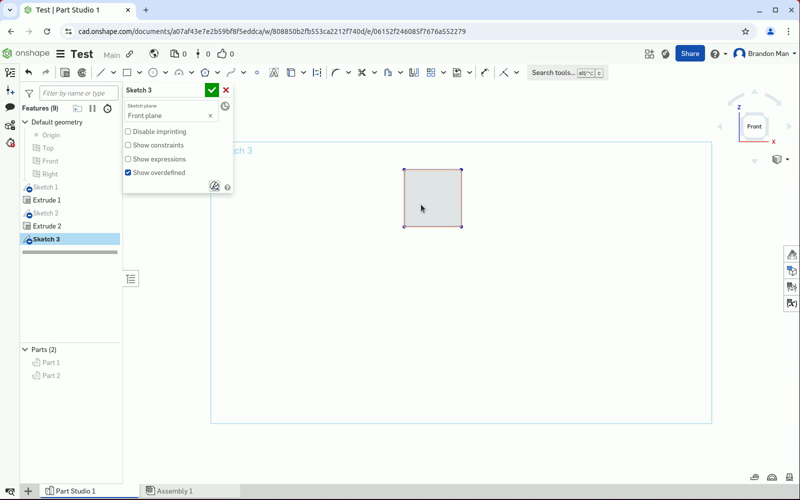
click(421, 204)
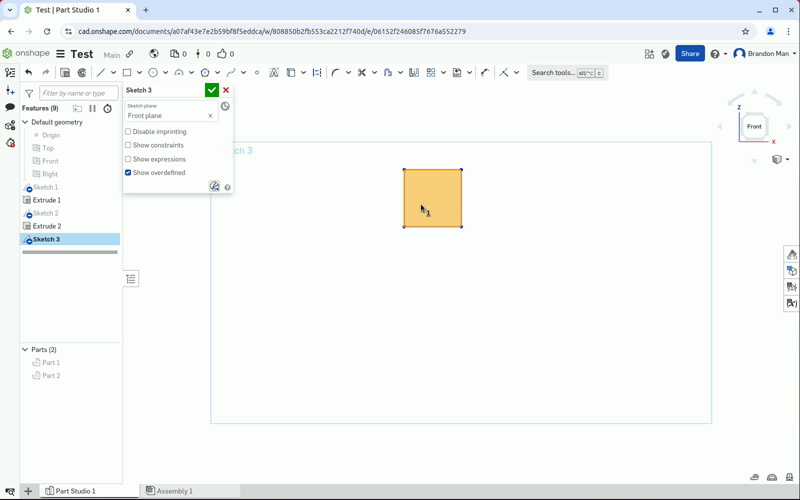
mouse_move(73, 352)
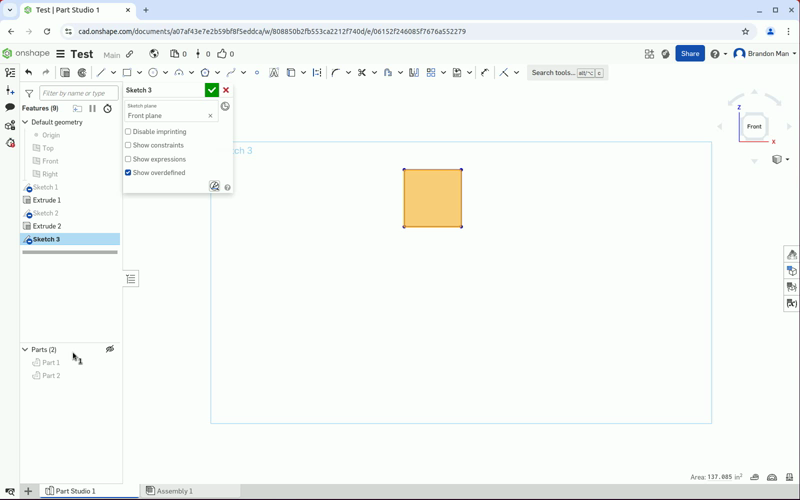
key(shift+y)
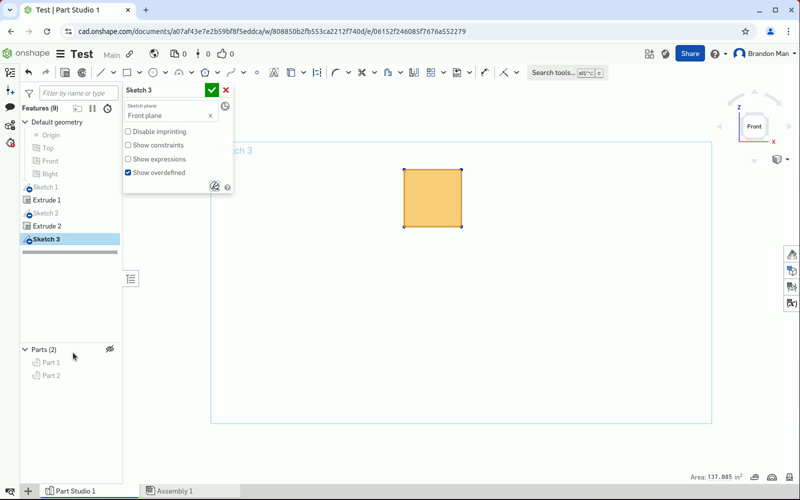
key(shift+e)
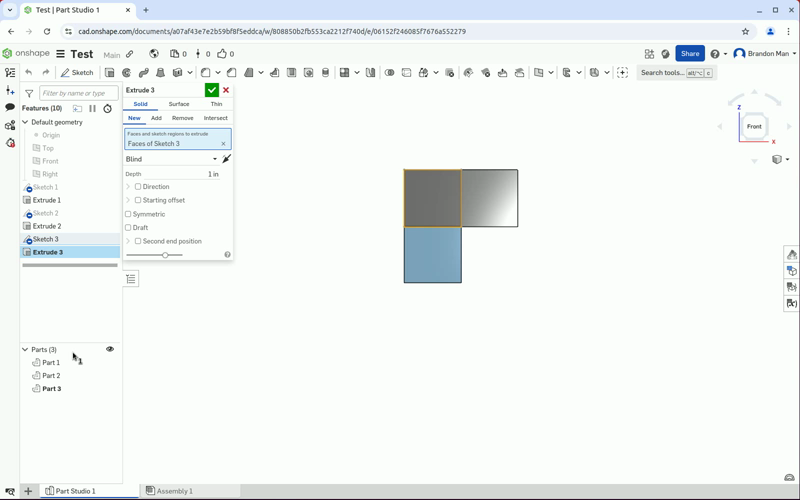
mouse_move(143, 106)
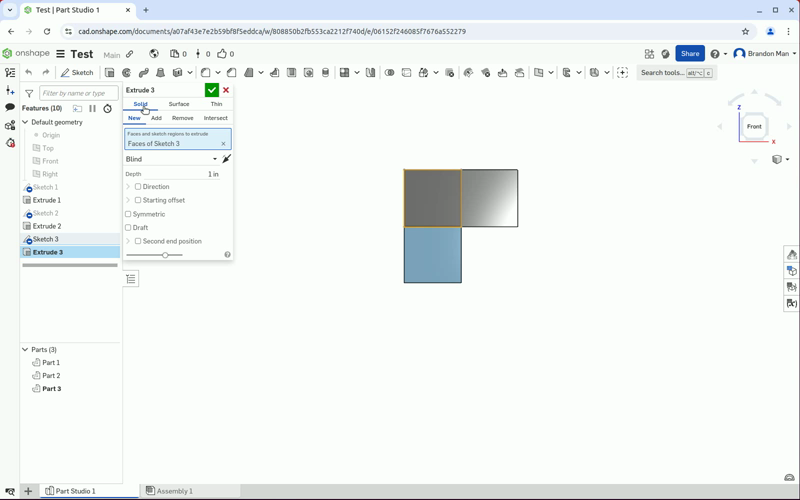
click(143, 106)
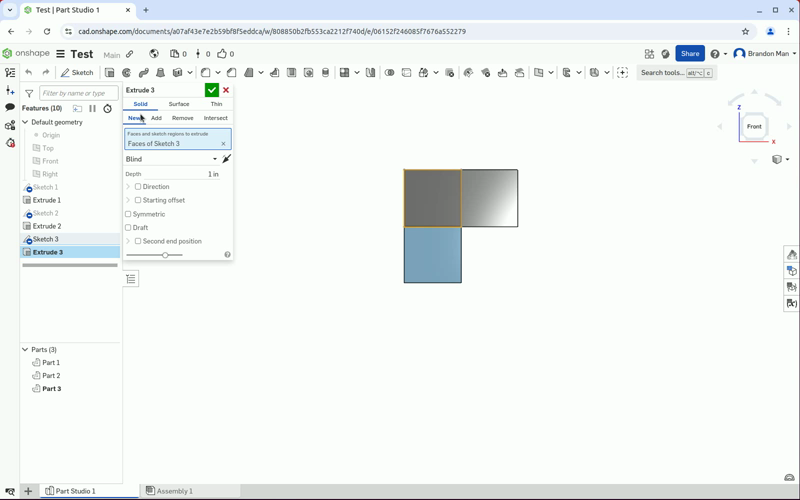
mouse_move(137, 120)
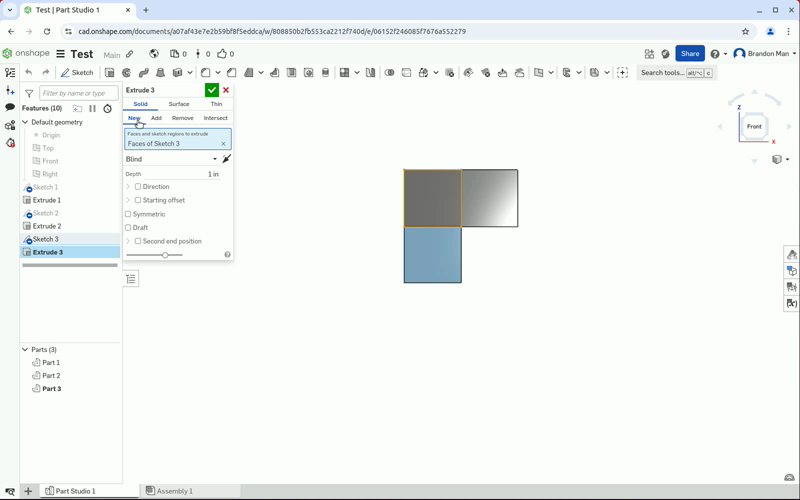
click(137, 120)
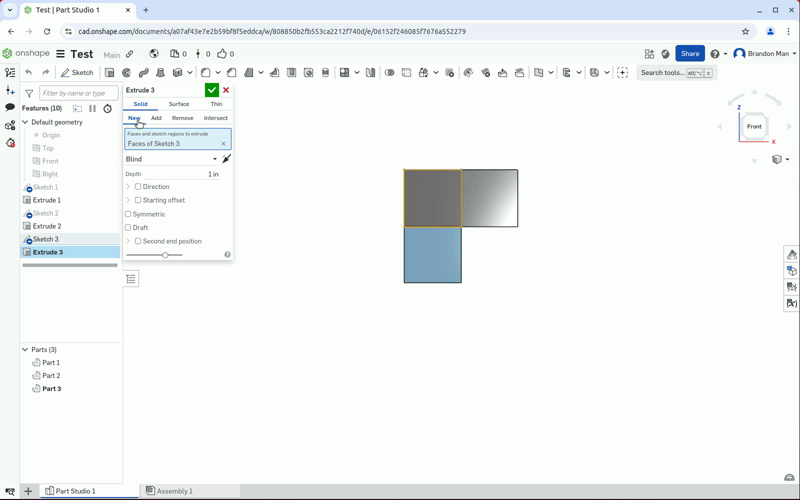
key(tab, 4)
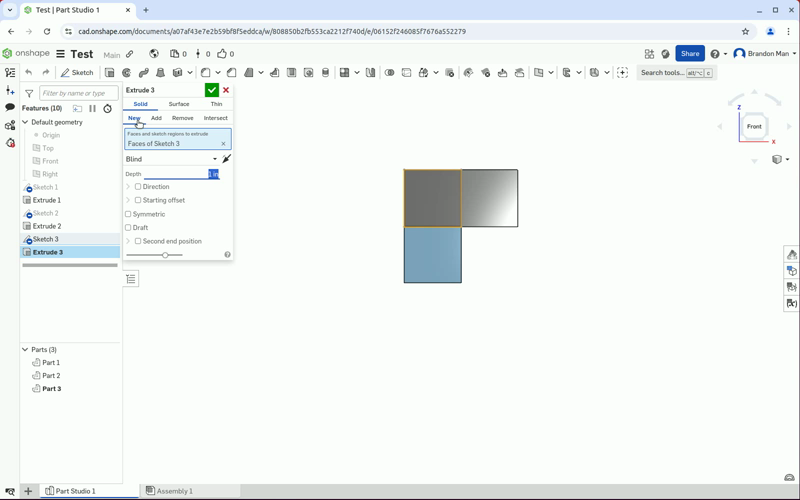
text(11.554)
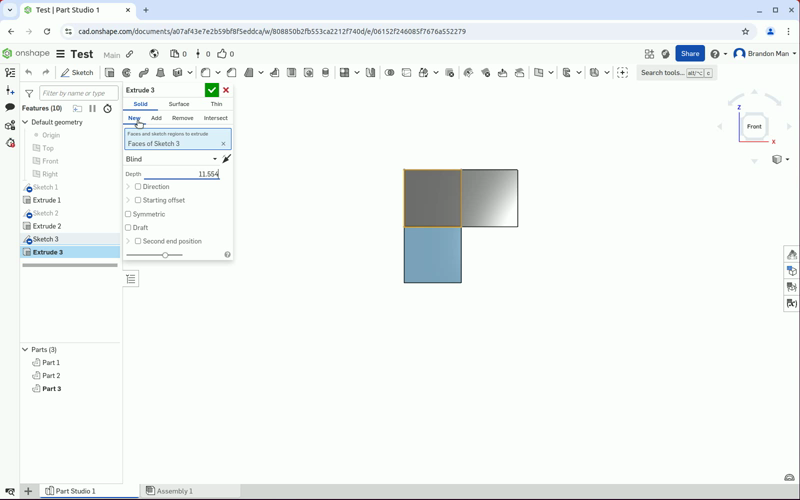
key(enter)
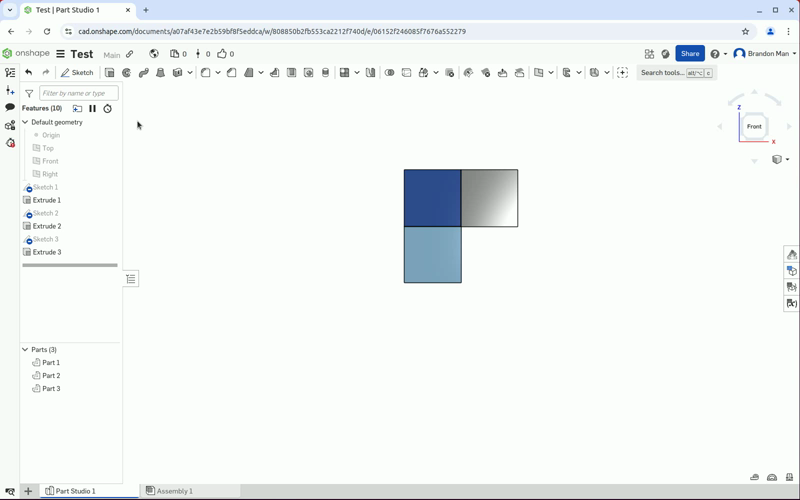
key(shift+h)
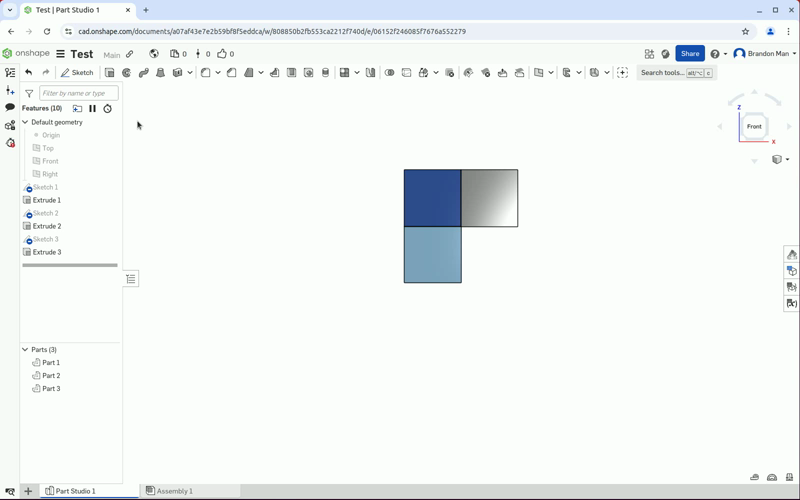
key(shift+h)
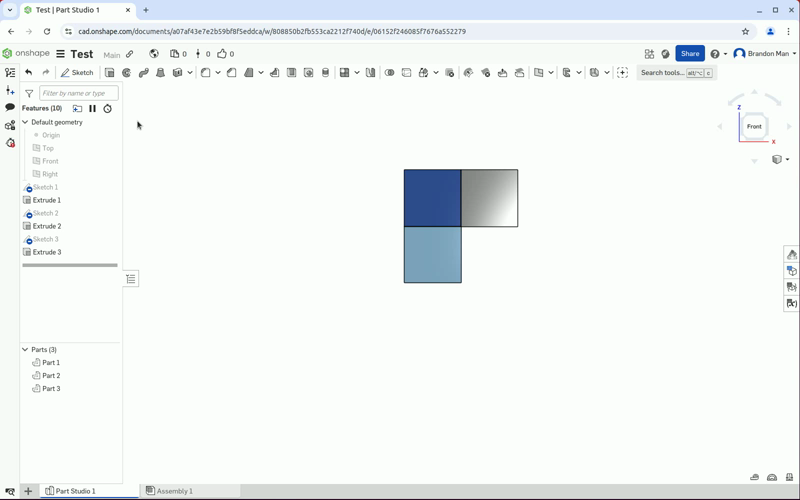
mouse_move(73, 189)
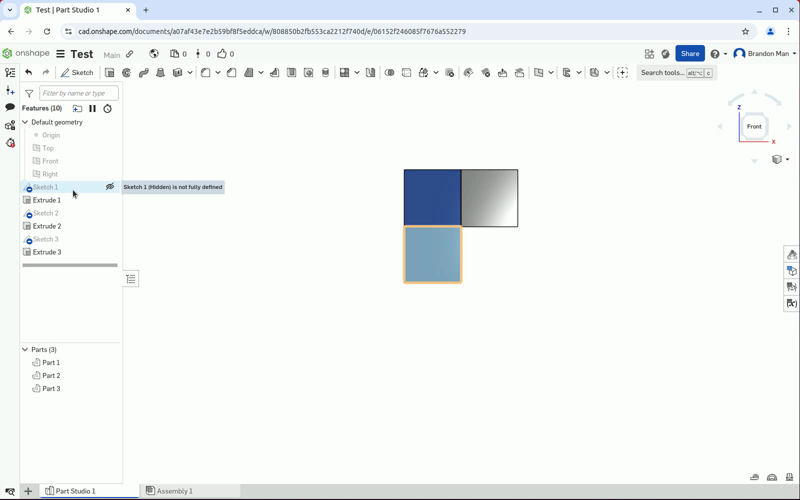
click(73, 189)
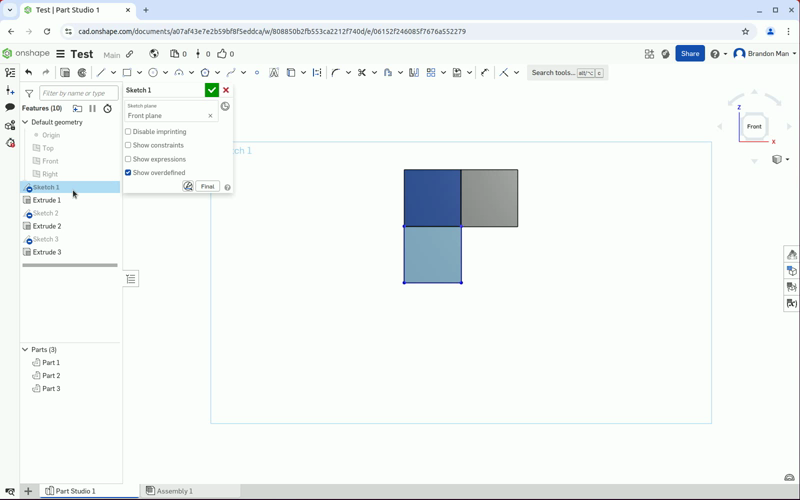
mouse_move(229, 92)
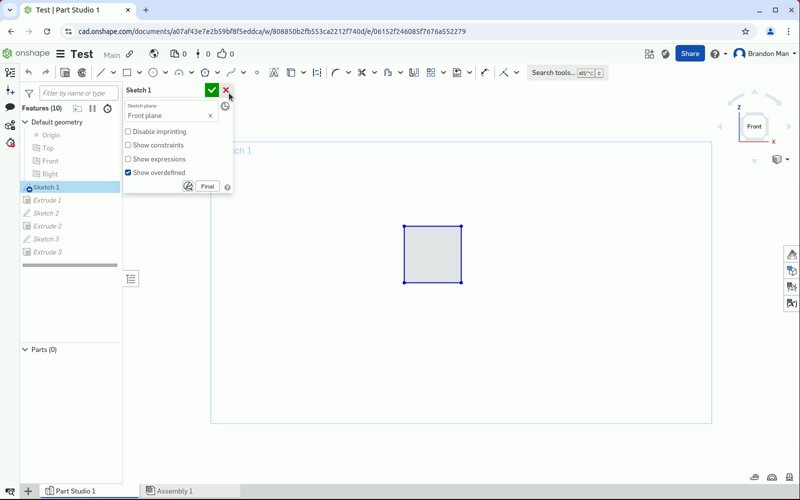
click(229, 92)
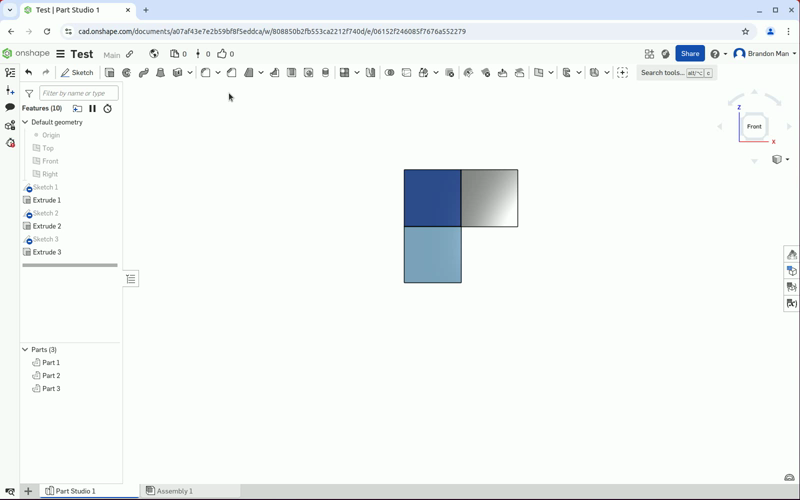
mouse_move(73, 352)
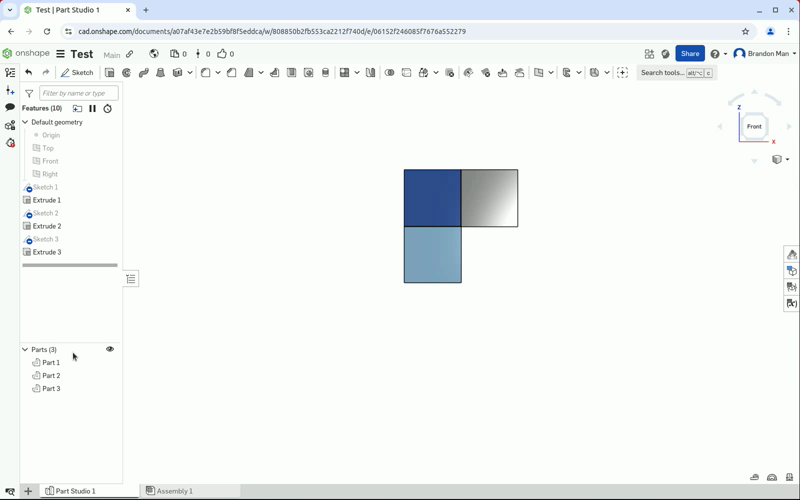
key(y)
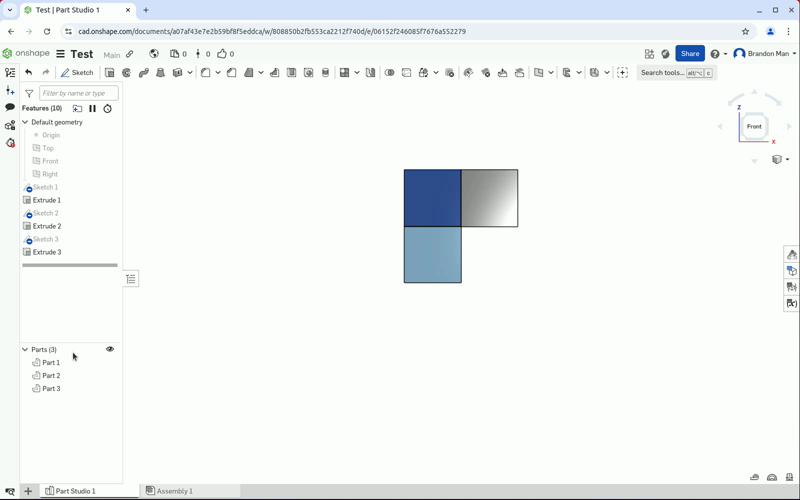
key(shift+p)
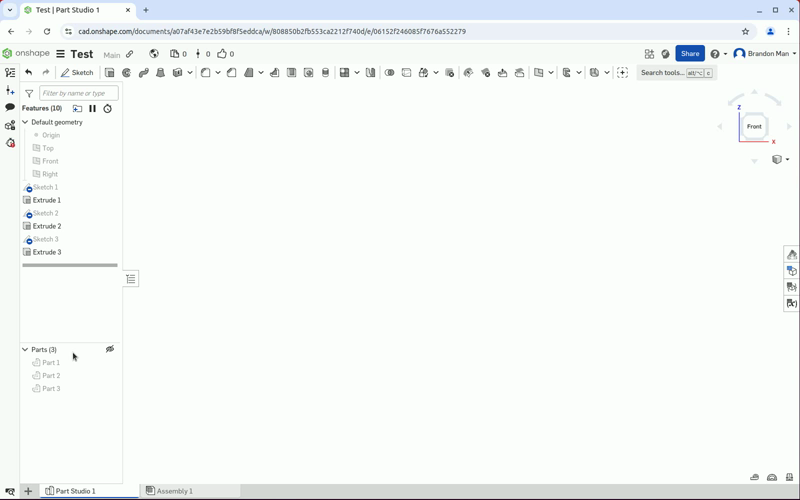
key(space)
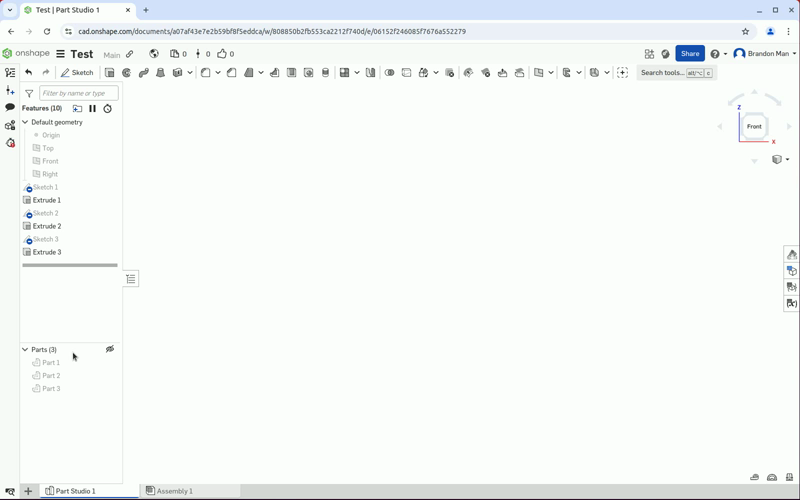
key_down(shift)
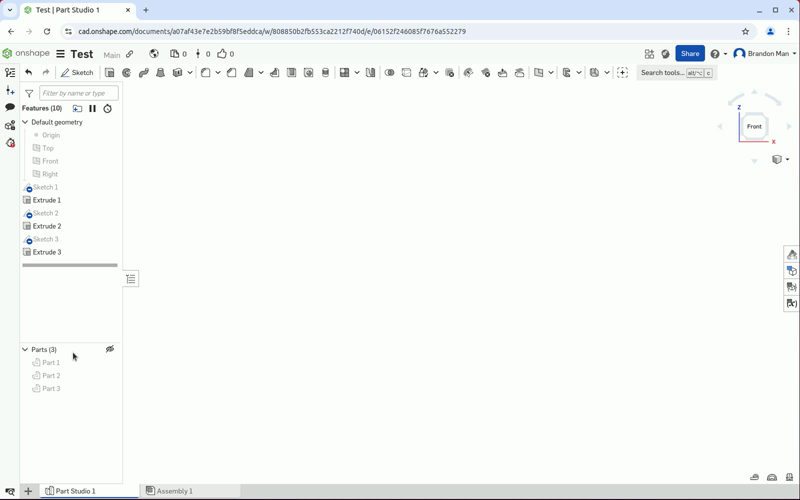
key(left)
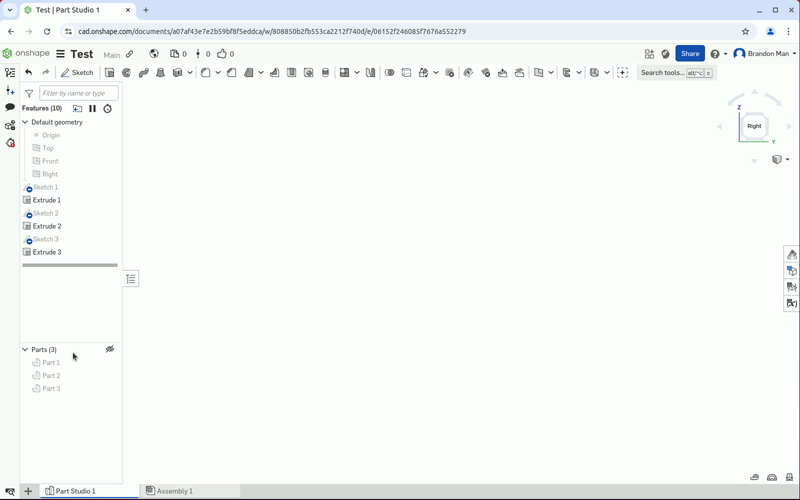
key_up(shift)
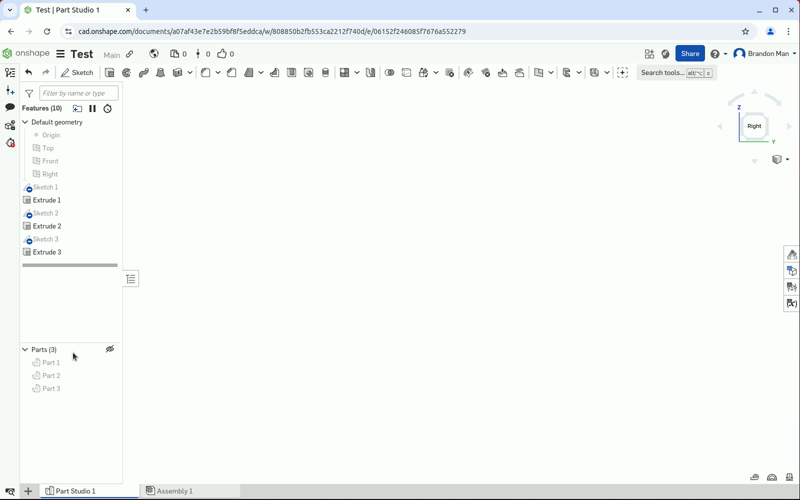
mouse_move(73, 352)
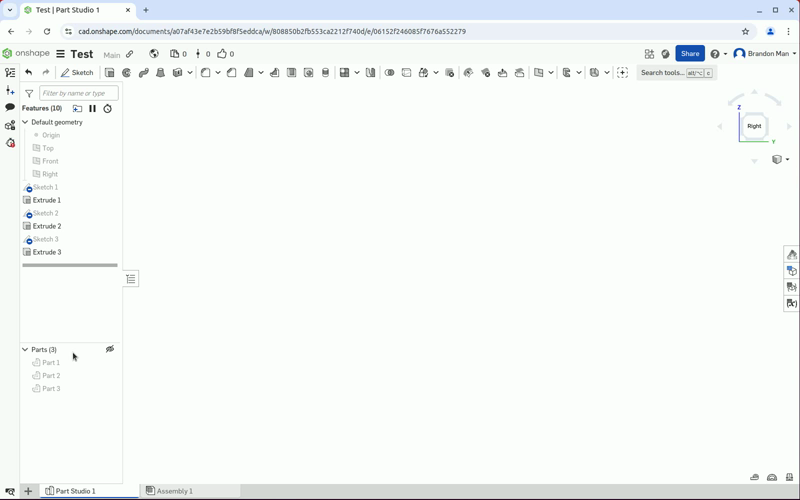
key(shift+y)
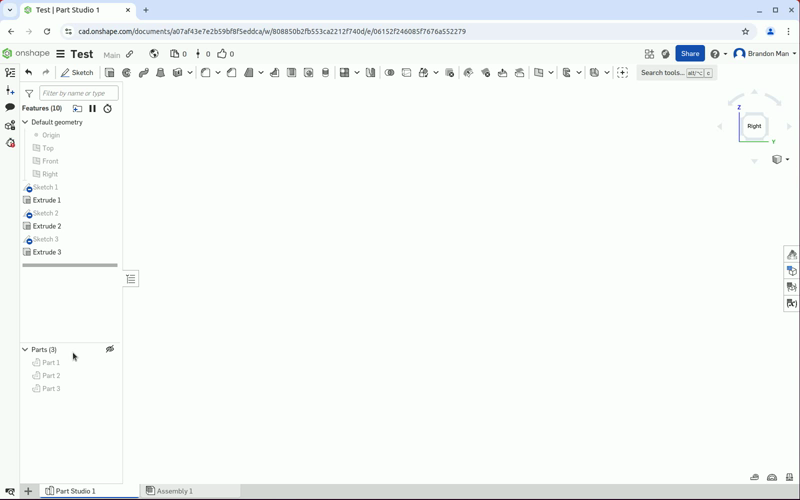
key(shift+s)
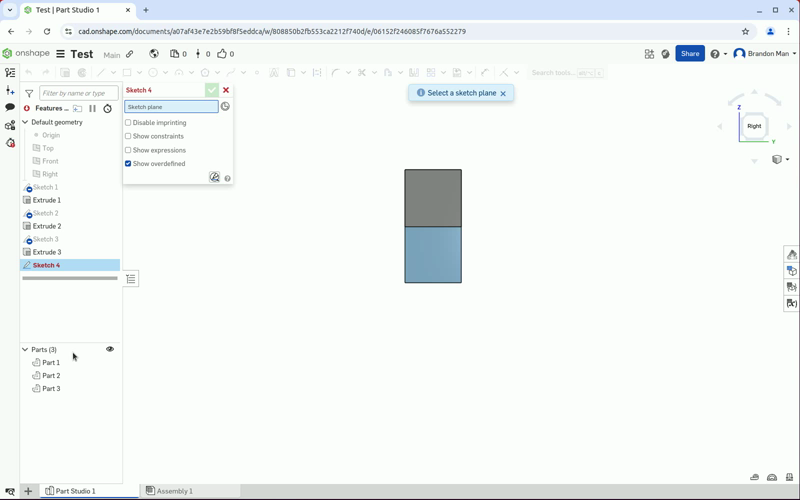
mouse_move(73, 176)
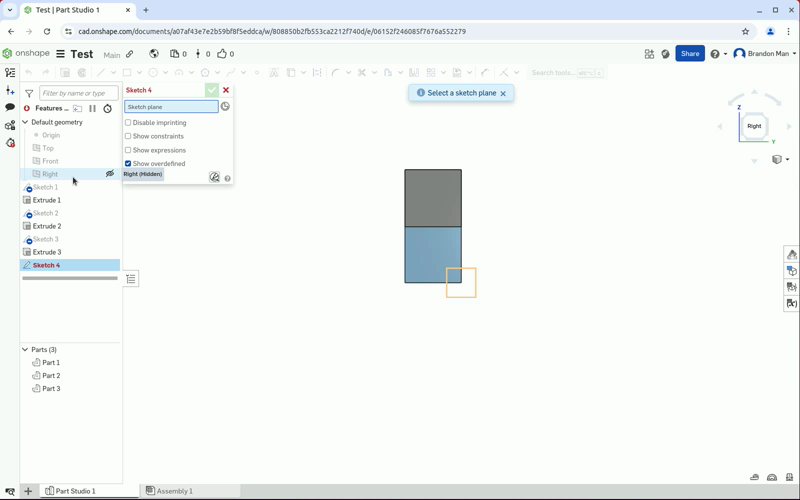
click(73, 176)
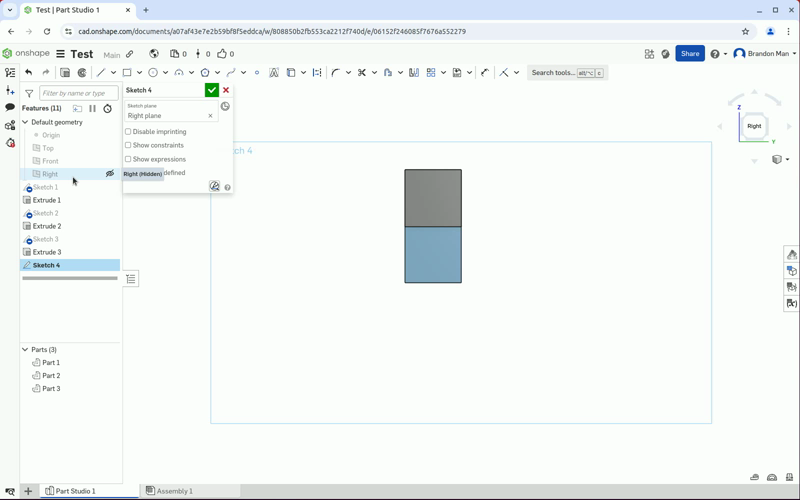
mouse_move(73, 352)
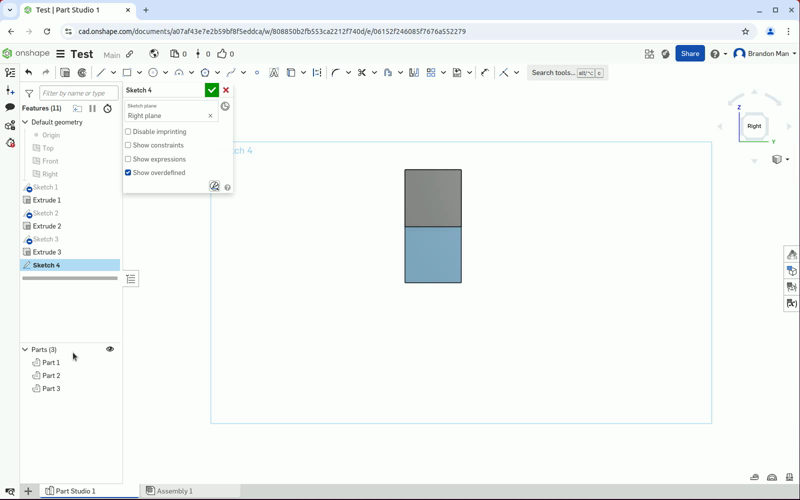
key(y)
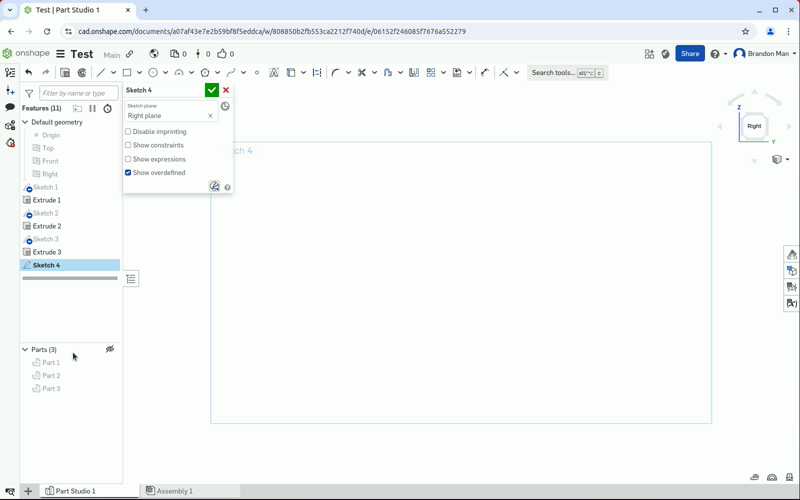
key(l)
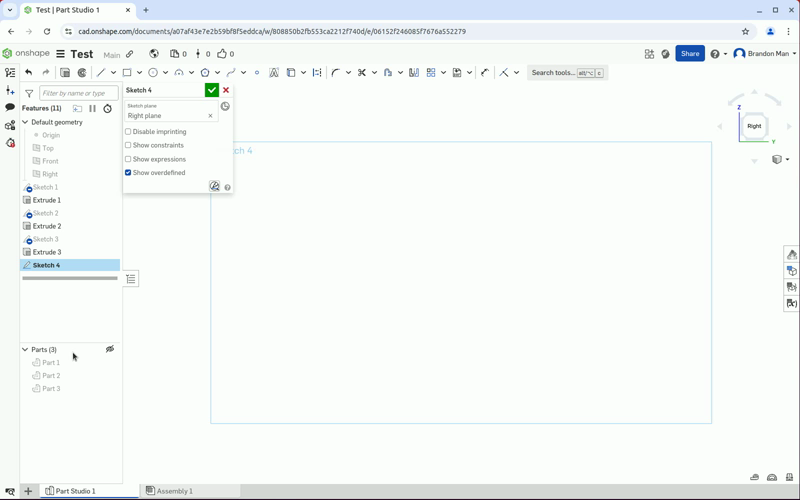
key_down(shift)
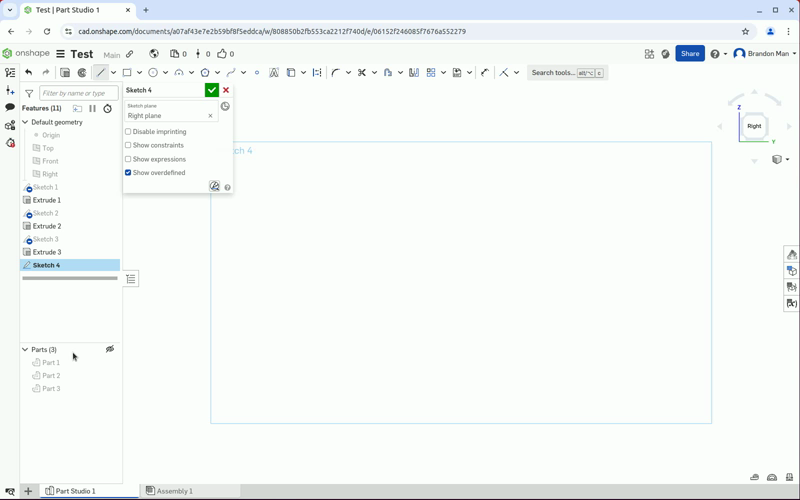
mouse_move(460, 282)
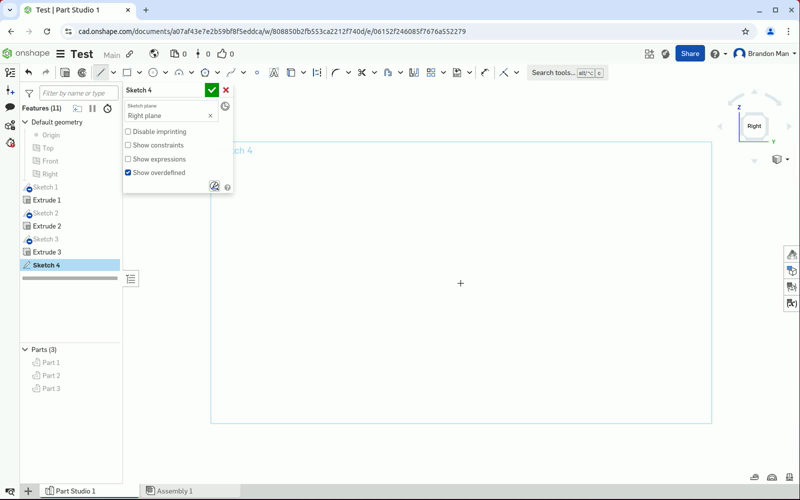
click(460, 282)
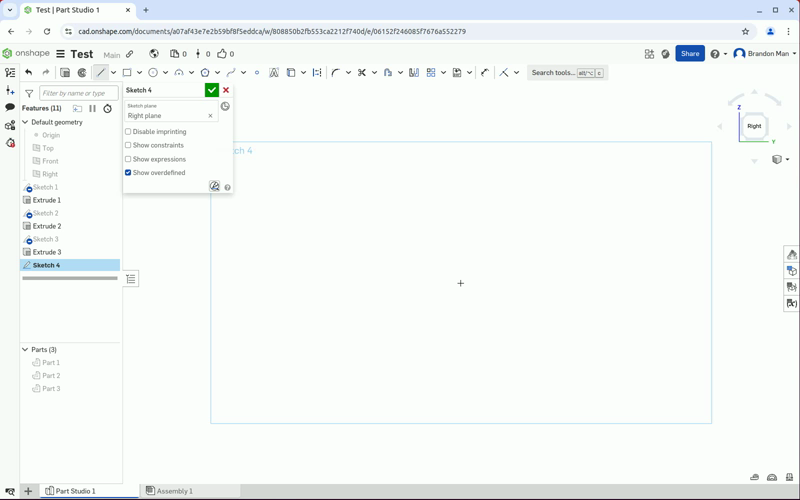
key_up(shift)
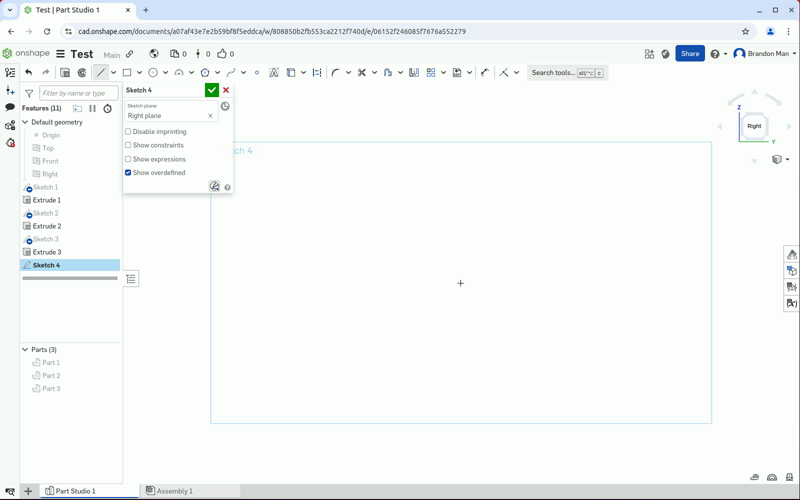
key_down(shift)
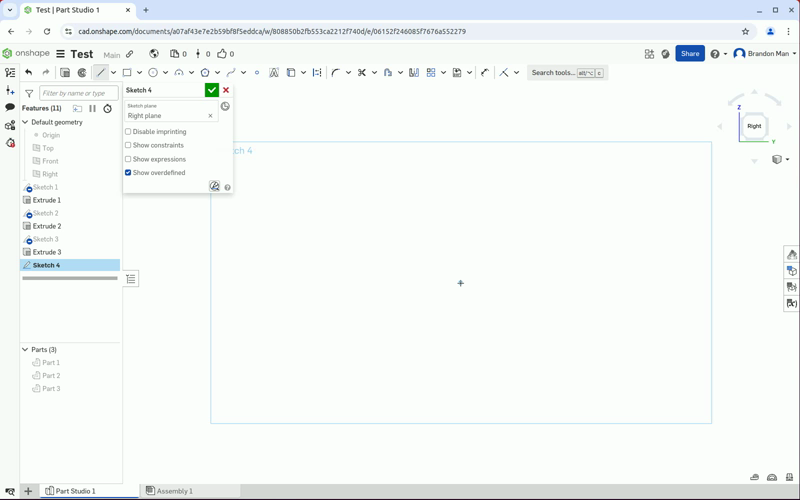
mouse_move(490, 282)
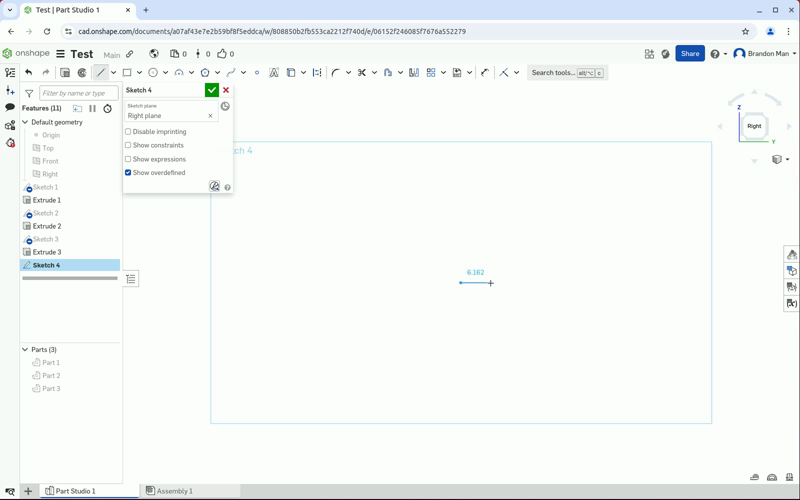
mouse_move(517, 282)
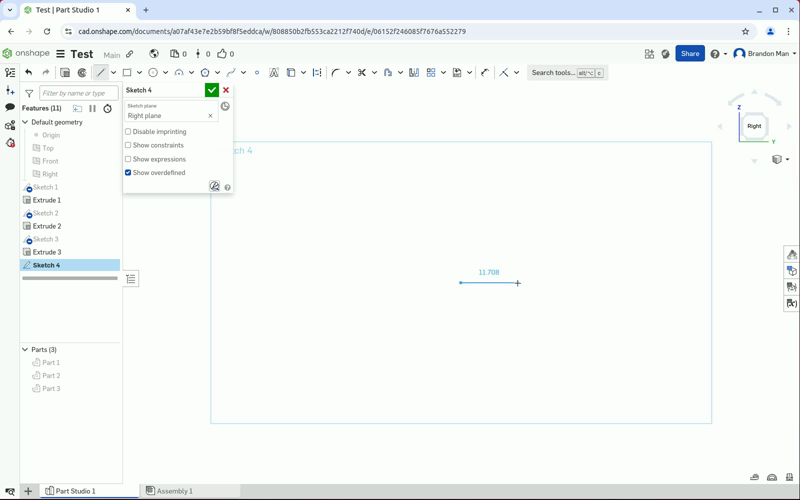
click(517, 282)
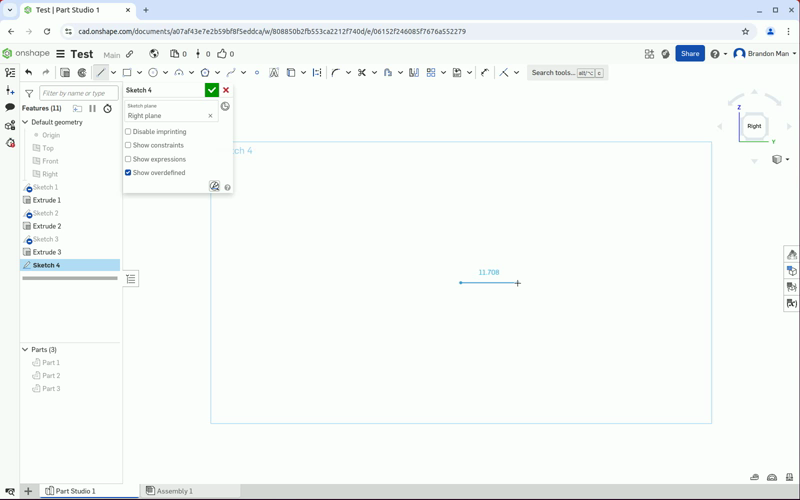
key_up(shift)
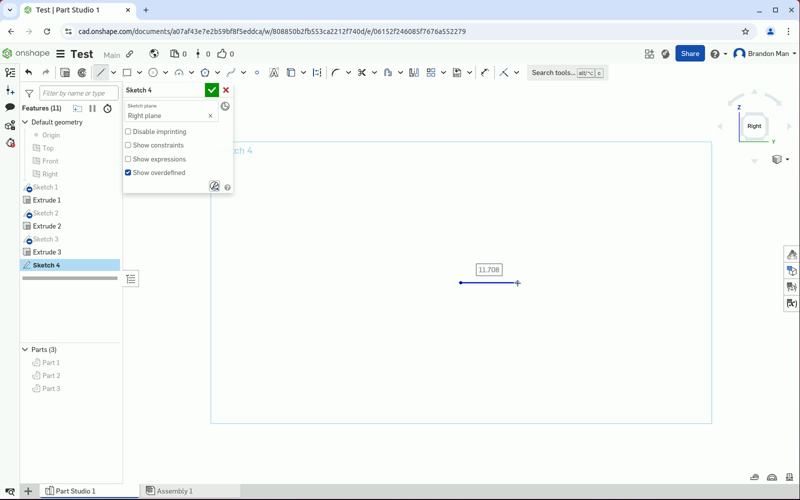
key_down(shift)
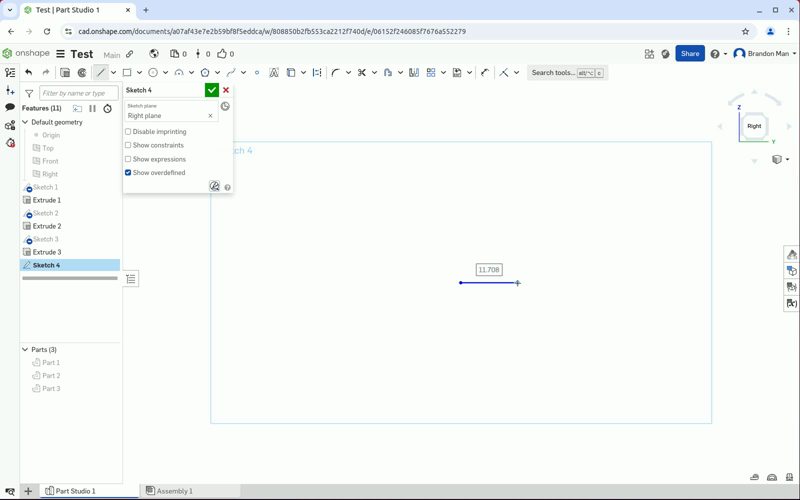
mouse_move(547, 282)
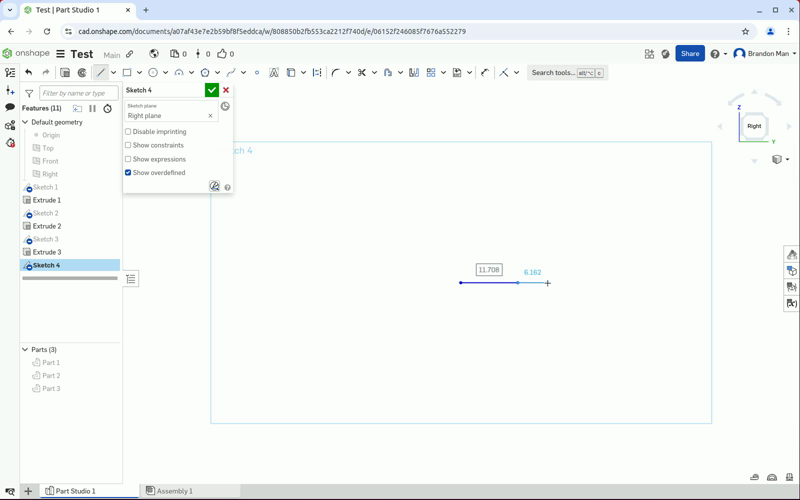
mouse_move(517, 226)
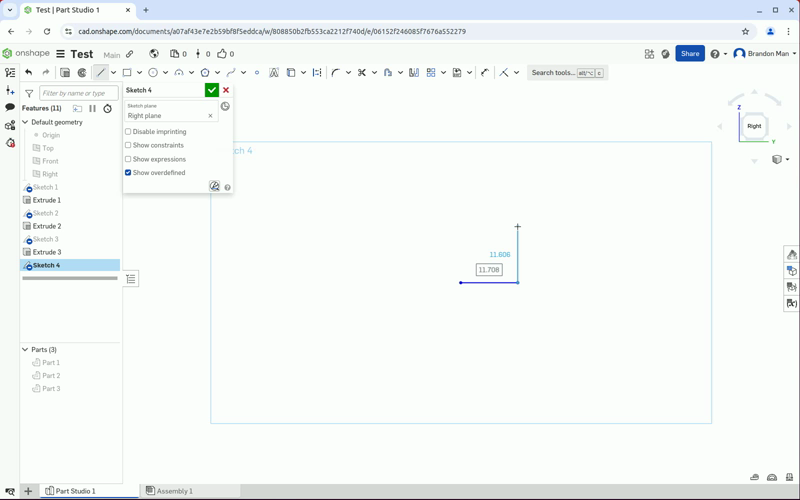
click(517, 226)
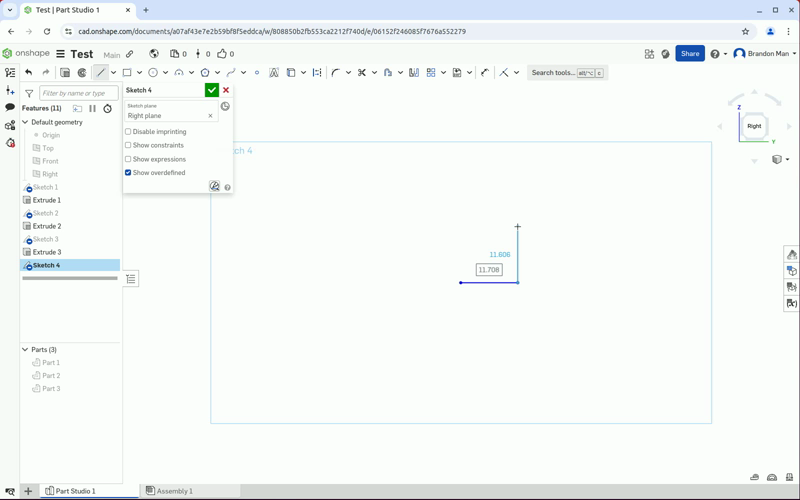
key_up(shift)
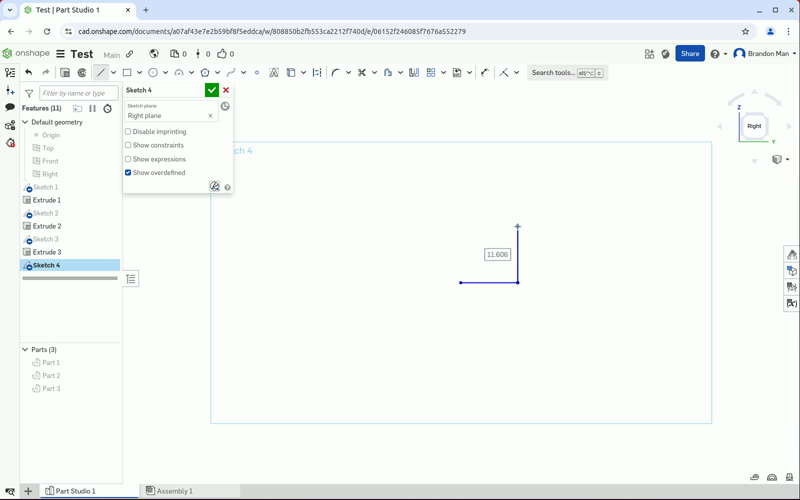
key_down(shift)
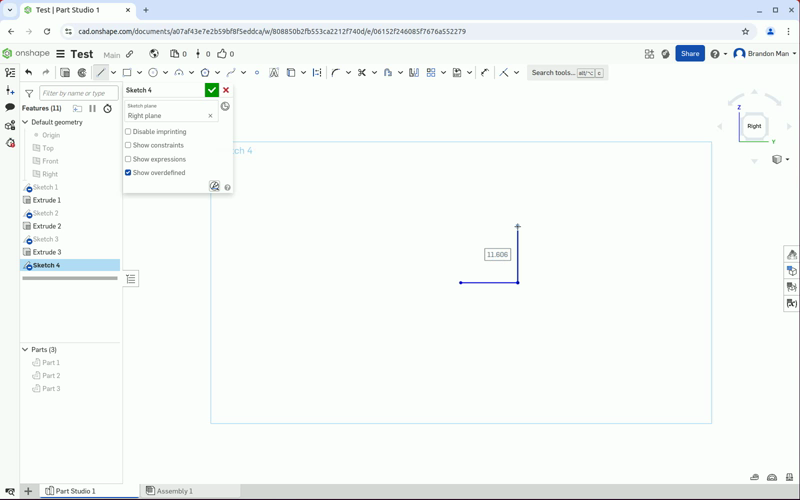
mouse_move(547, 226)
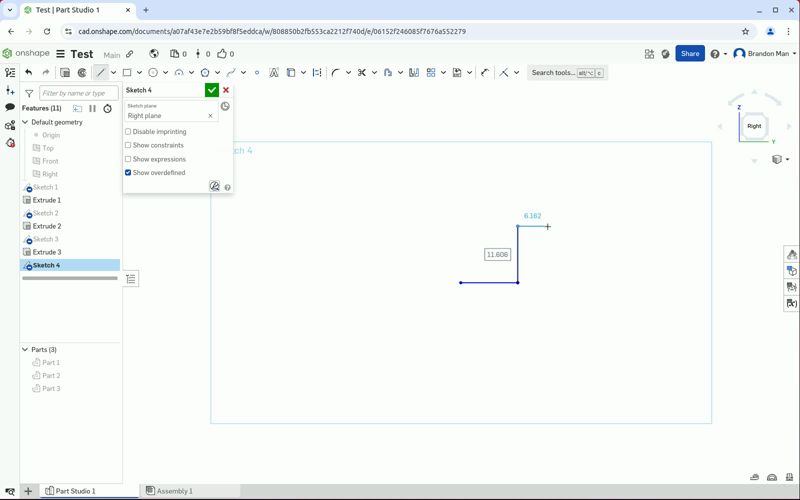
mouse_move(460, 226)
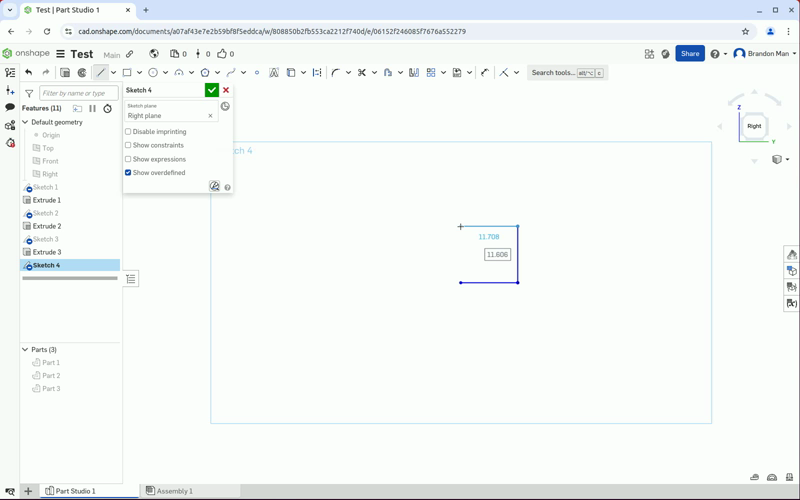
click(460, 226)
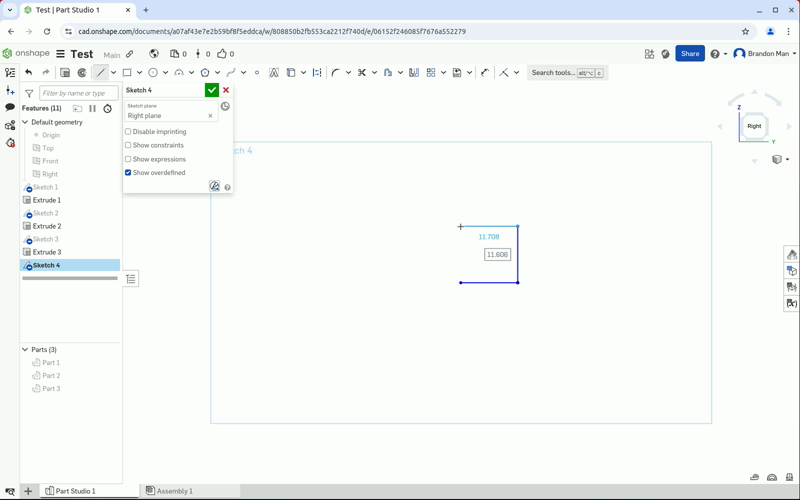
key_up(shift)
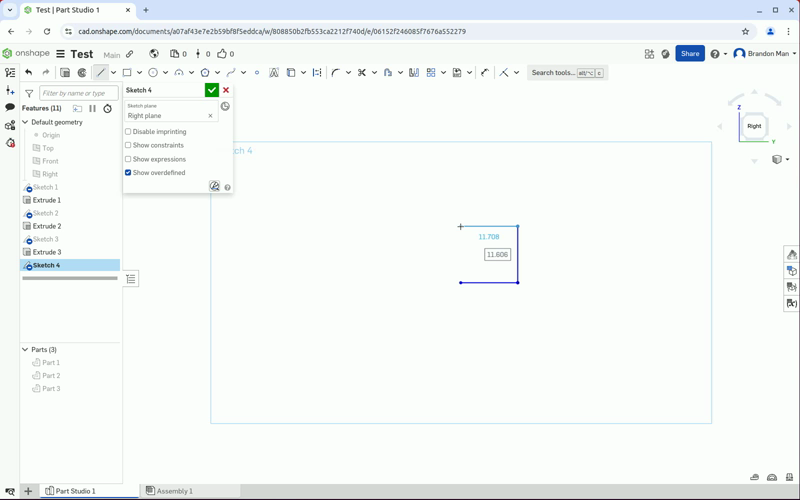
mouse_move(490, 226)
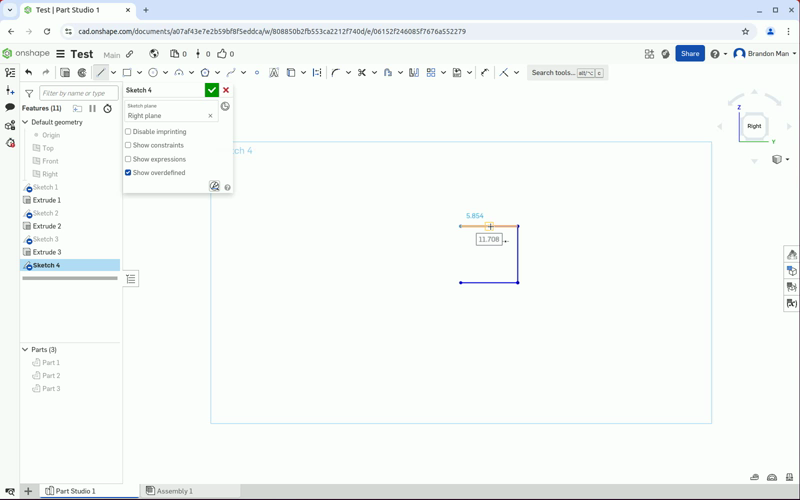
key_down(shift)
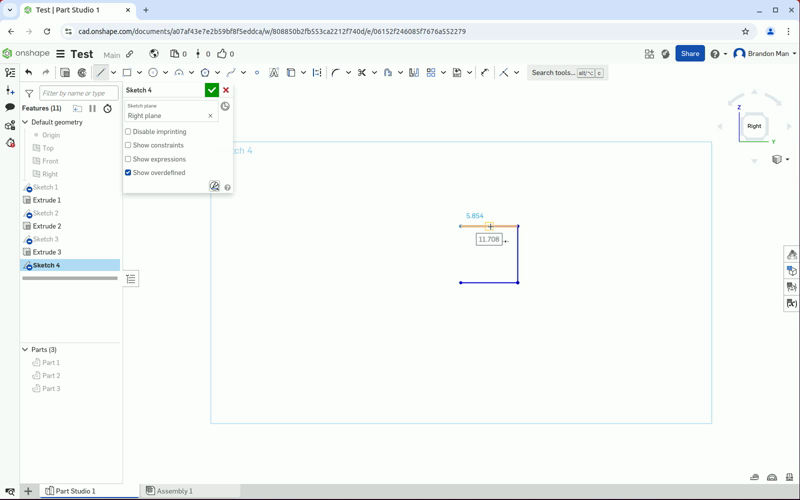
mouse_move(460, 282)
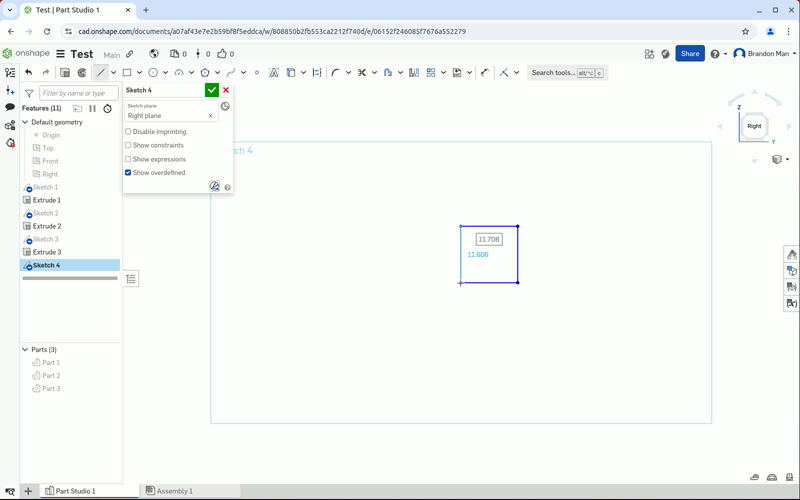
key_up(shift)
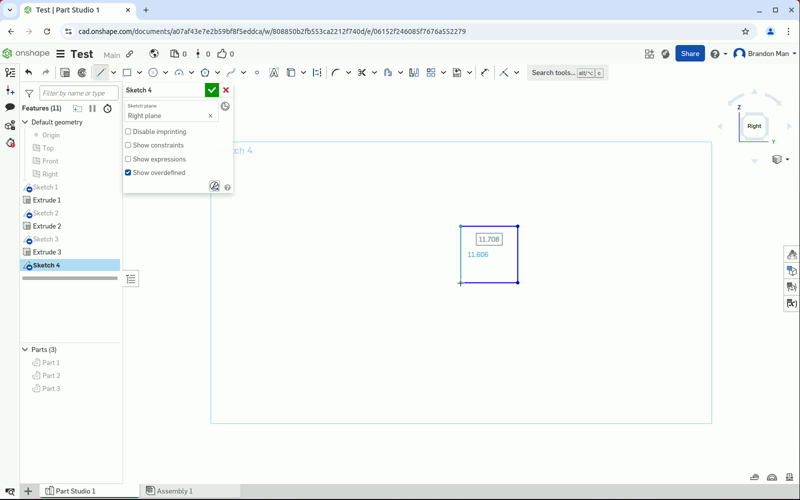
click(460, 282)
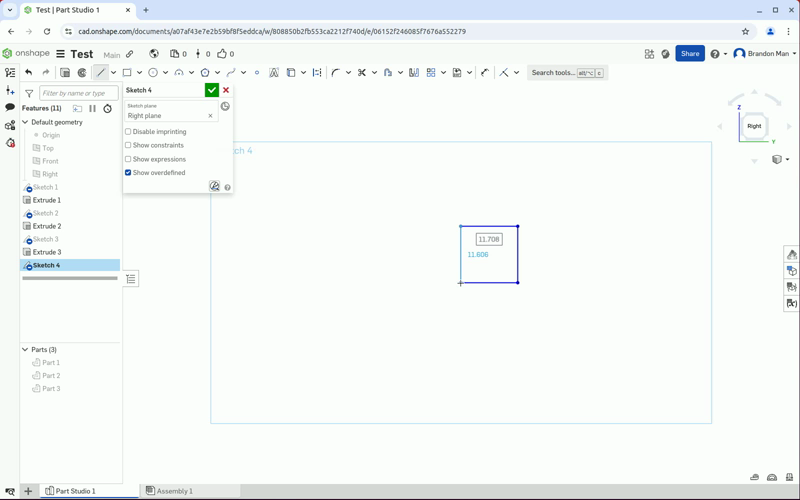
key(esc)
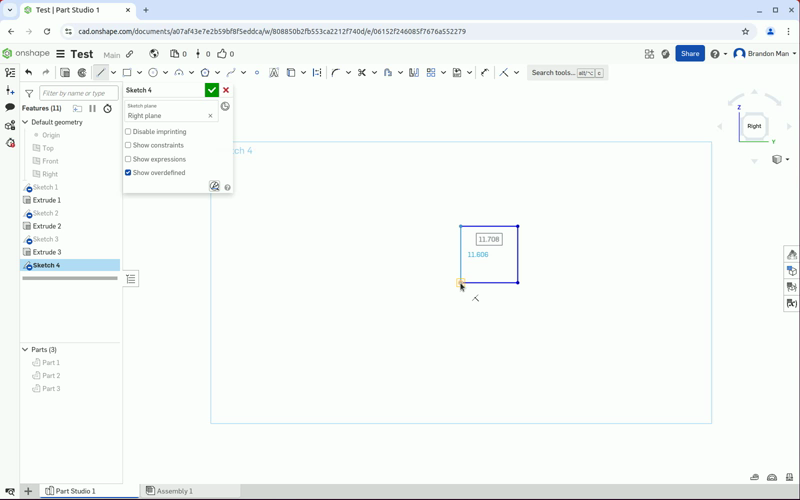
mouse_move(502, 257)
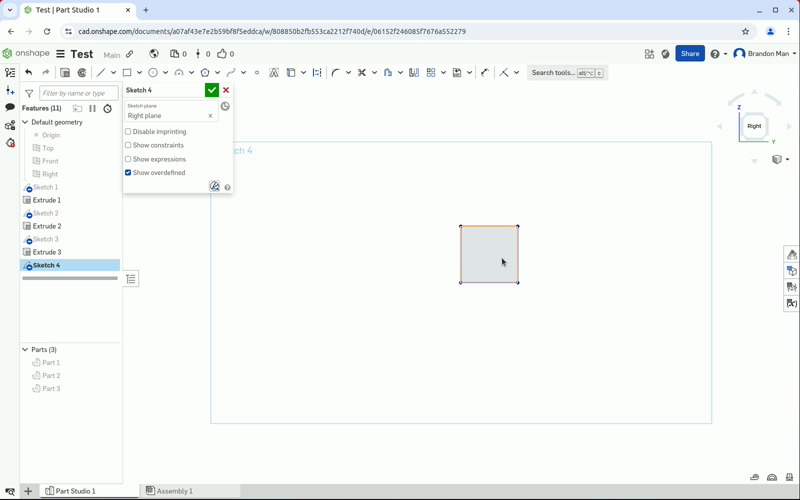
click(502, 257)
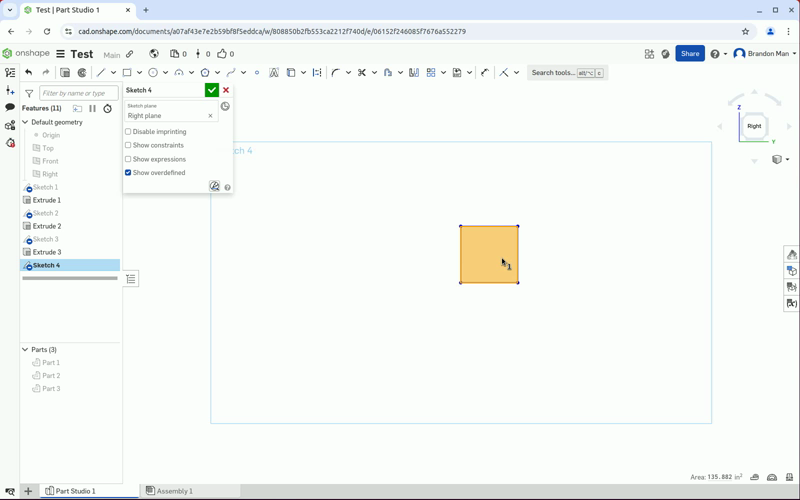
mouse_move(73, 352)
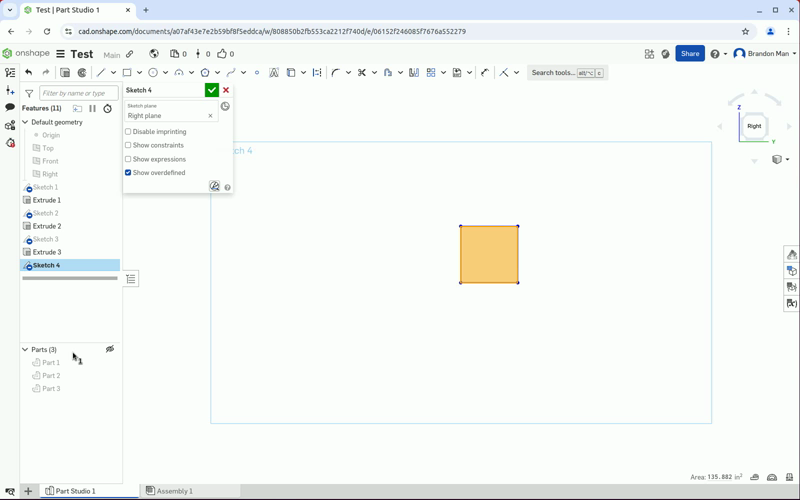
key(shift+y)
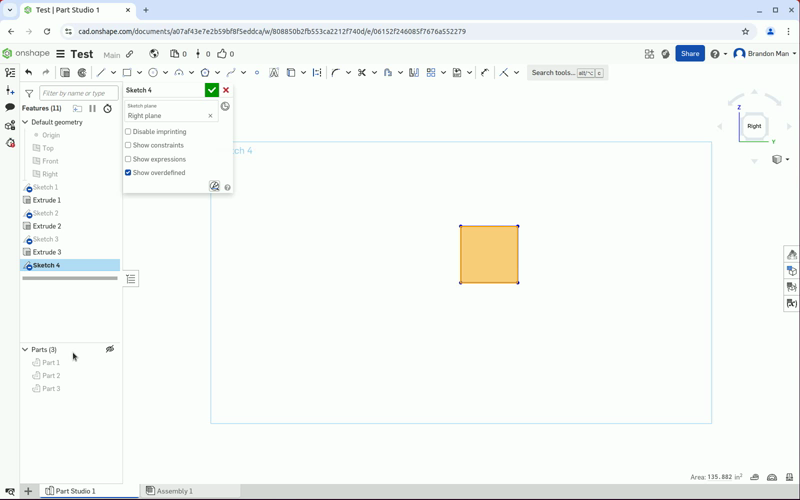
key(shift+e)
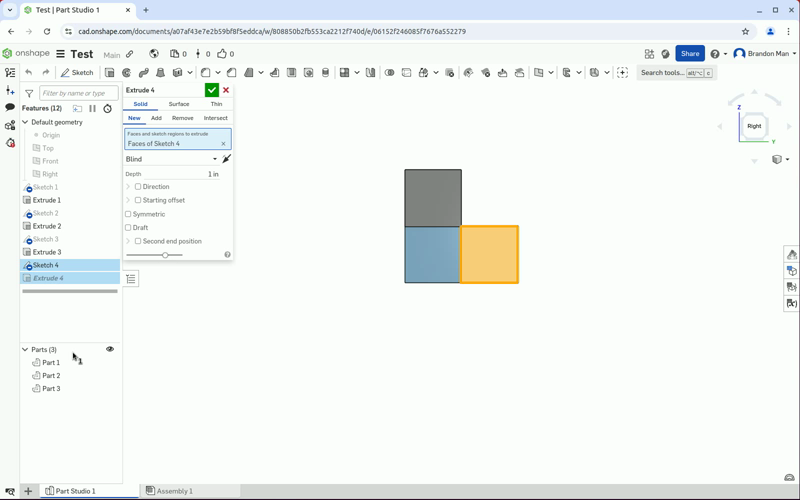
mouse_move(143, 106)
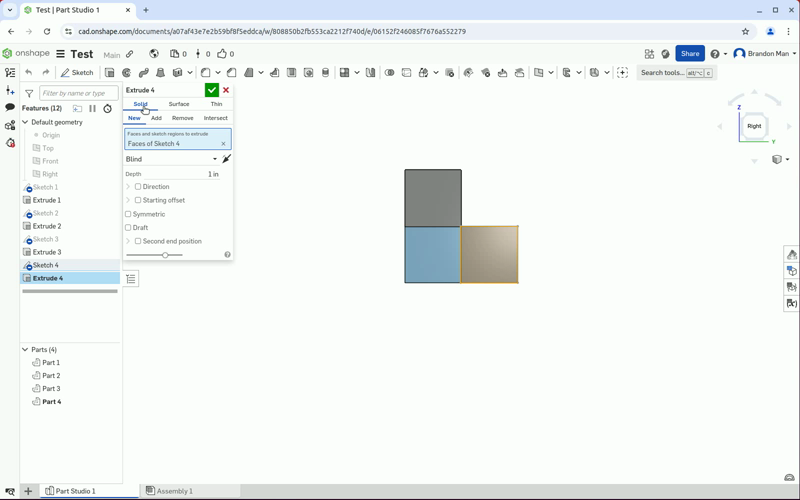
click(143, 106)
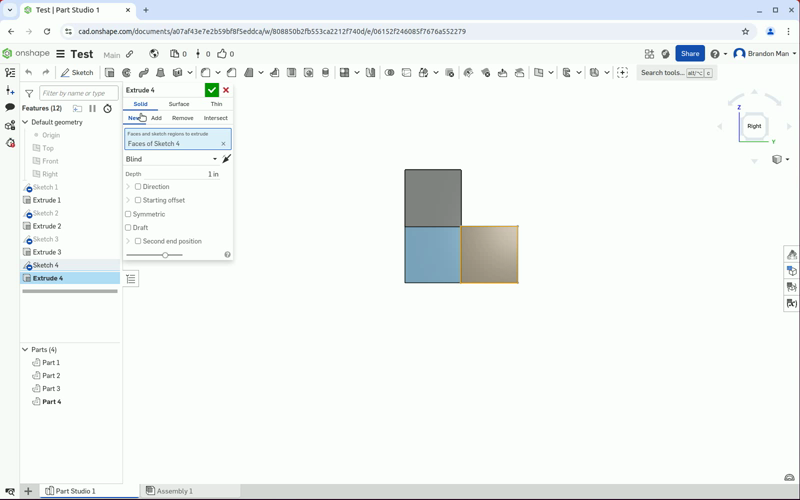
mouse_move(137, 120)
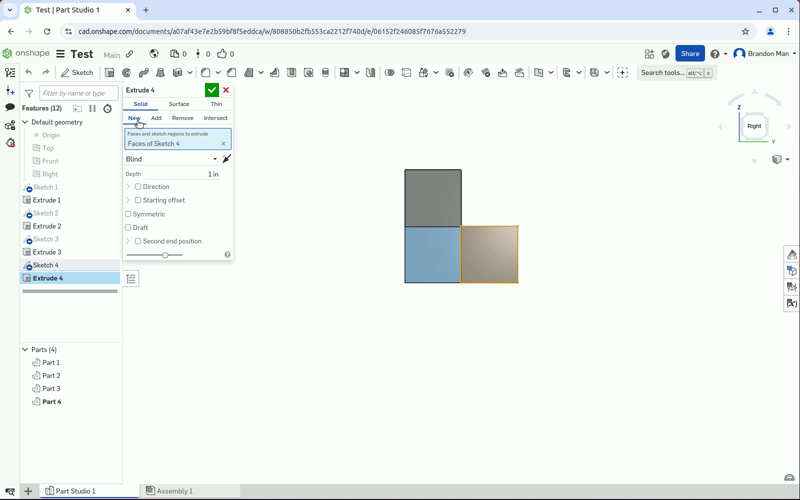
click(137, 120)
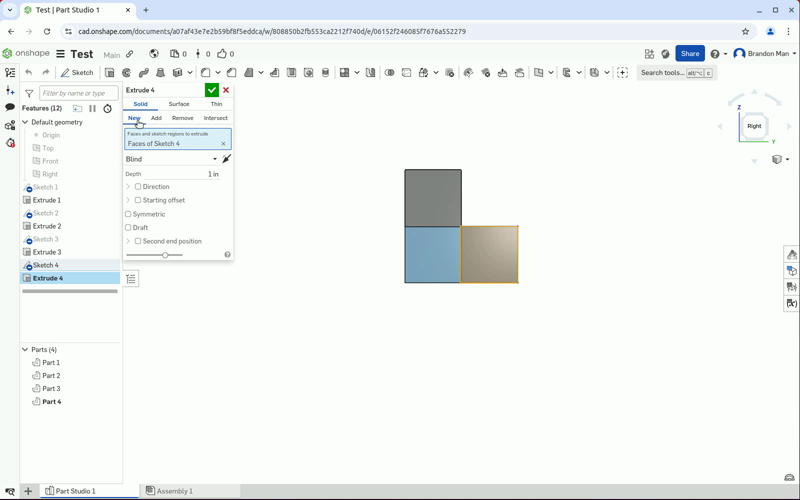
key(tab, 4)
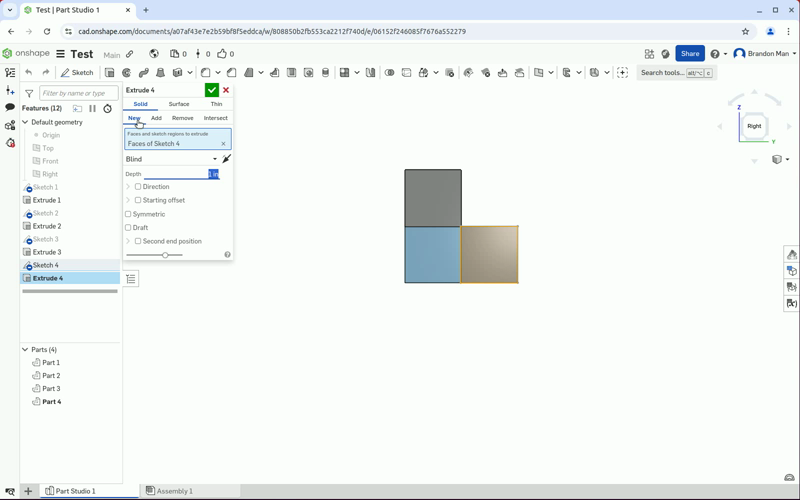
text(11.554)
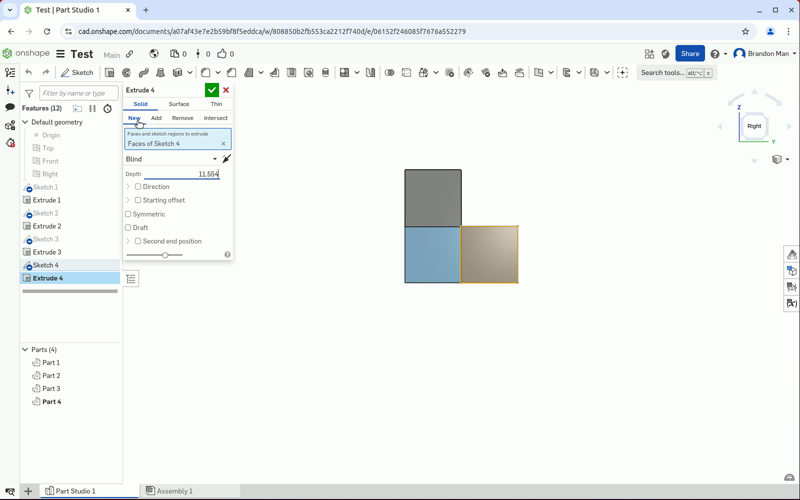
key(enter)
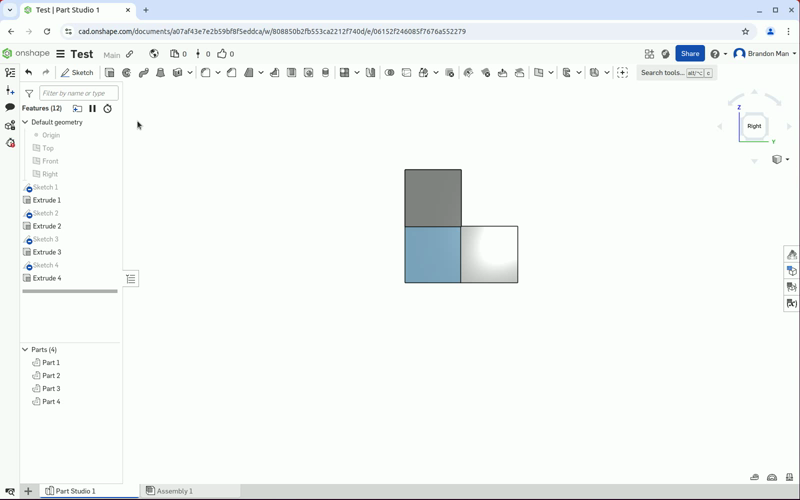
key(shift+h)
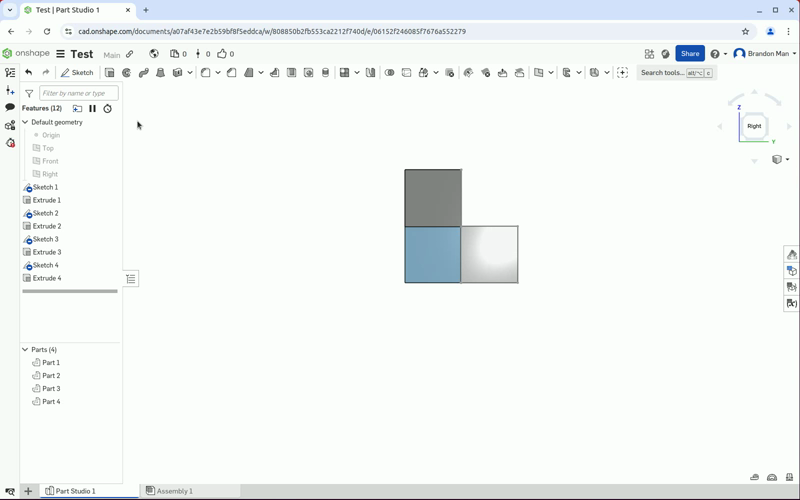
key(shift+h)
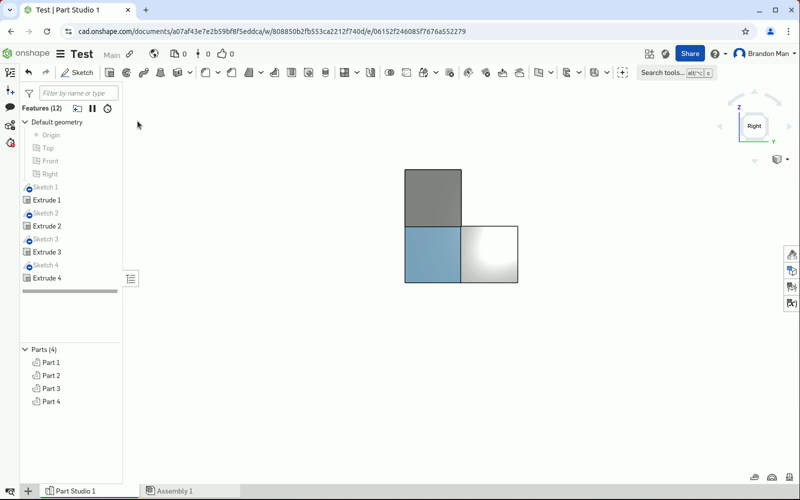
mouse_move(73, 189)
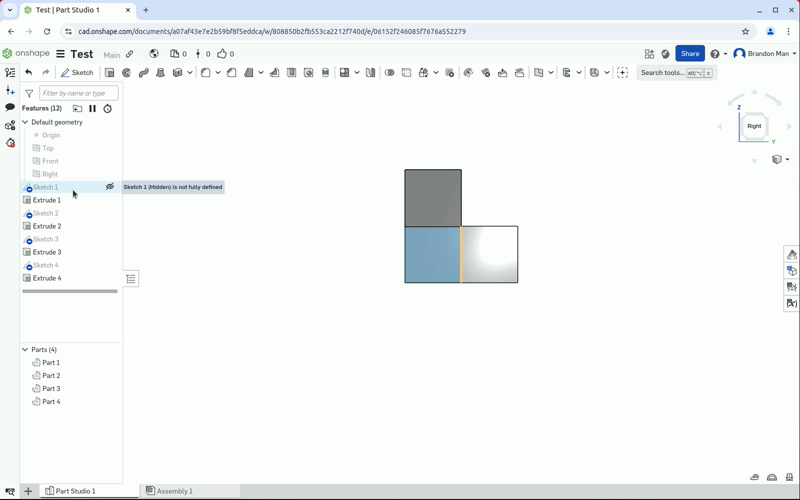
click(73, 189)
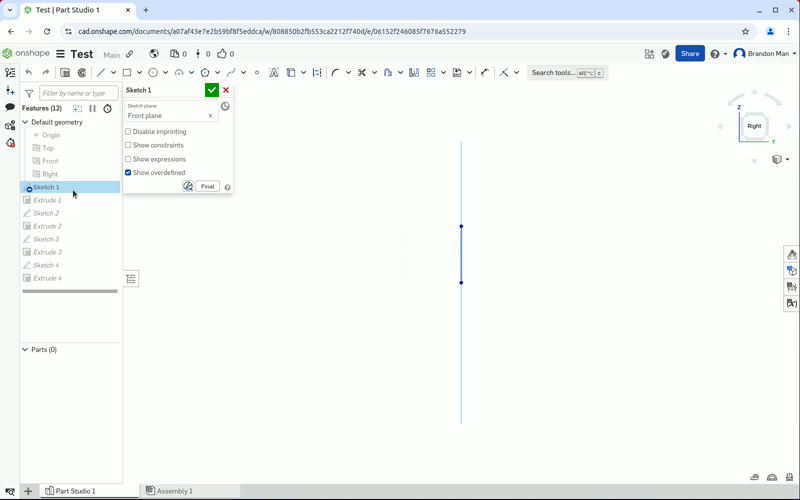
mouse_move(229, 92)
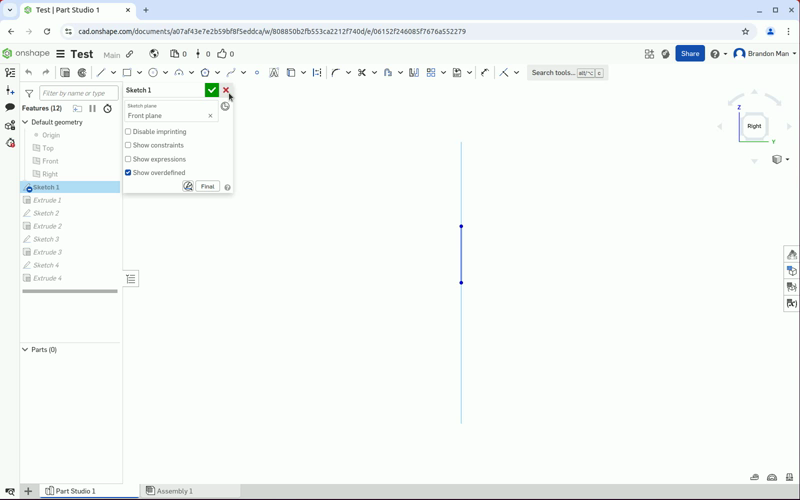
click(229, 92)
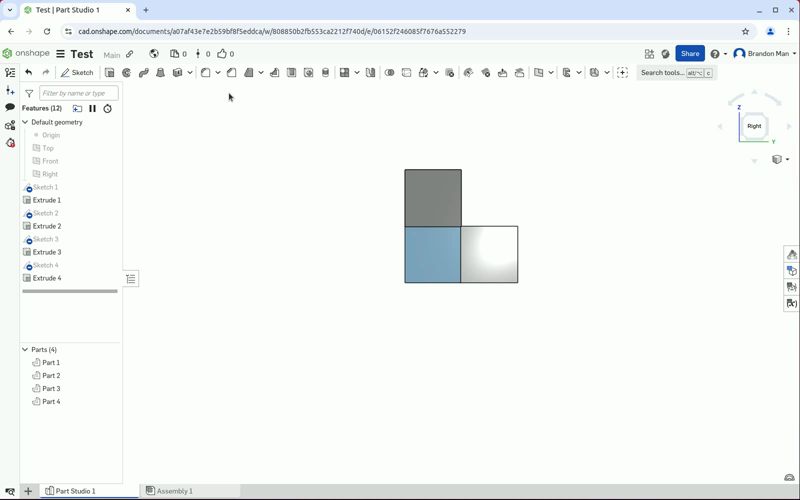
mouse_move(73, 352)
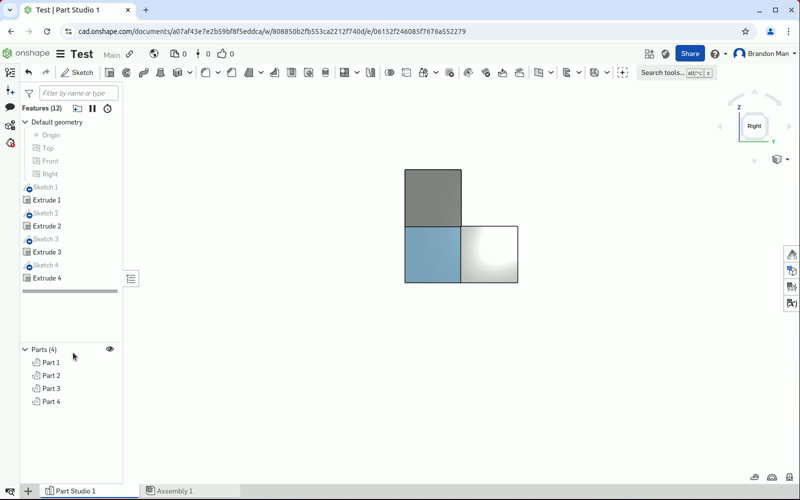
key(y)
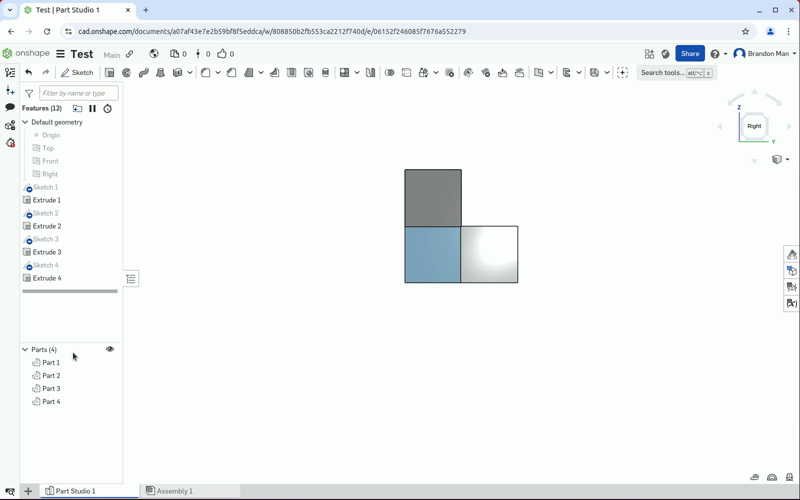
key(shift+p)
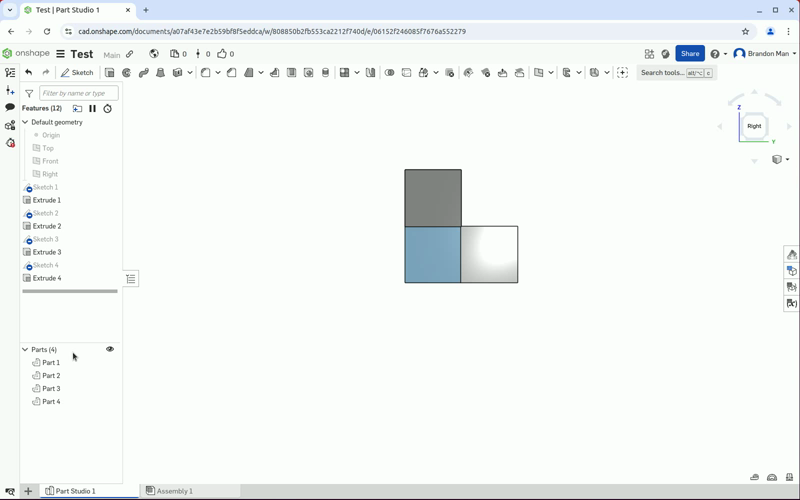
key(space)
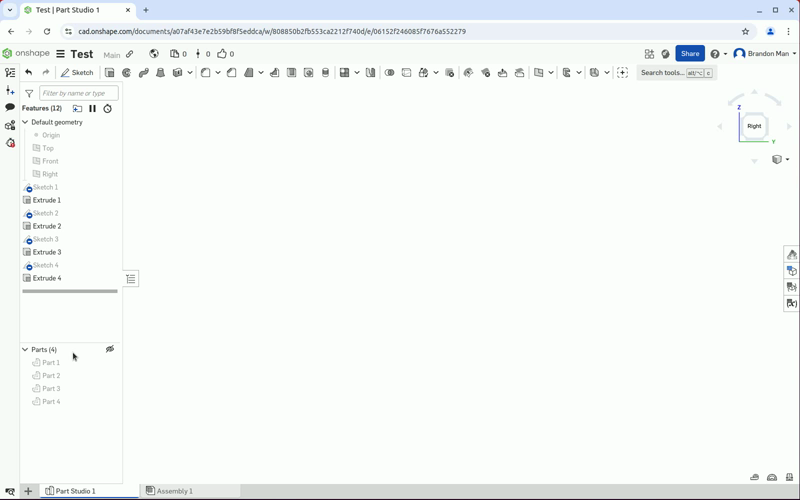
key_down(shift)
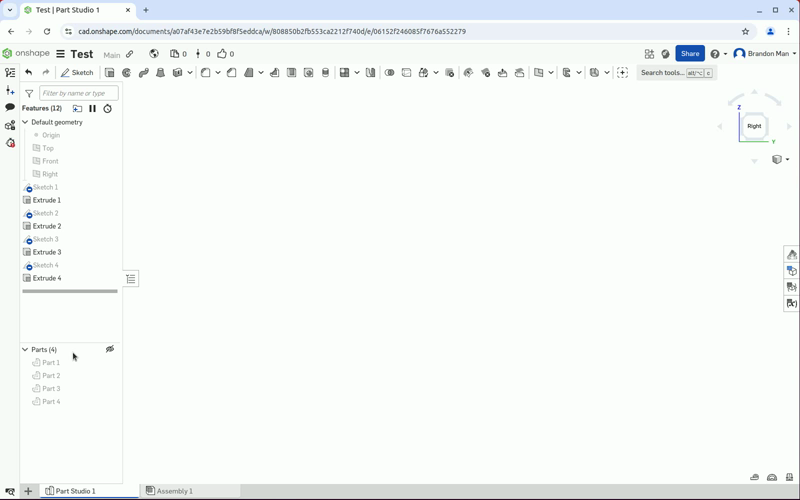
key(right)
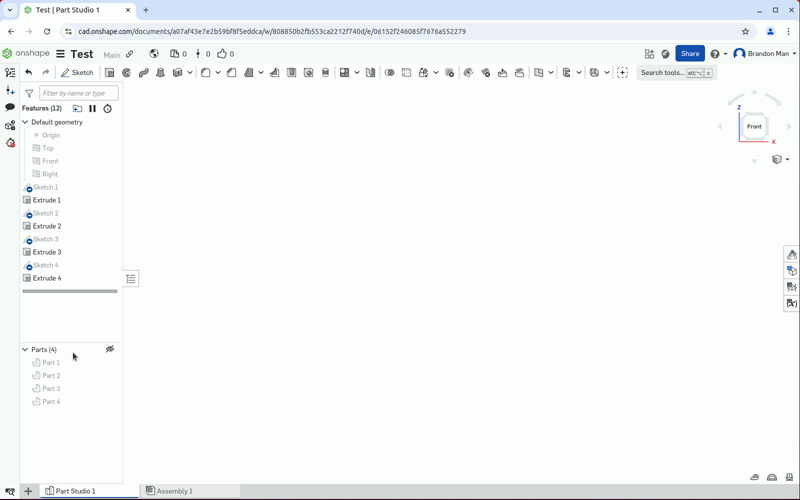
key_up(shift)
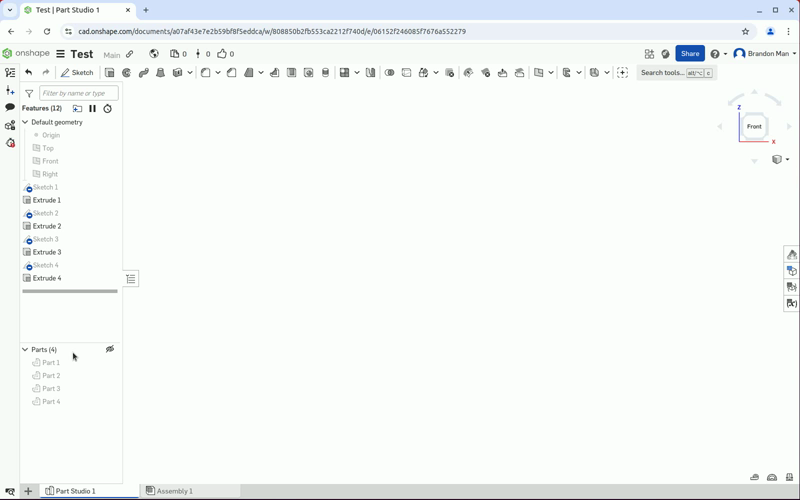
mouse_move(73, 352)
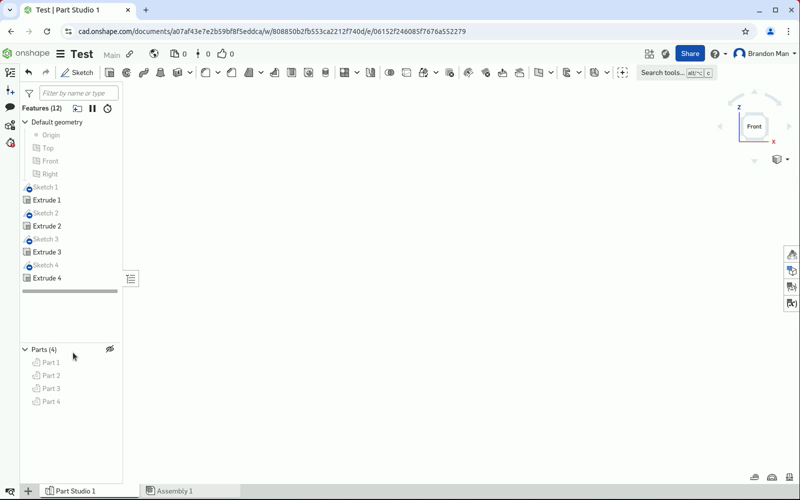
key(shift+y)
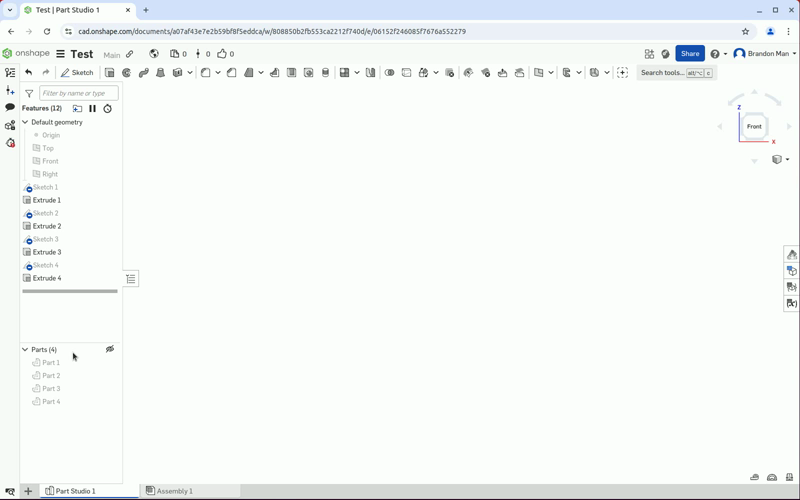
key(shift+s)
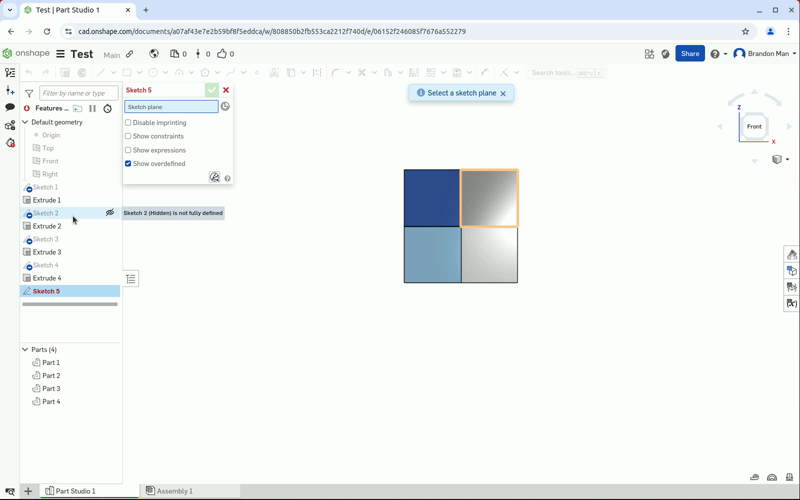
scroll(3)
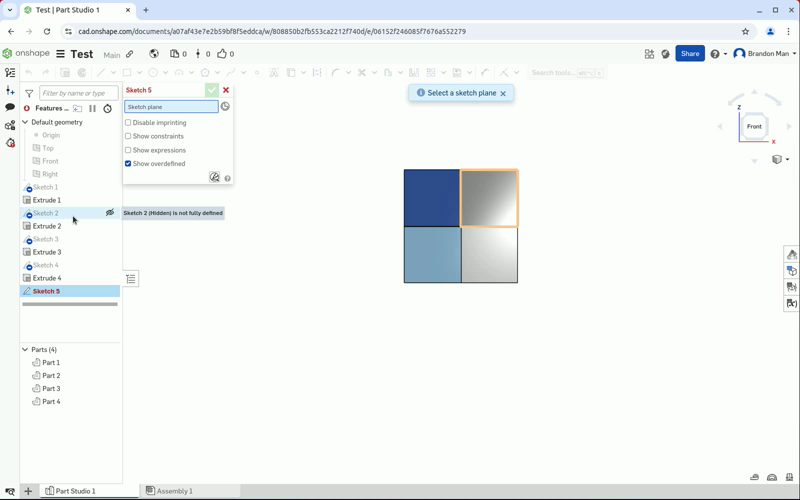
mouse_move(73, 163)
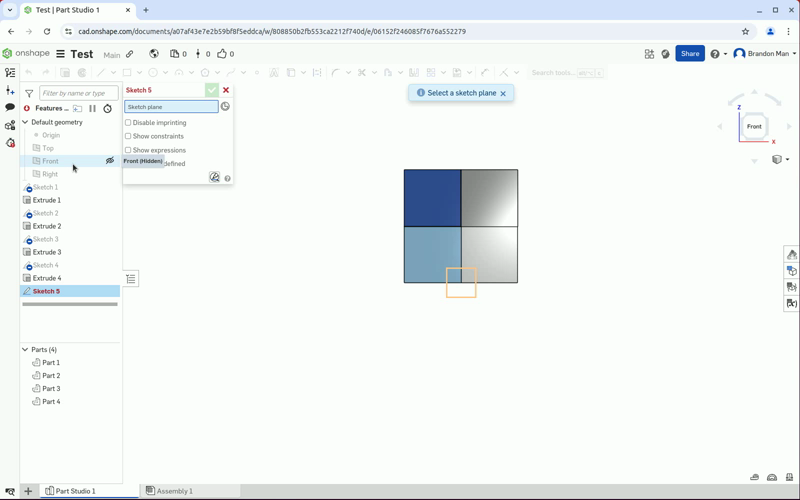
click(73, 163)
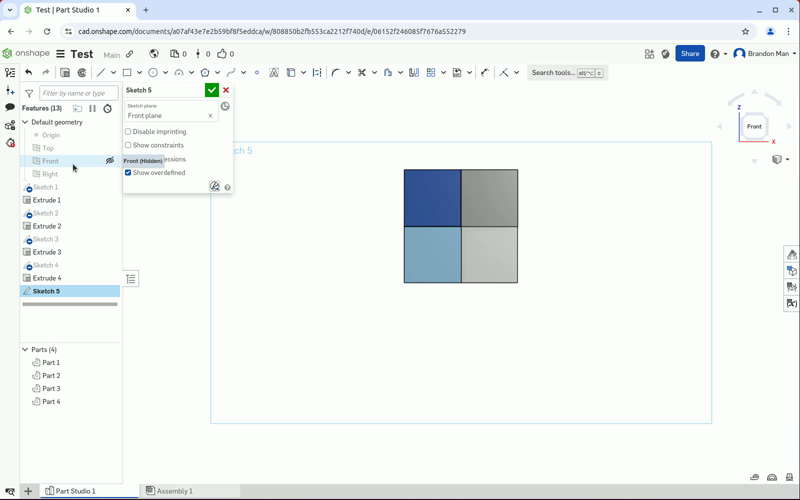
mouse_move(73, 352)
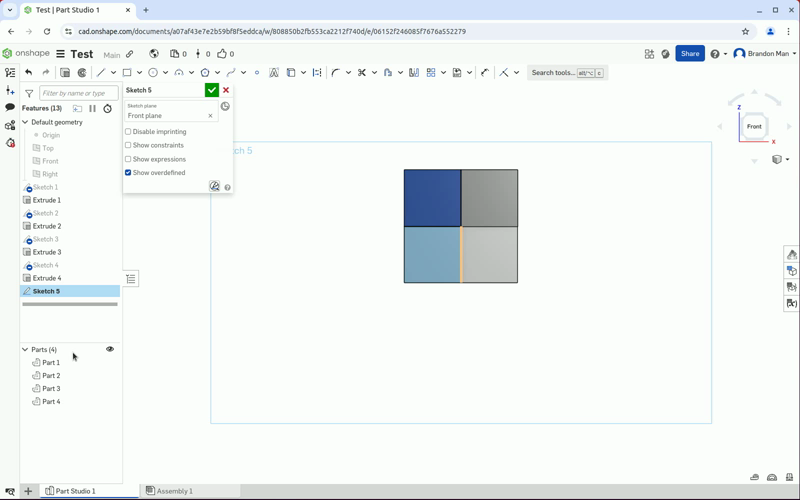
key(y)
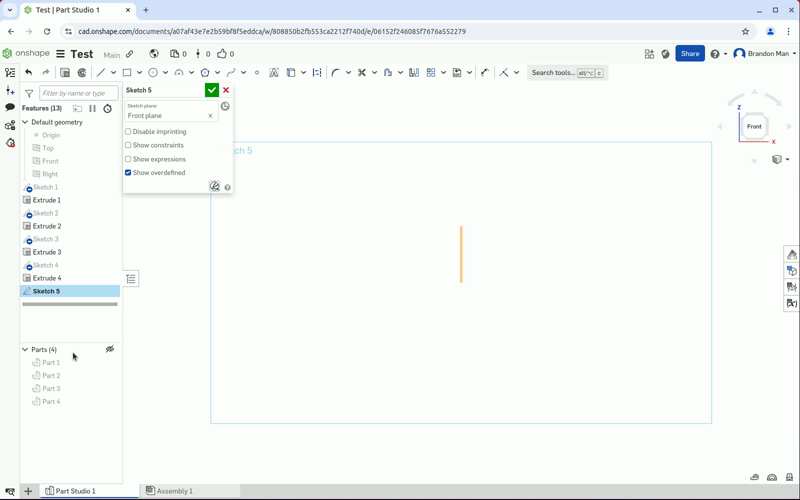
key(l)
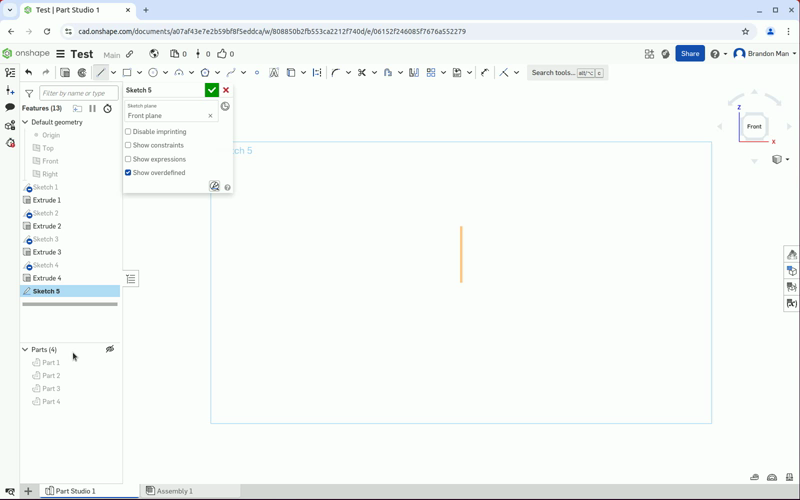
key_down(shift)
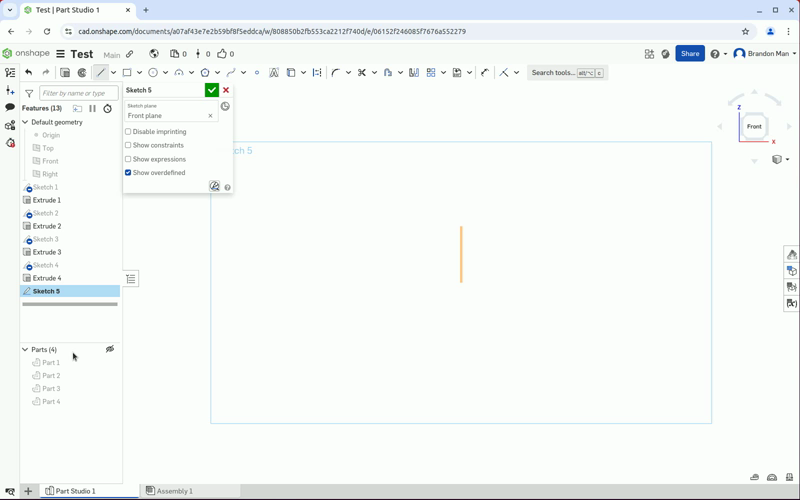
mouse_move(404, 282)
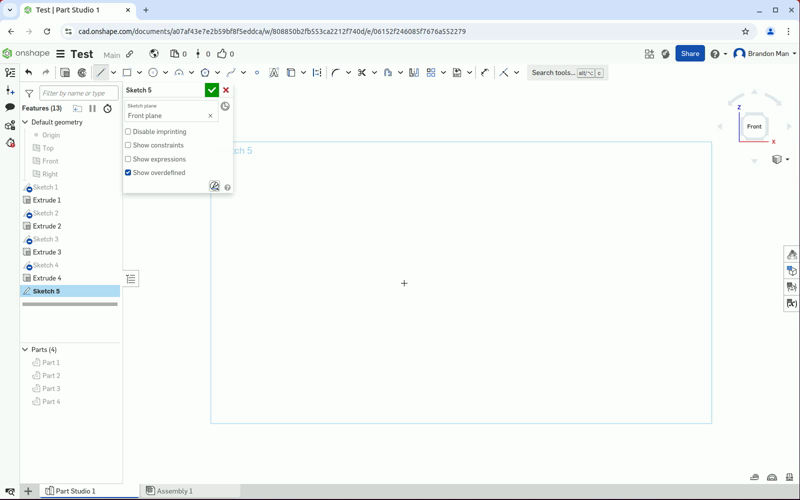
click(404, 282)
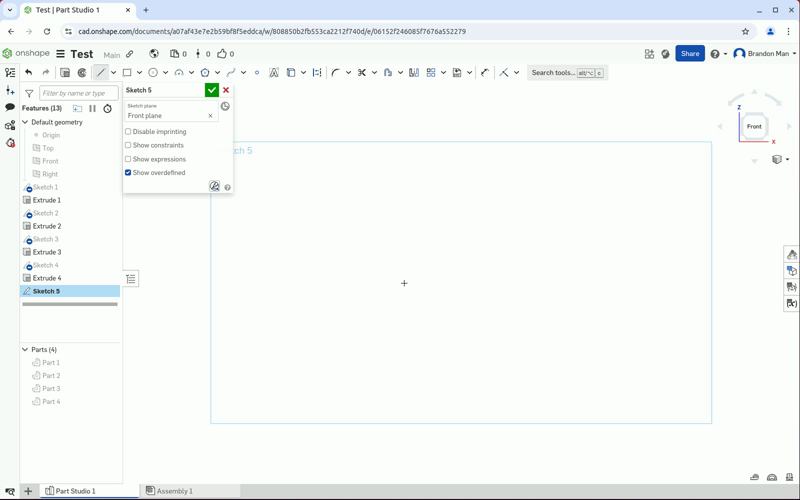
key_up(shift)
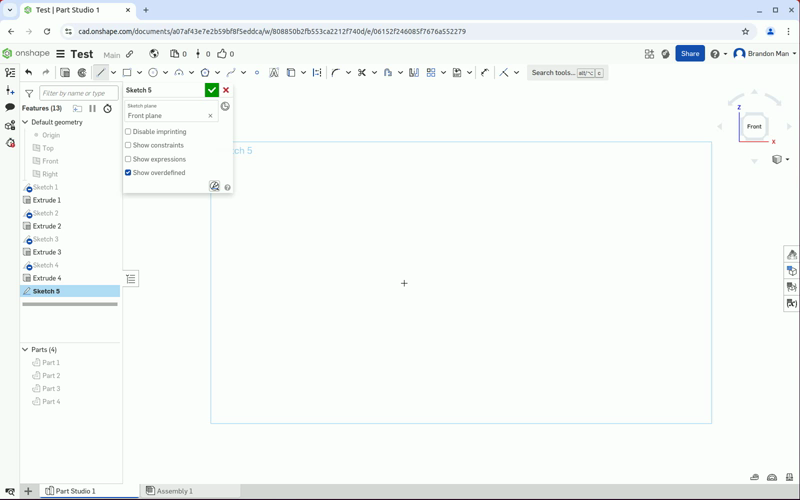
key_down(shift)
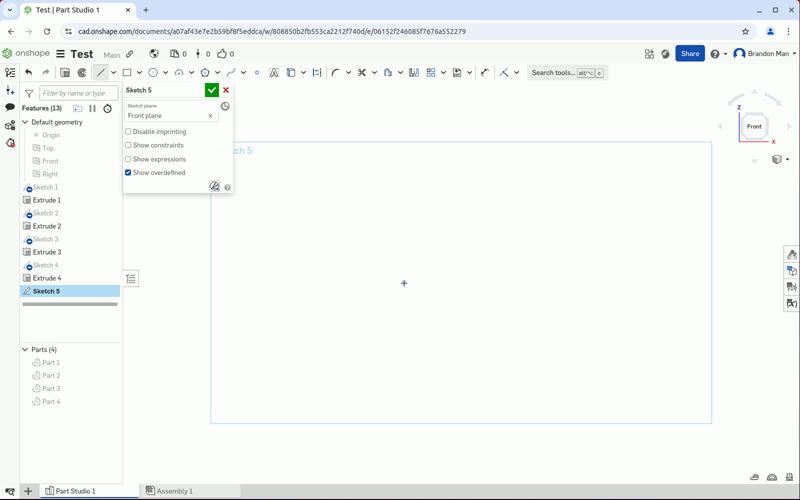
mouse_move(434, 282)
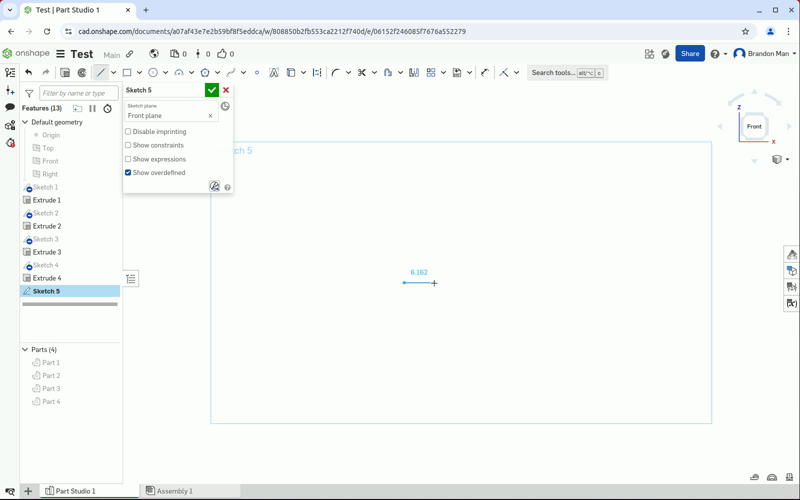
mouse_move(461, 282)
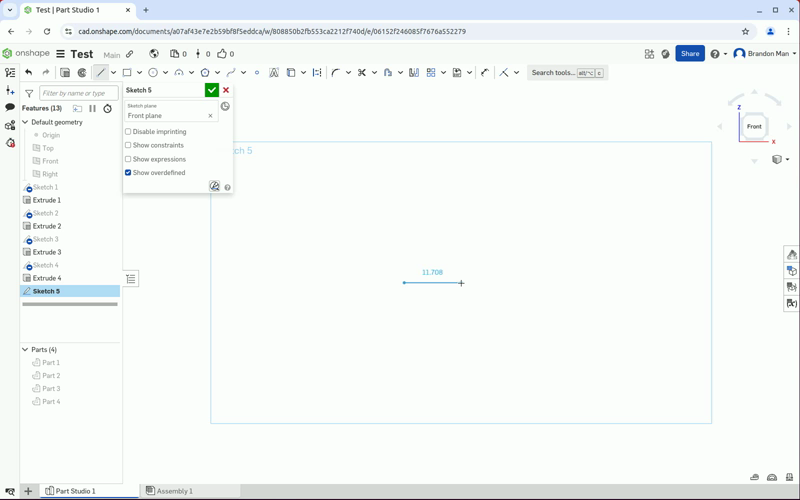
click(461, 282)
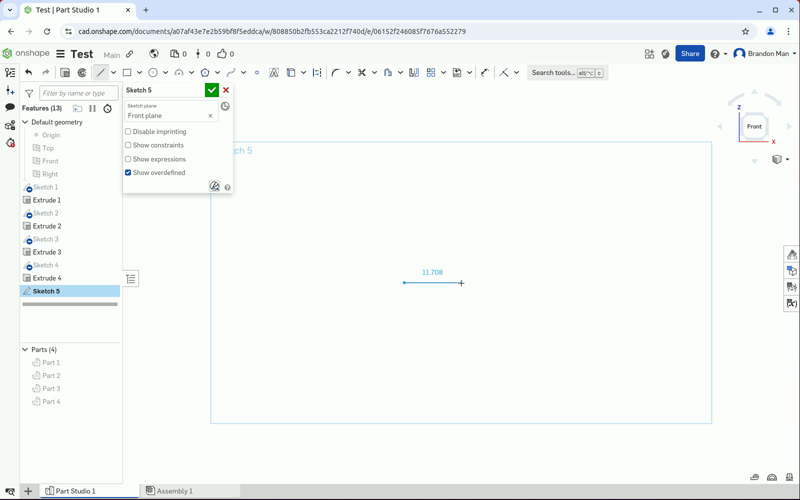
key_up(shift)
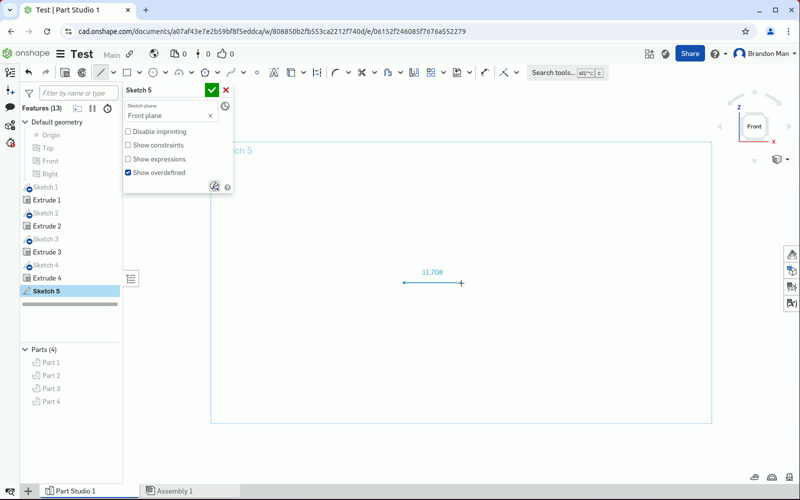
key_down(shift)
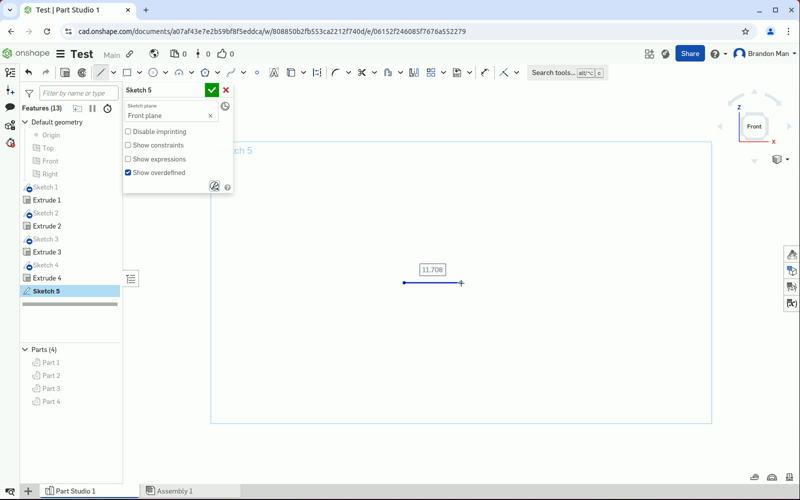
mouse_move(491, 282)
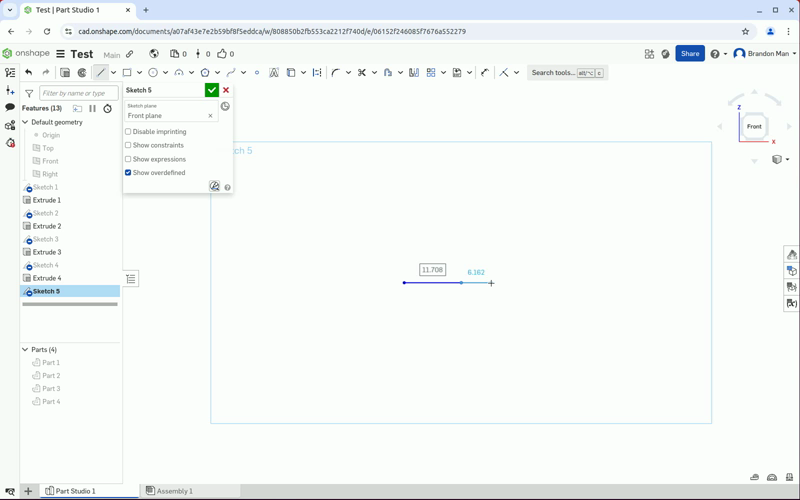
mouse_move(461, 226)
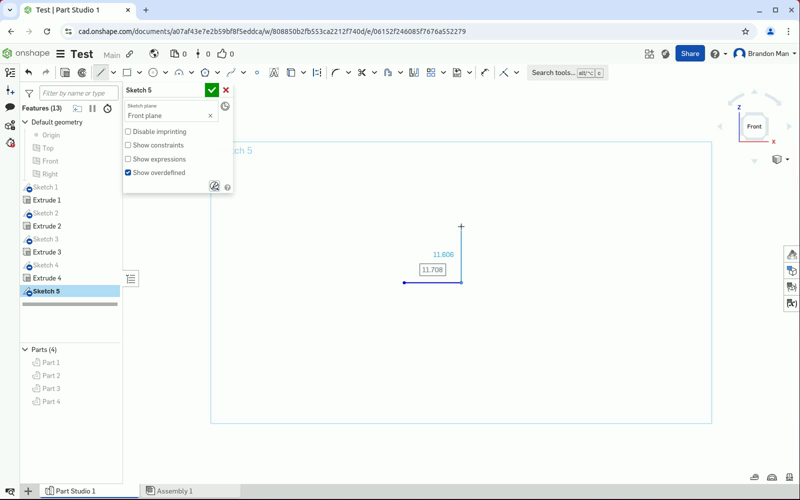
click(461, 226)
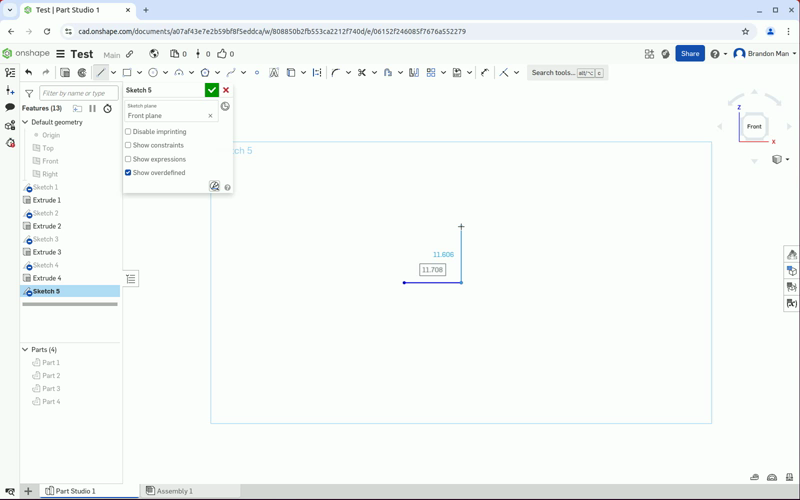
key_up(shift)
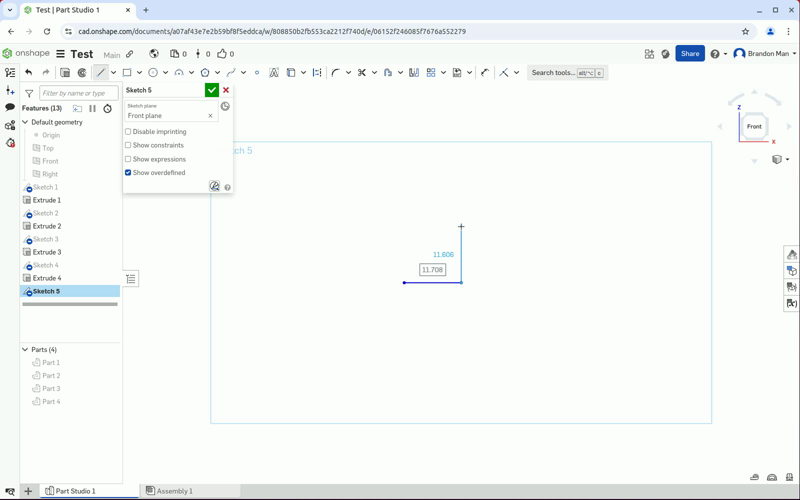
key_down(shift)
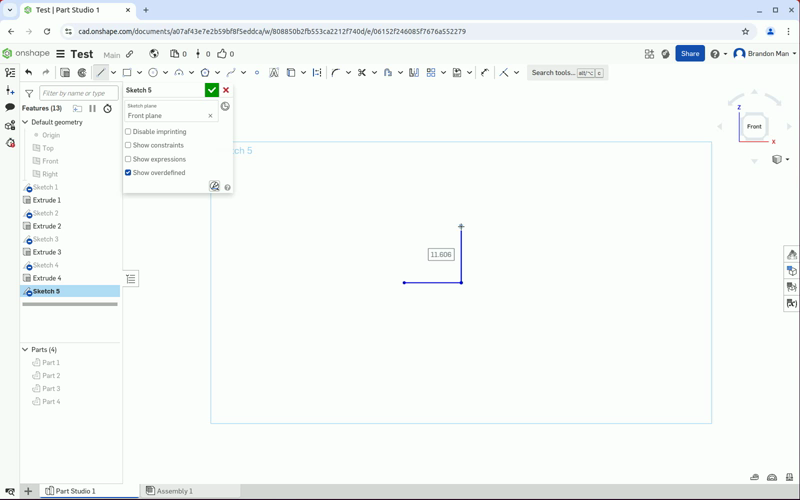
mouse_move(491, 226)
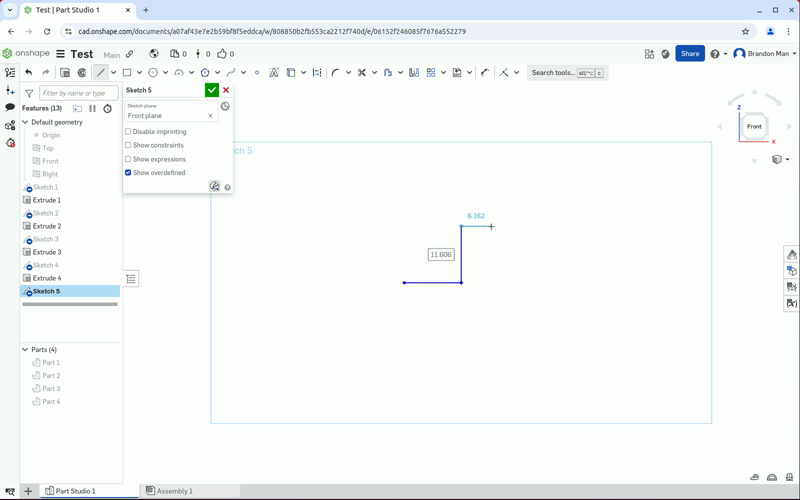
mouse_move(404, 226)
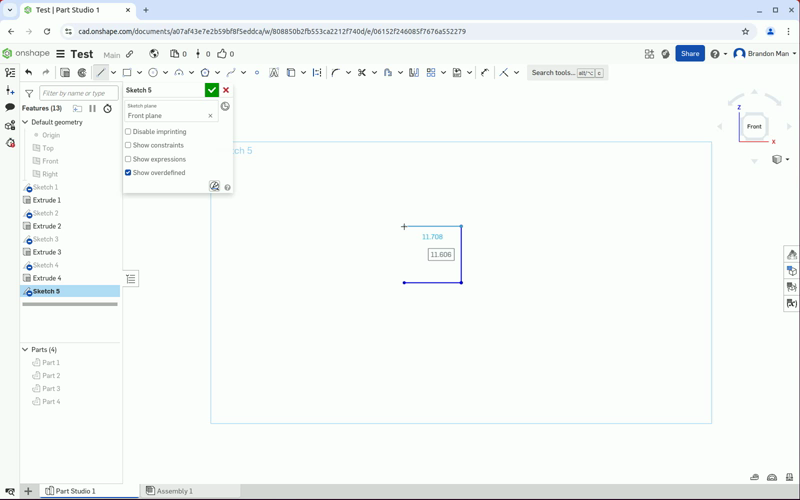
click(404, 226)
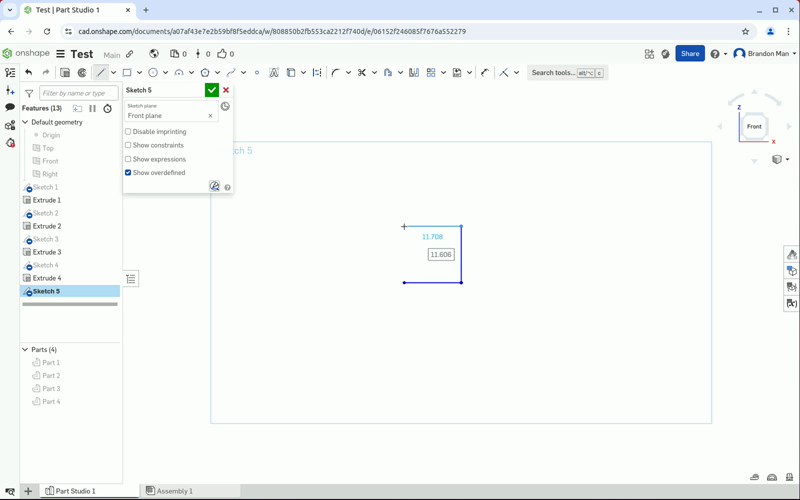
key_up(shift)
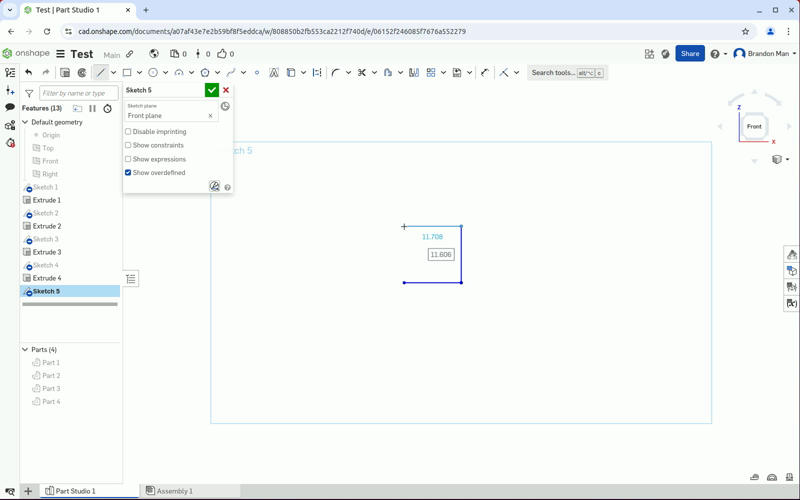
mouse_move(434, 226)
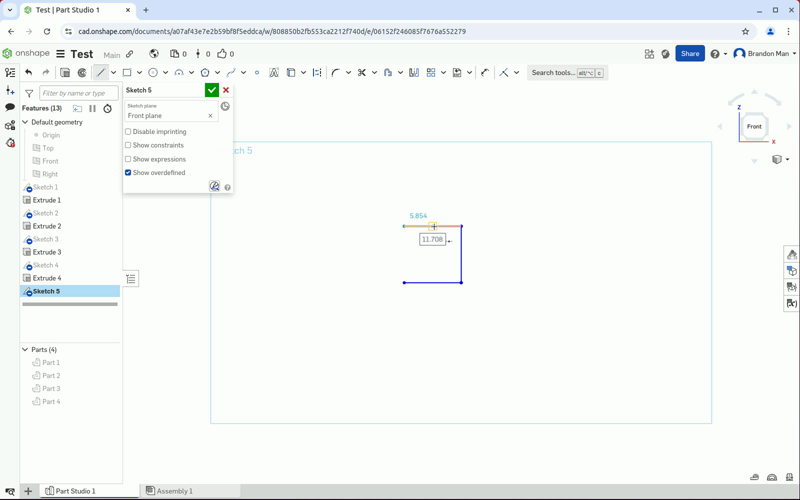
key_down(shift)
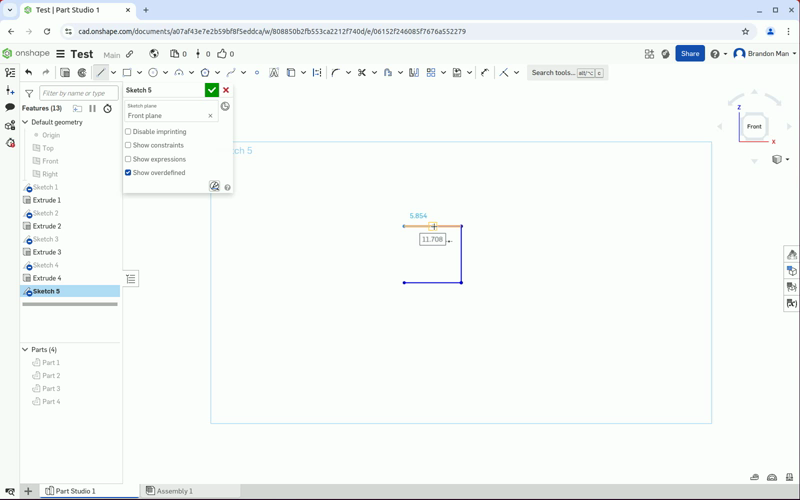
mouse_move(404, 282)
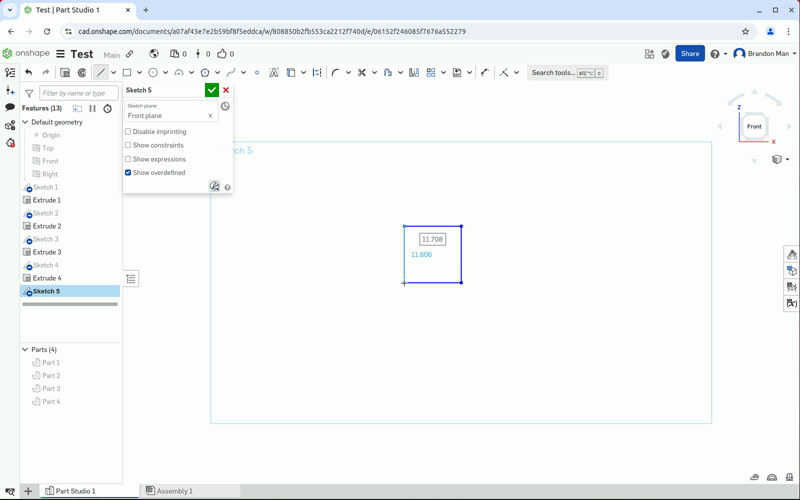
key_up(shift)
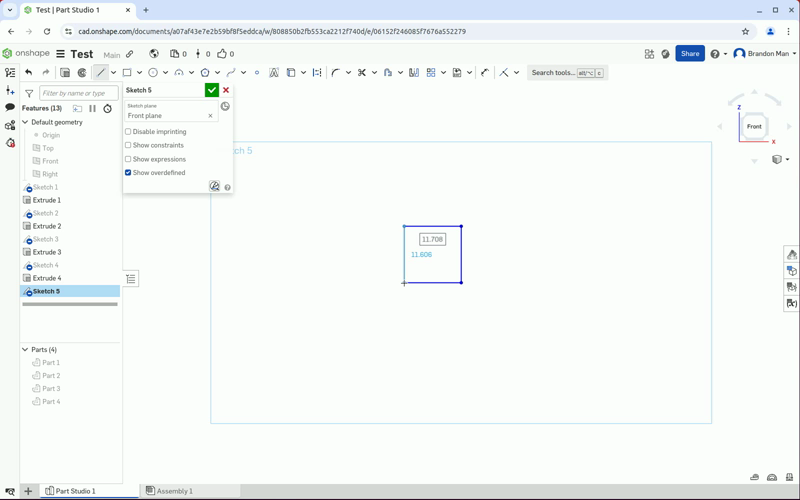
click(404, 282)
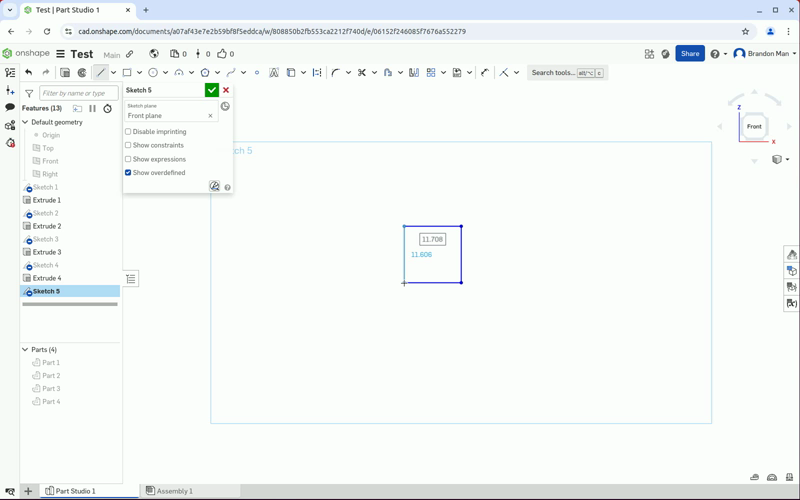
key(esc)
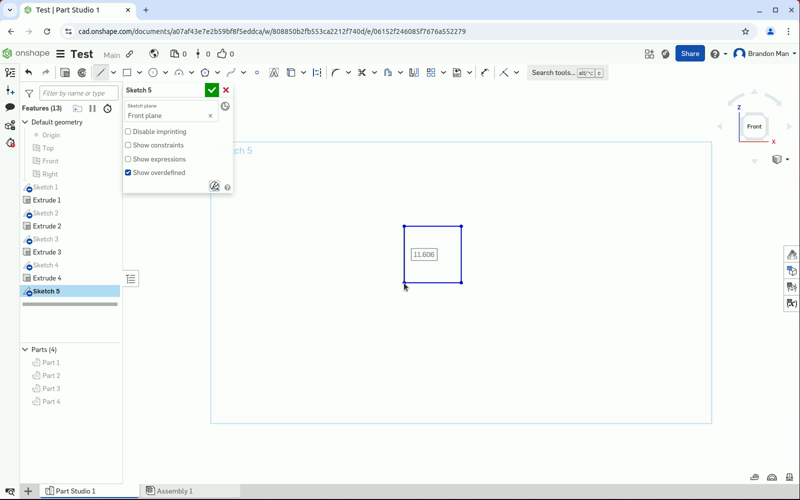
mouse_move(441, 250)
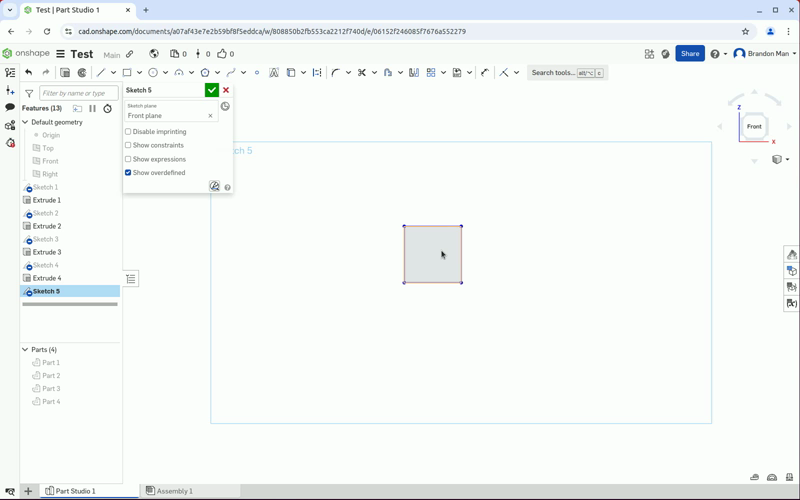
click(441, 250)
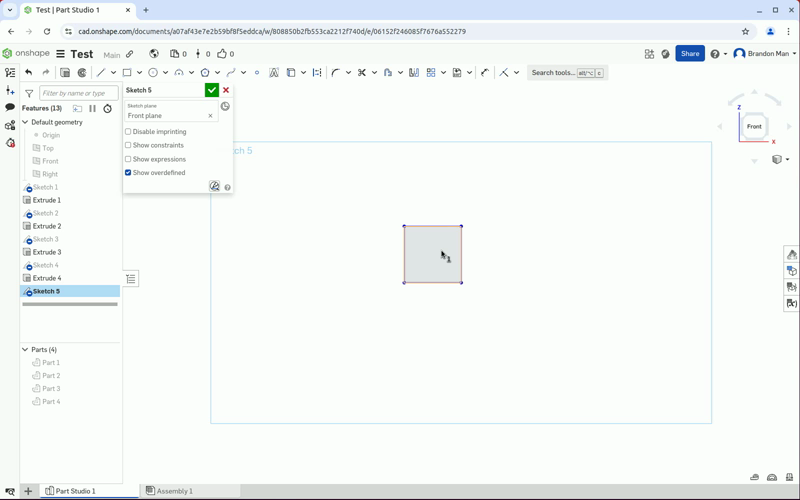
mouse_move(73, 352)
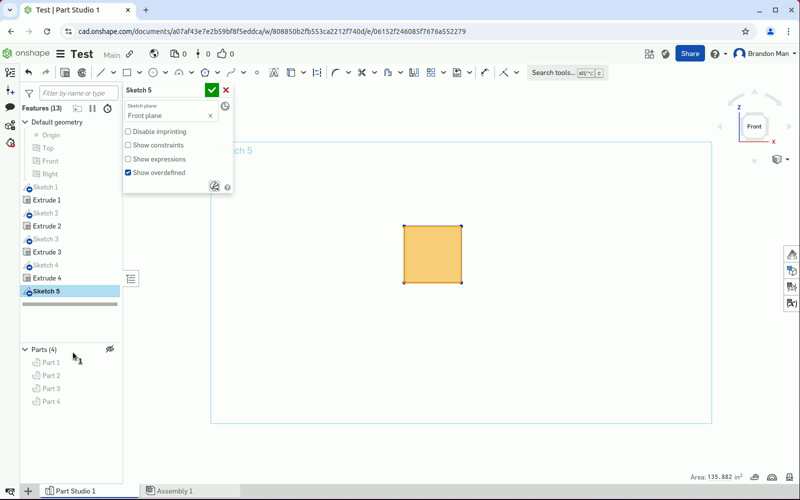
key(shift+y)
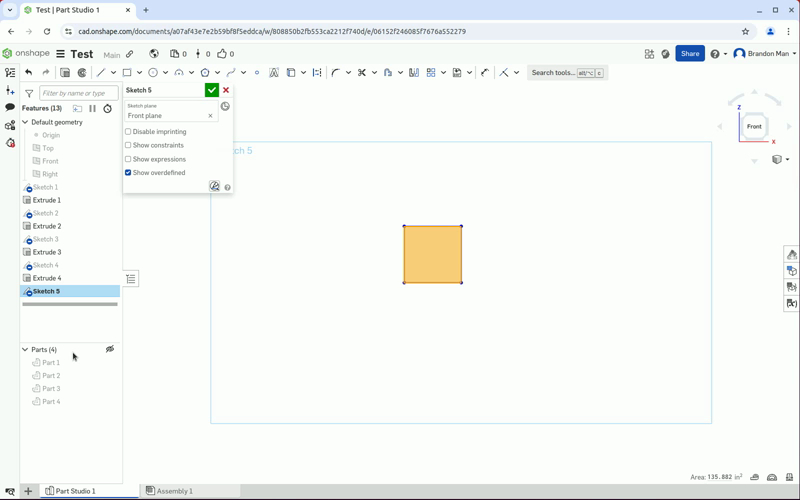
key(shift+e)
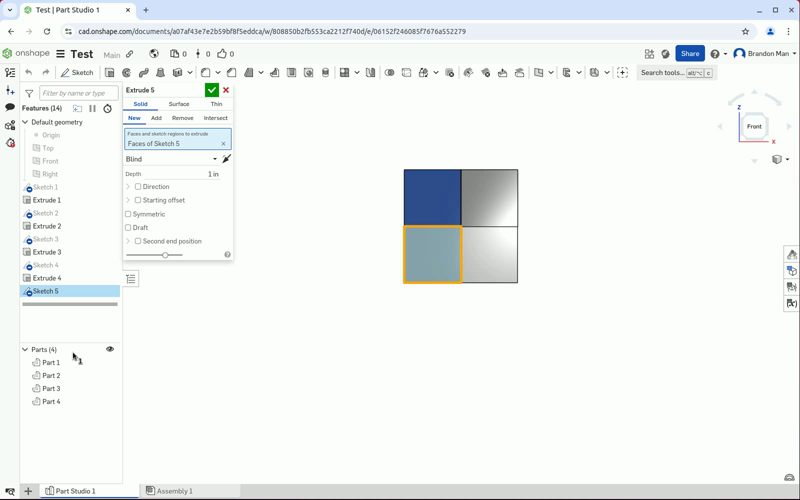
mouse_move(143, 106)
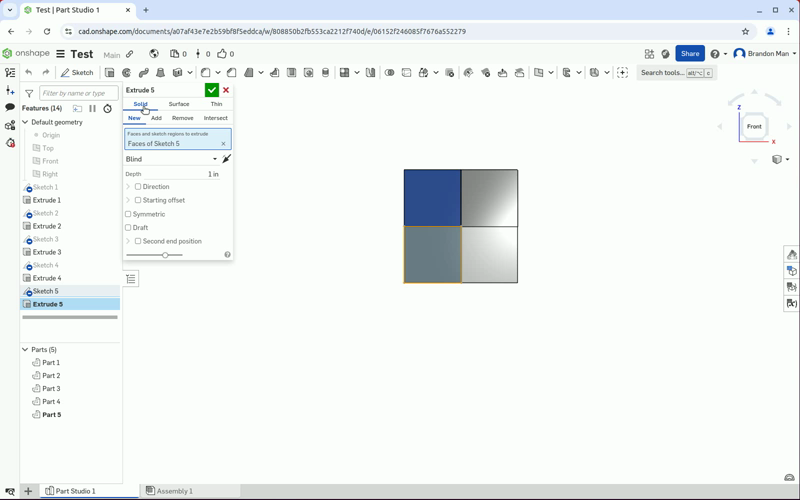
click(143, 106)
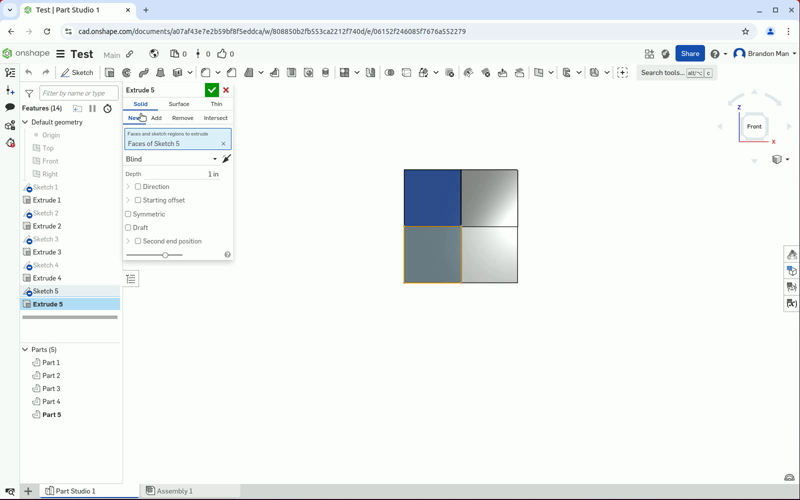
mouse_move(137, 120)
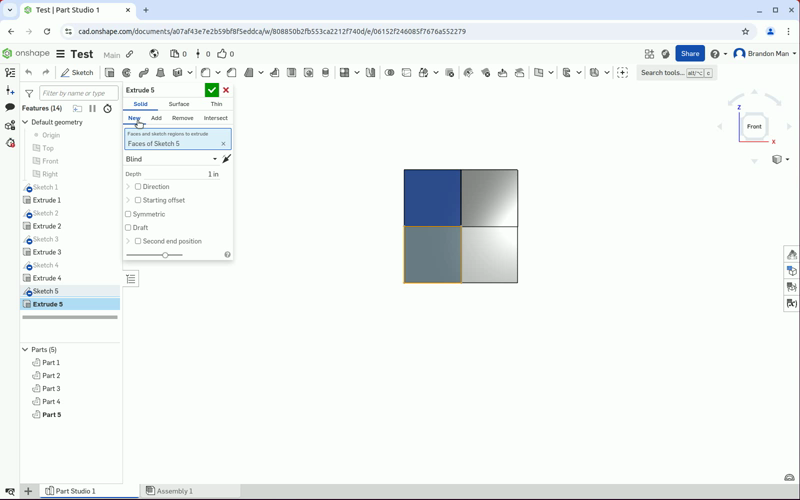
click(137, 120)
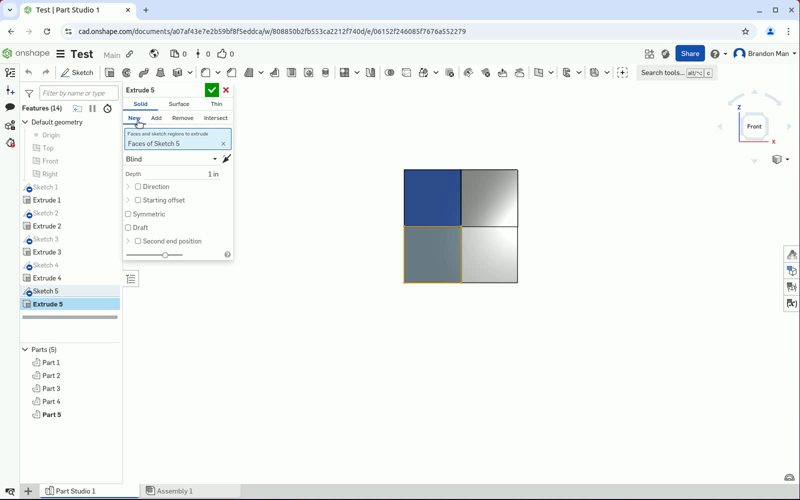
key(tab, 4)
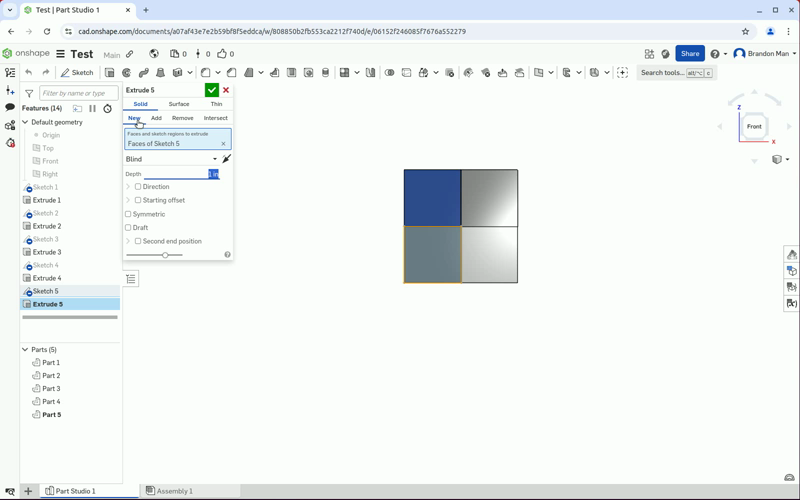
text(-11.554)
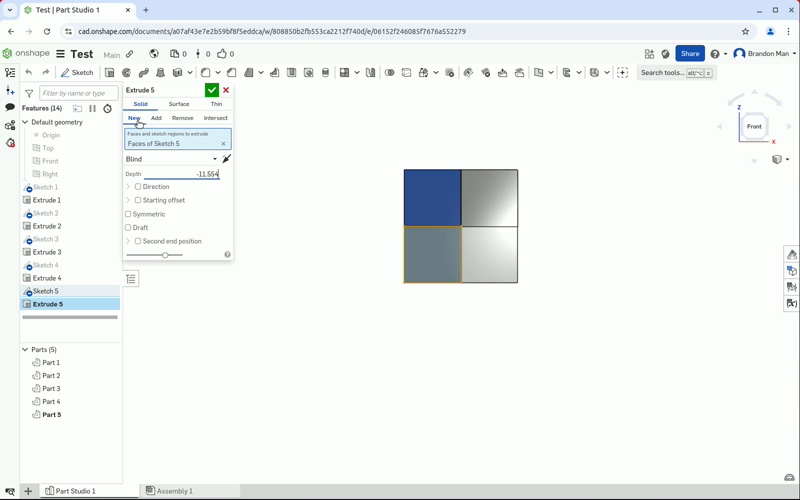
key(enter)
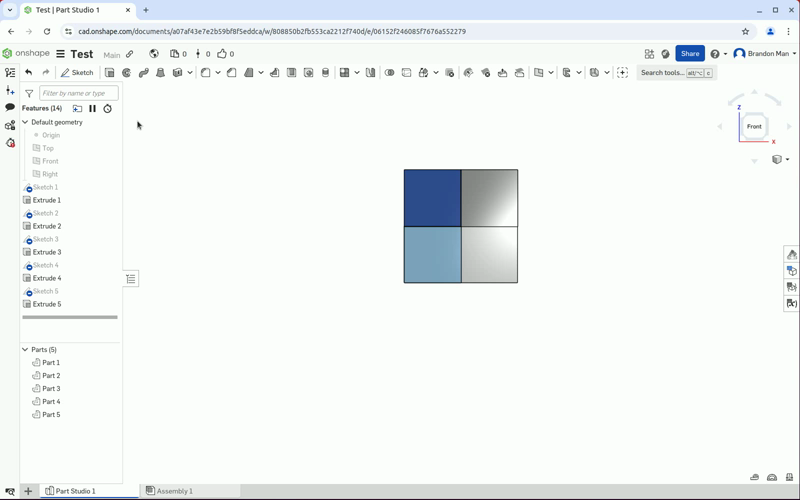
key(shift+h)
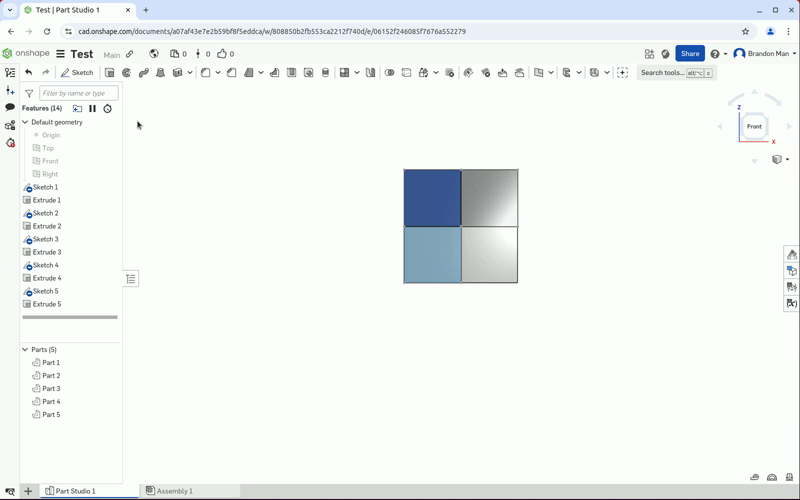
key(shift+h)
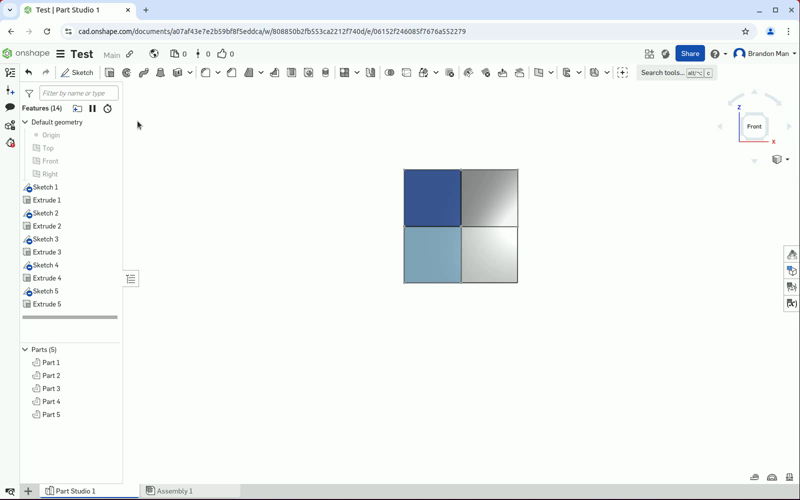
key(shift+7)
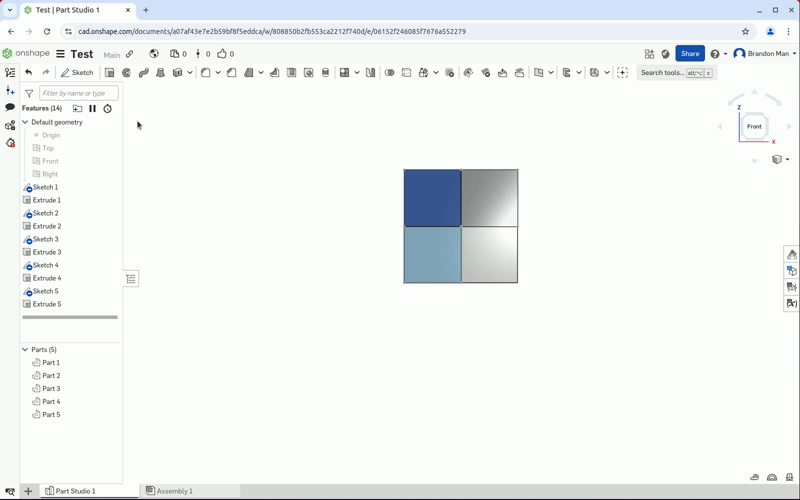
key(left, 2)
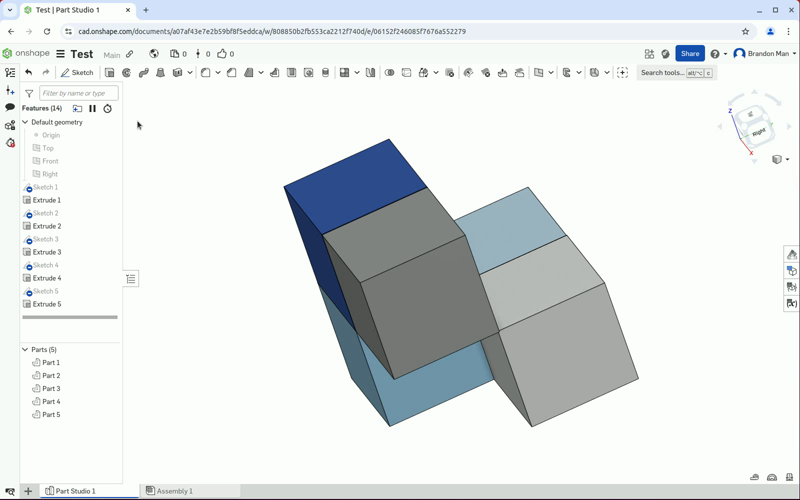
key(down, 2)
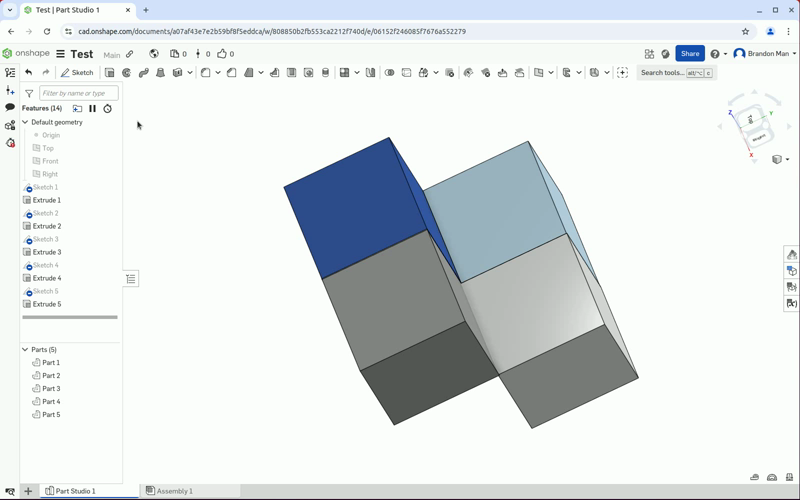
key(up, 2)
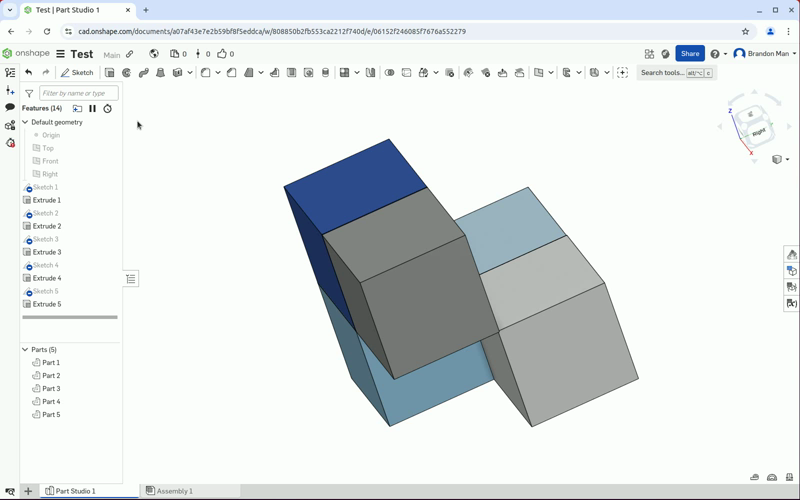
key(right, 2)
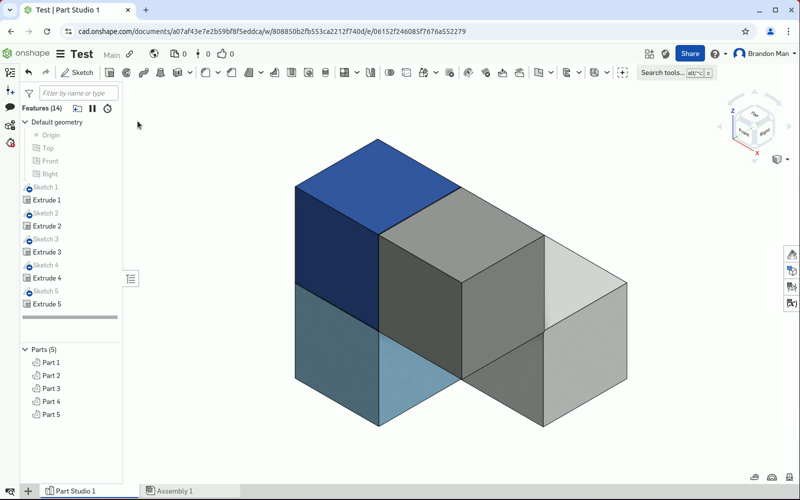
mouse_move(73, 189)
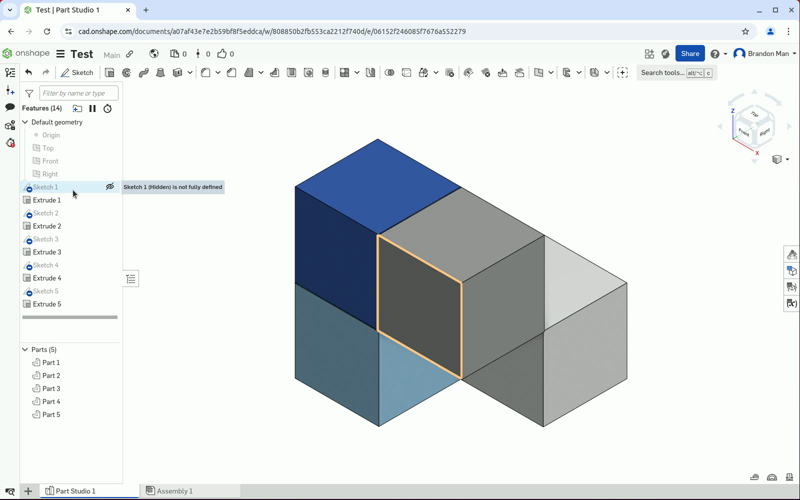
click(73, 189)